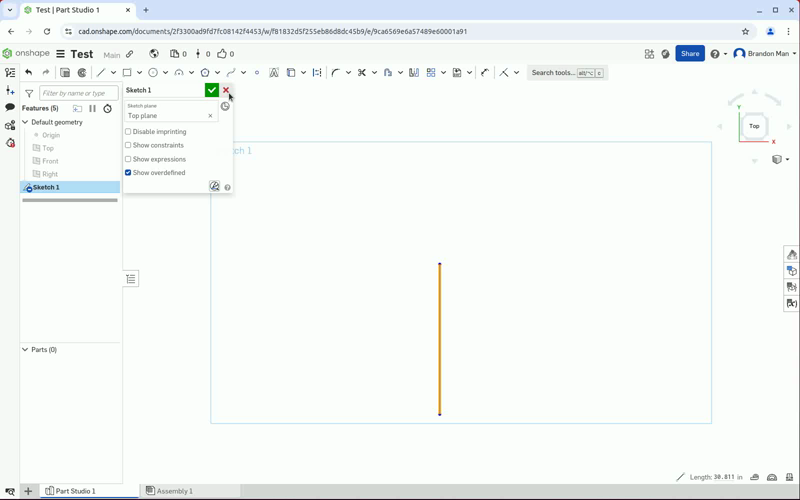
key(shift+h)
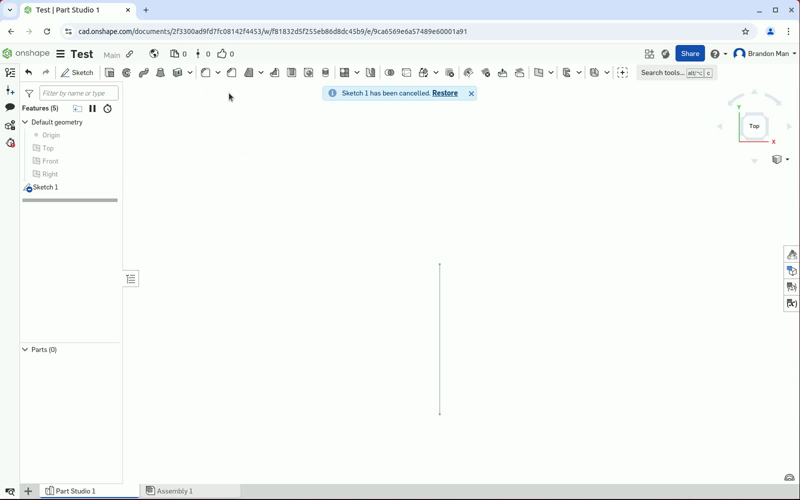
key(shift+s)
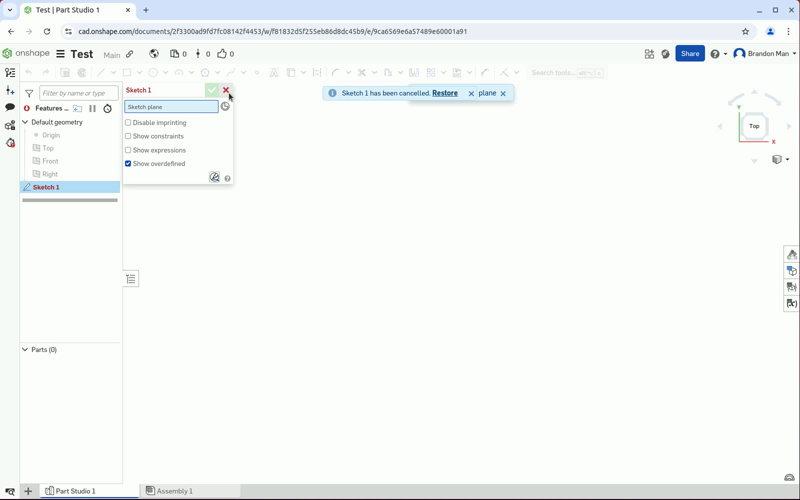
mouse_move(73, 150)
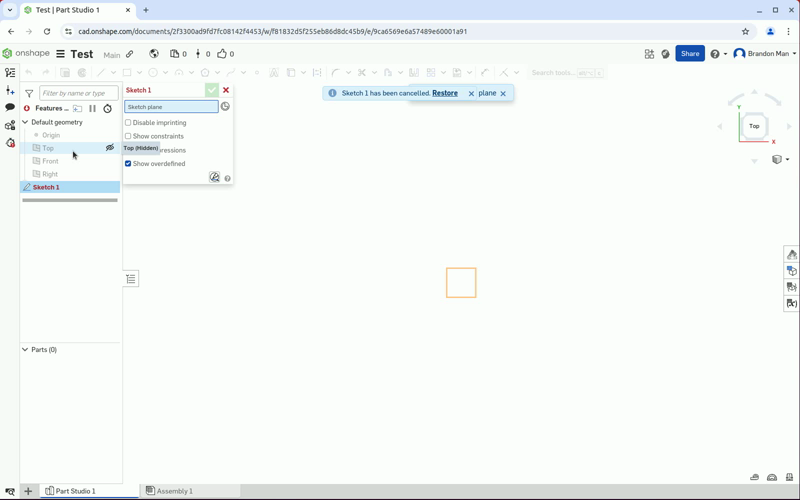
click(73, 150)
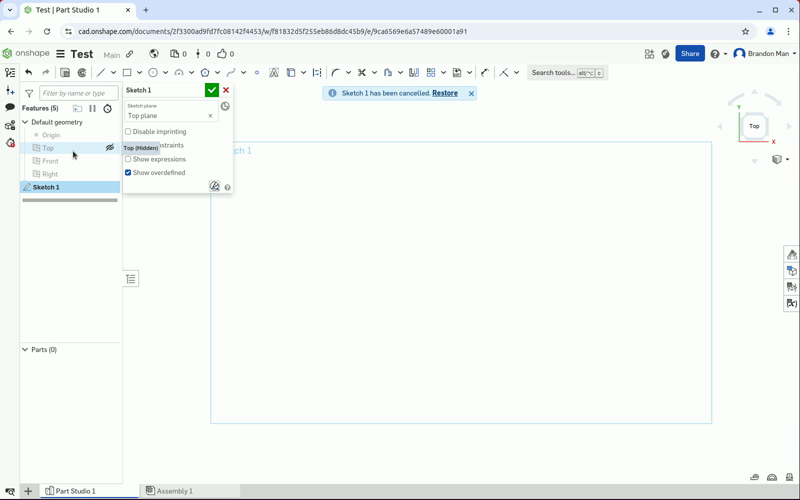
mouse_move(73, 352)
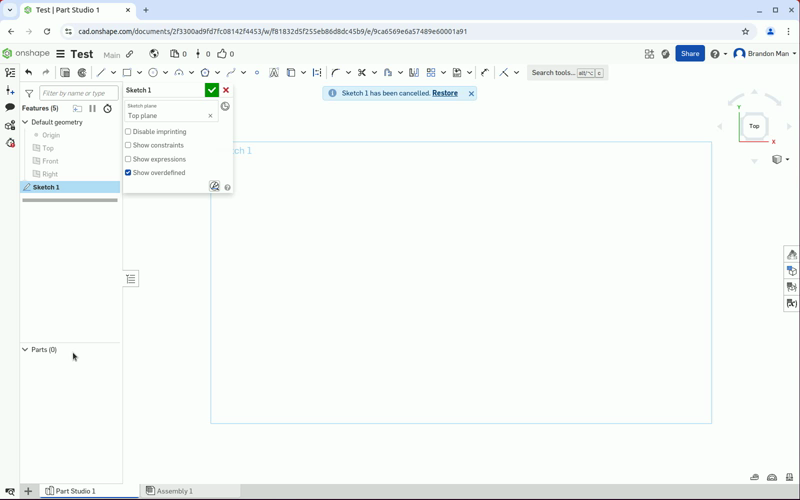
key(y)
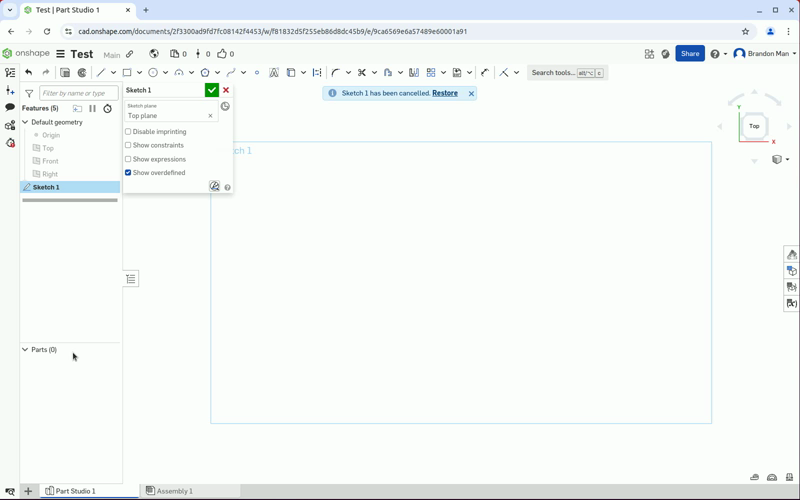
key(l)
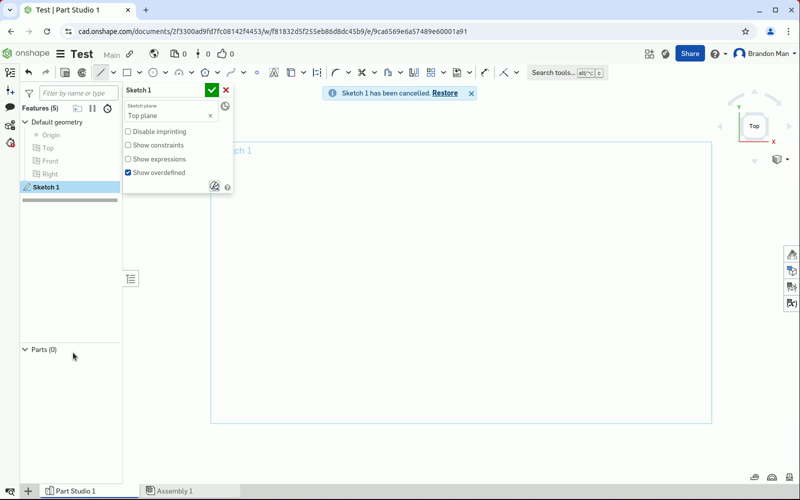
key_down(shift)
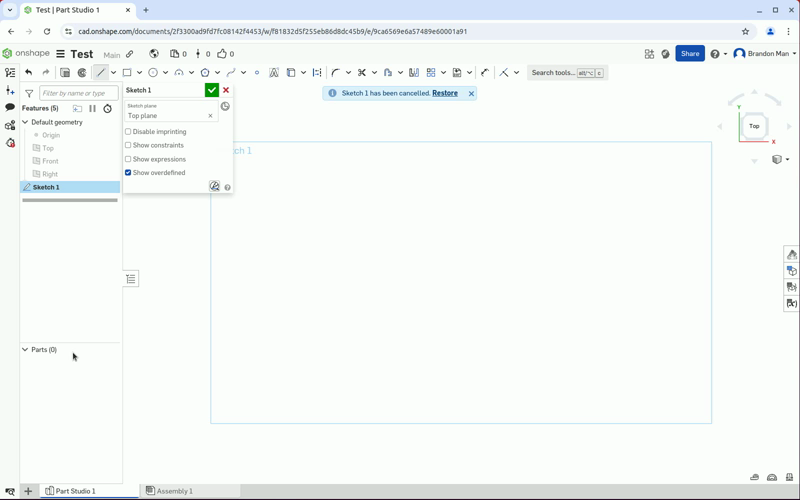
mouse_move(407, 305)
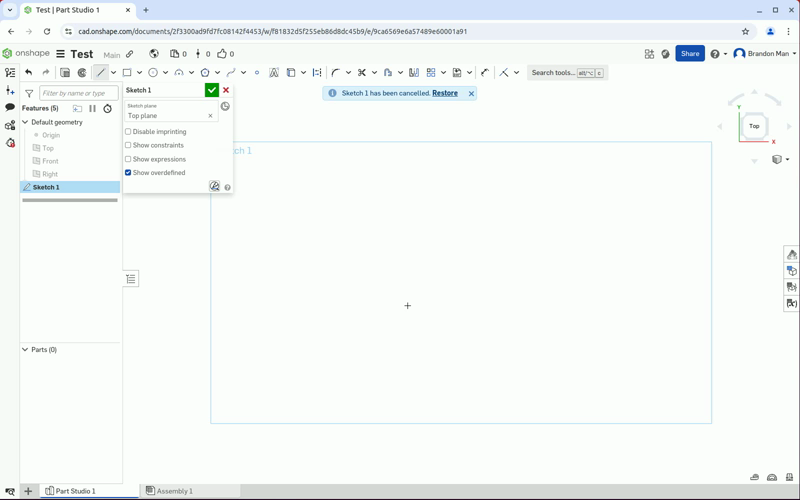
click(407, 305)
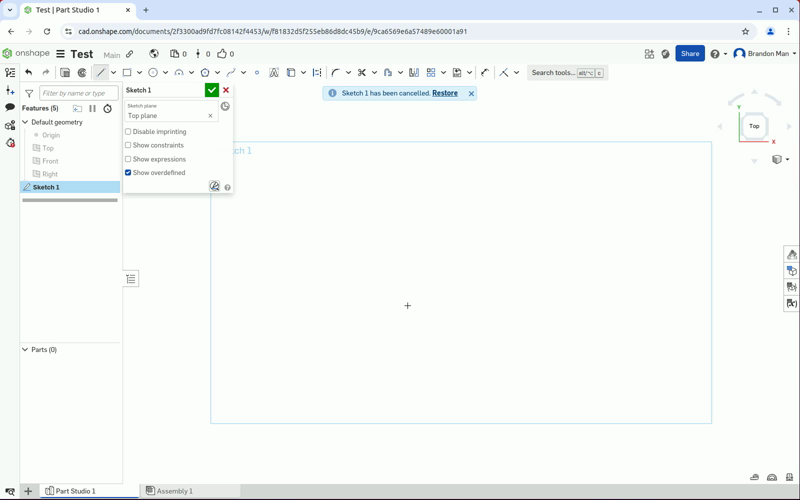
key_up(shift)
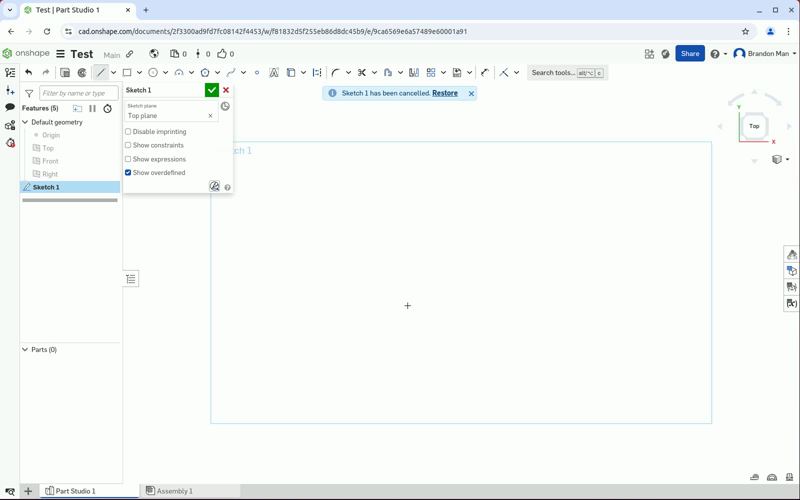
key_down(shift)
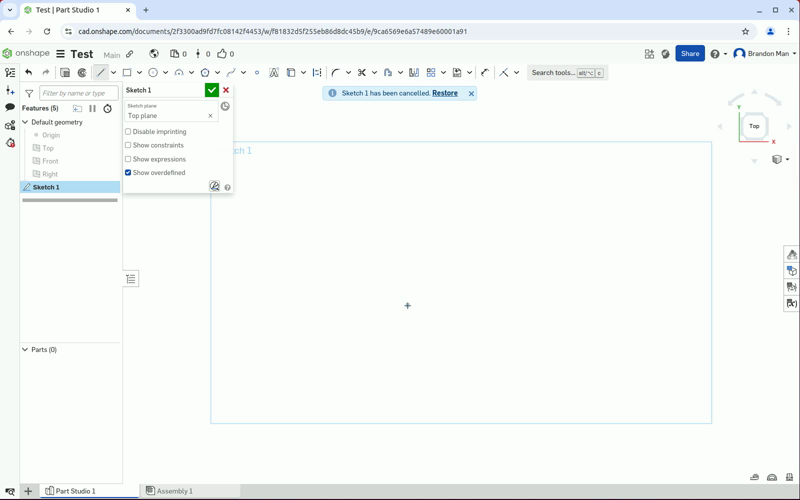
mouse_move(512, 305)
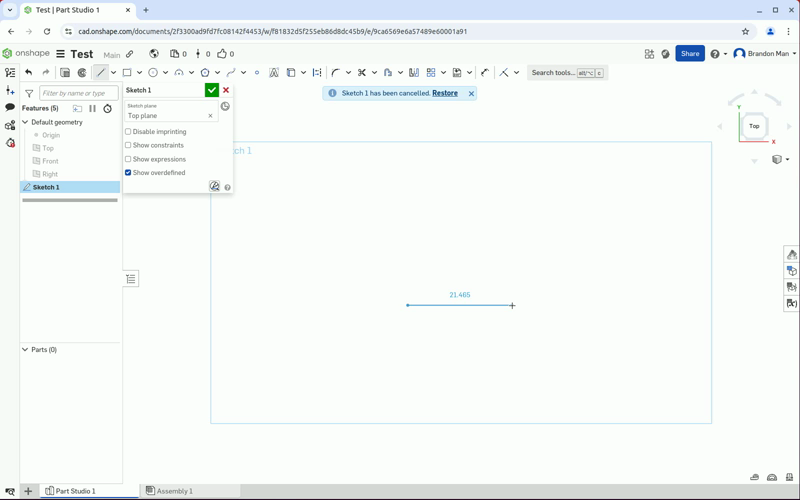
click(512, 305)
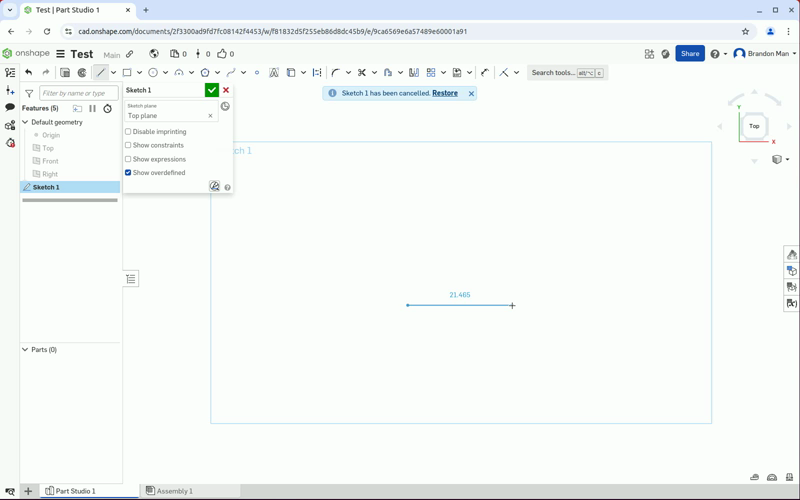
key_up(shift)
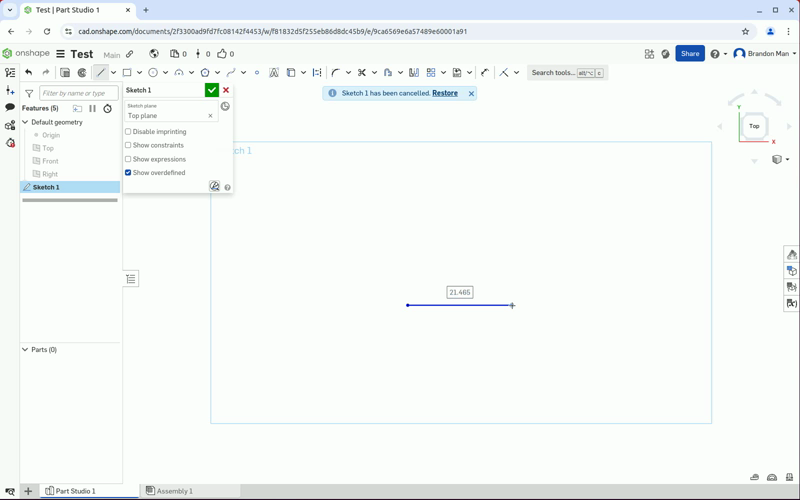
key_down(shift)
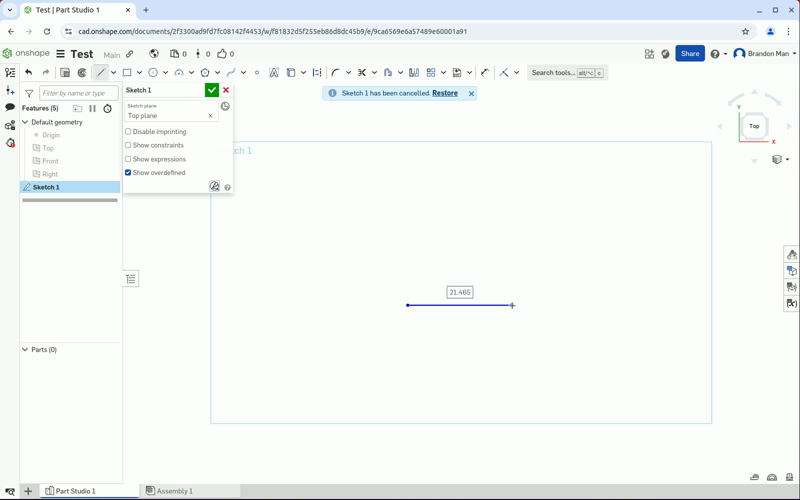
mouse_move(542, 305)
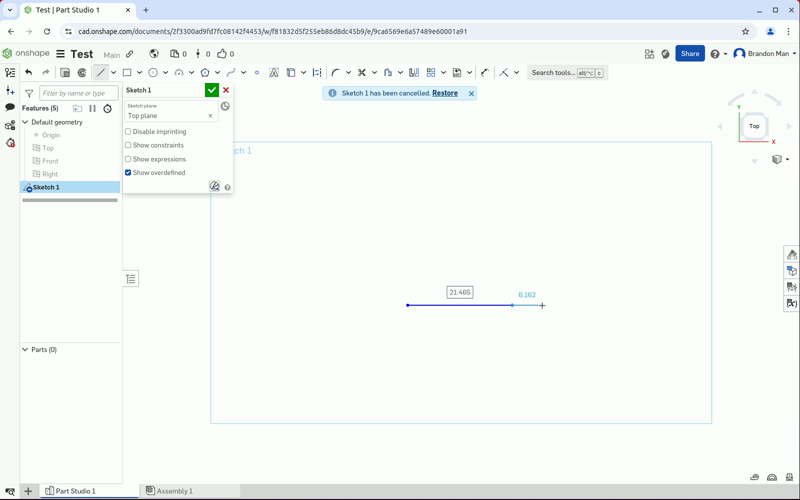
mouse_move(512, 262)
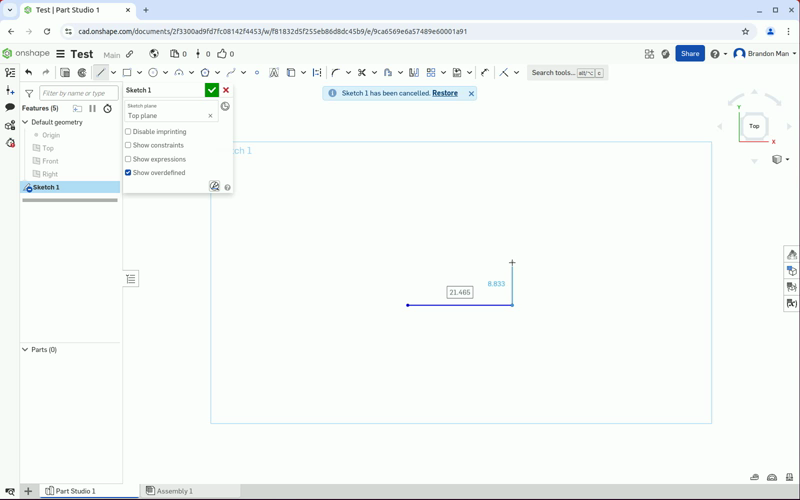
click(512, 262)
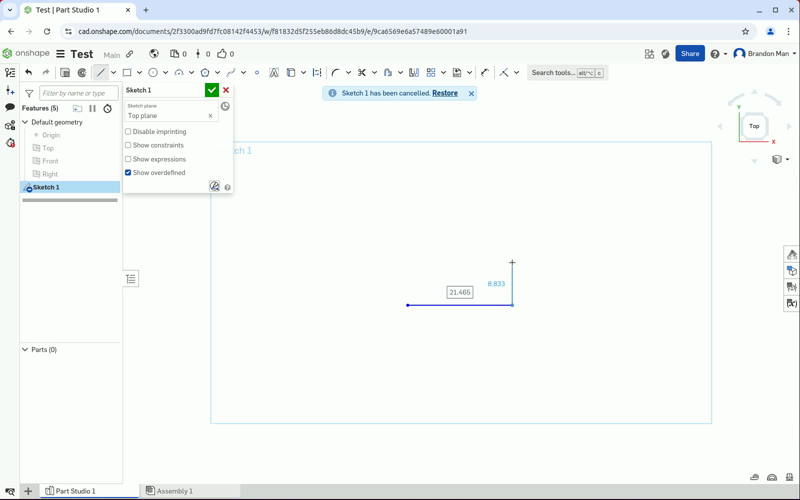
key_up(shift)
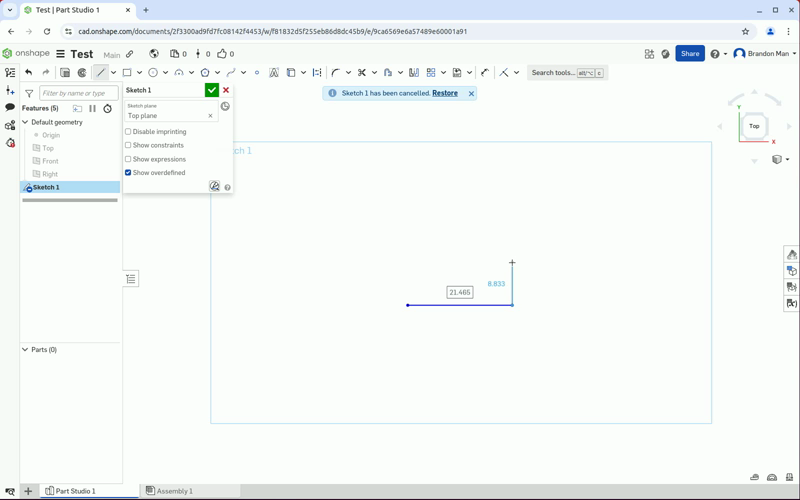
key_down(shift)
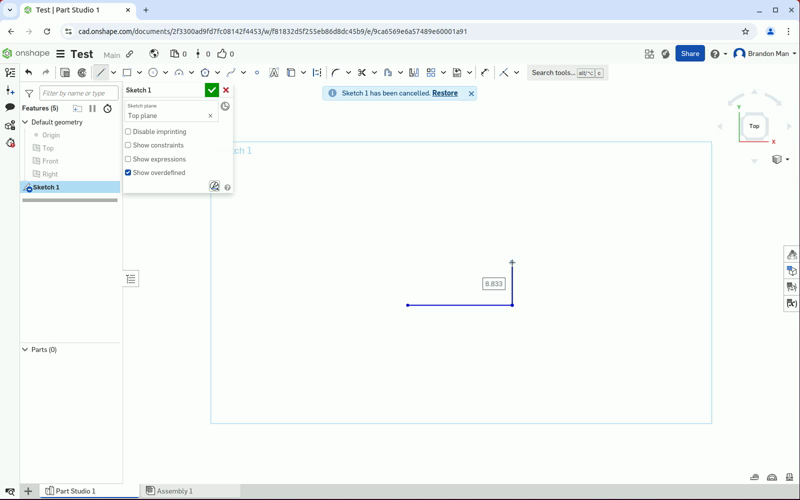
mouse_move(407, 262)
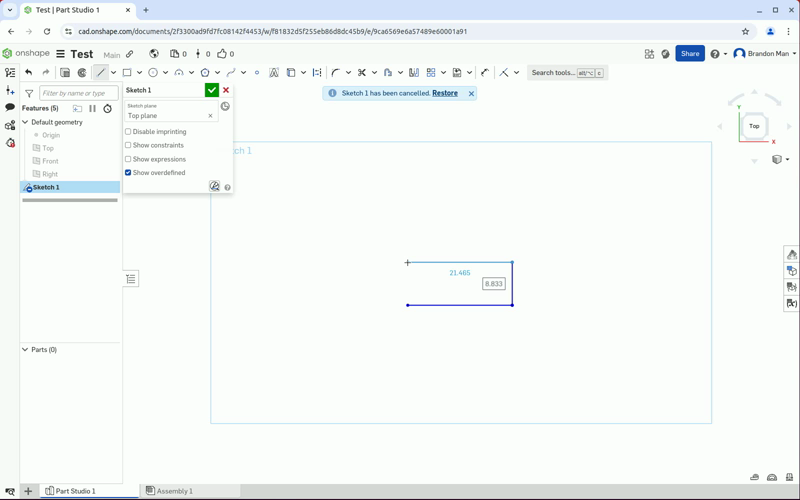
click(407, 262)
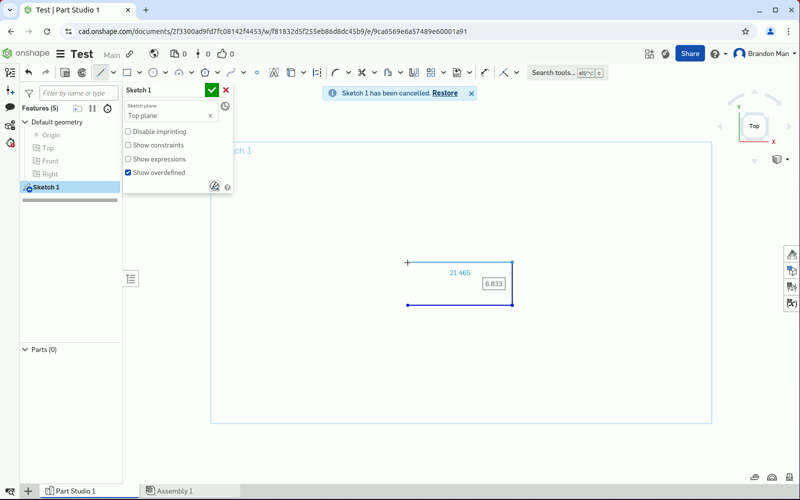
key_up(shift)
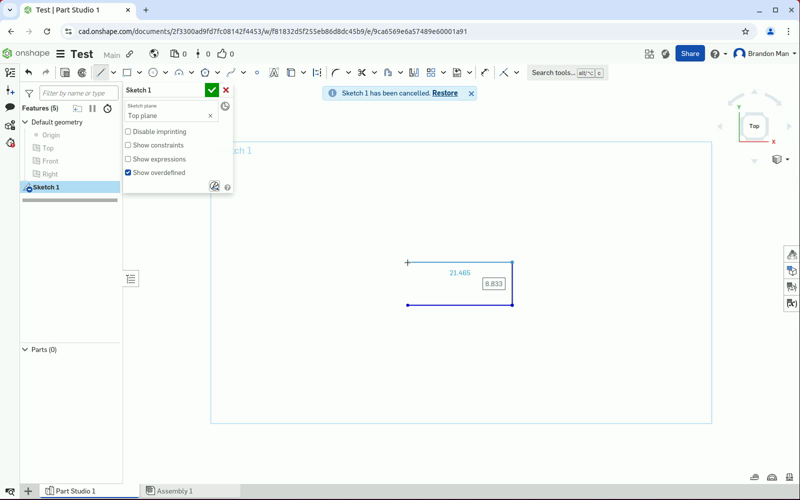
mouse_move(437, 262)
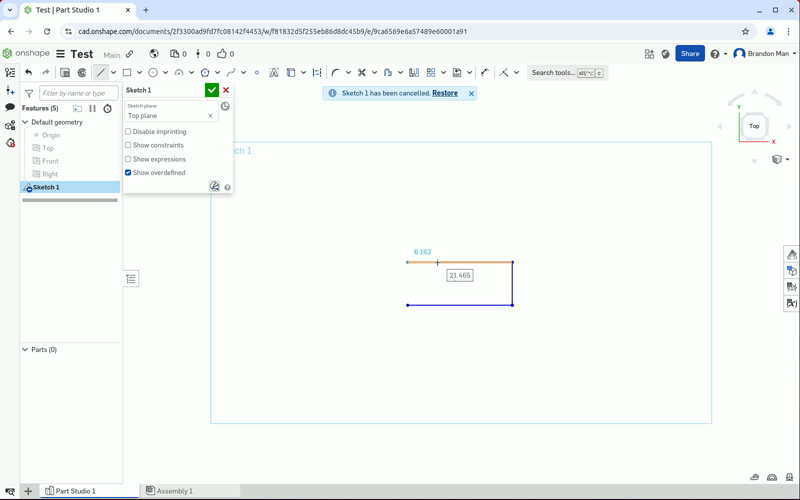
key_down(shift)
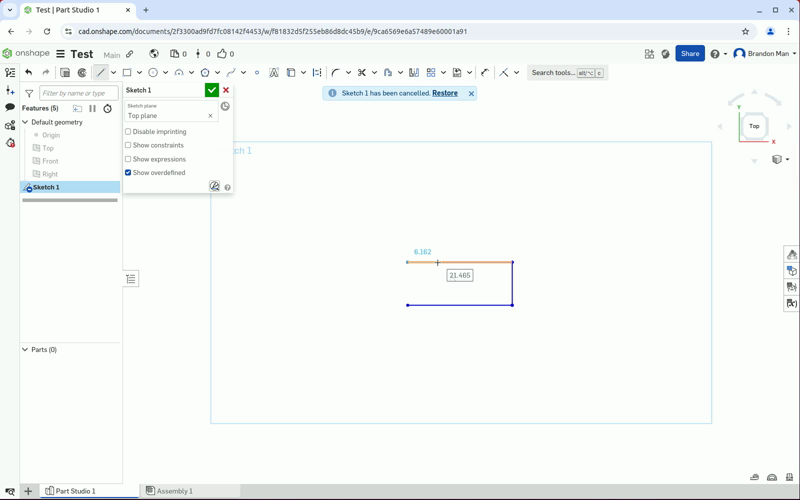
mouse_move(407, 305)
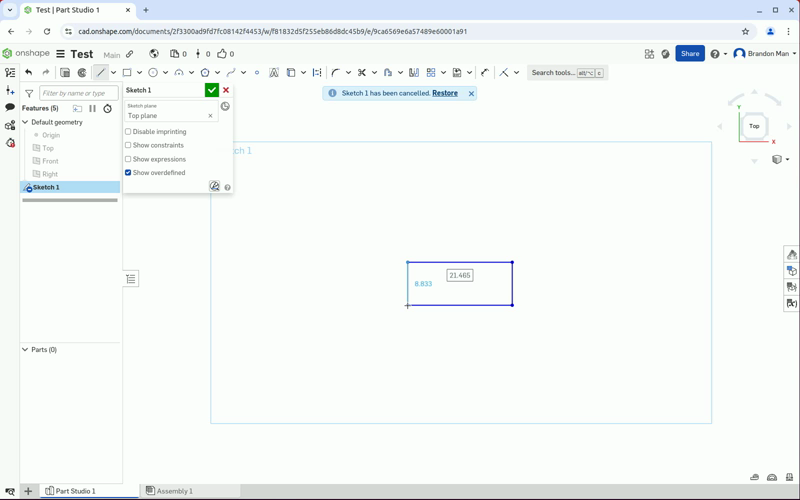
key_up(shift)
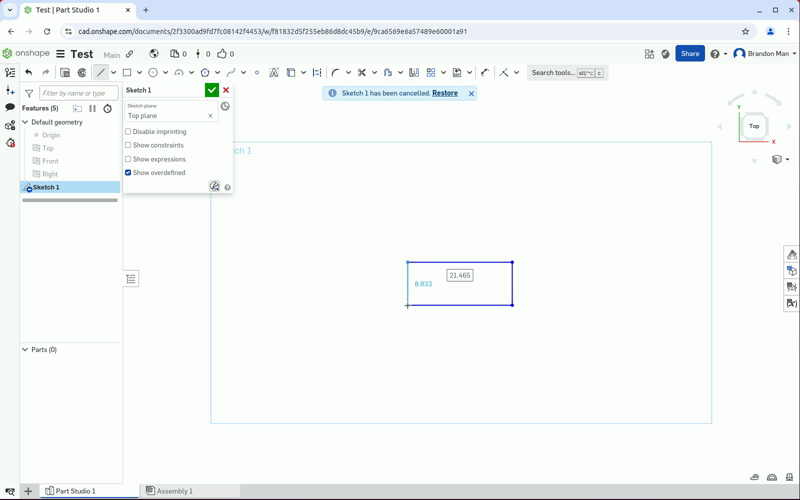
click(407, 305)
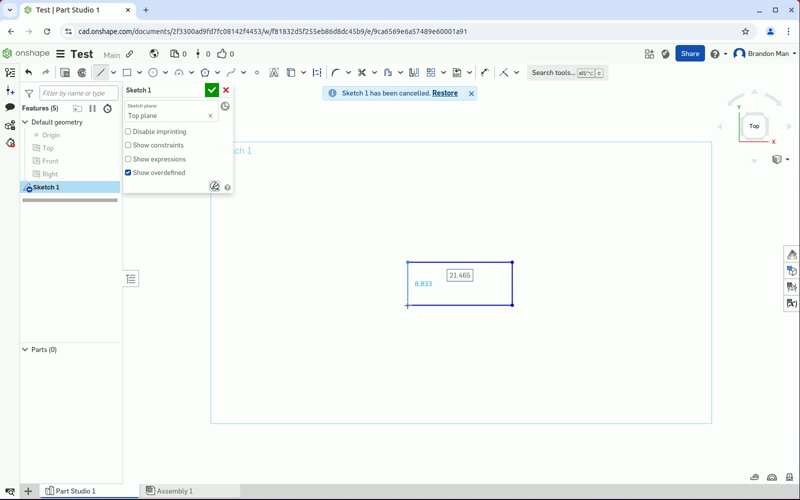
key(esc)
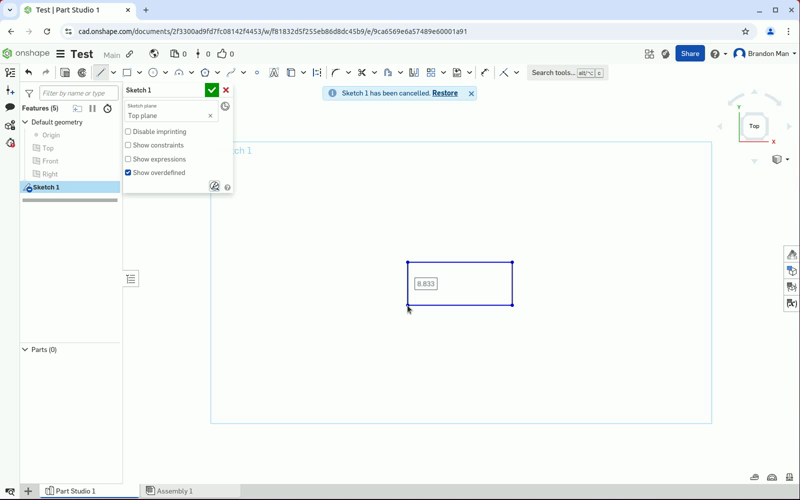
mouse_move(481, 282)
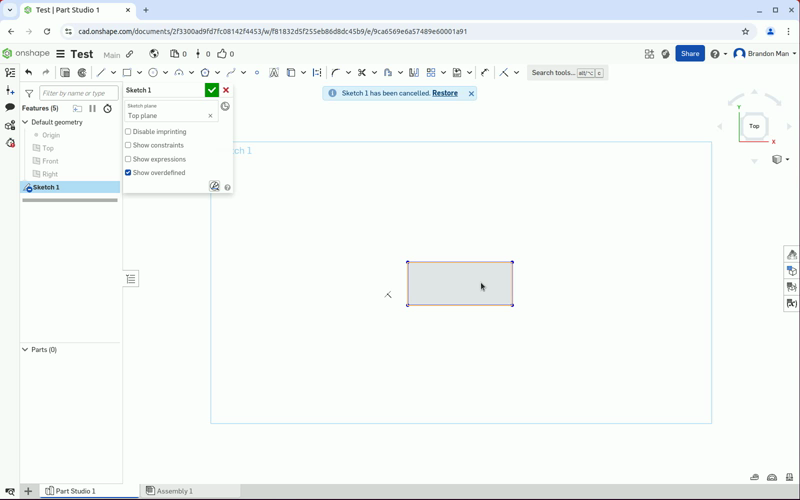
click(481, 282)
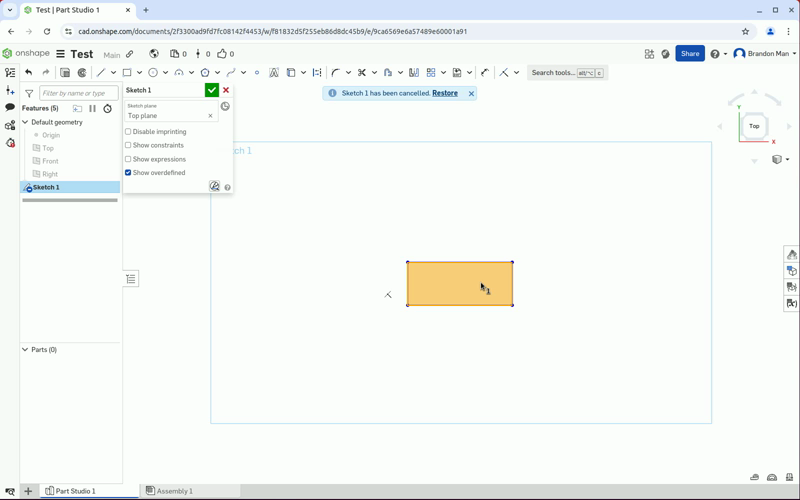
mouse_move(73, 352)
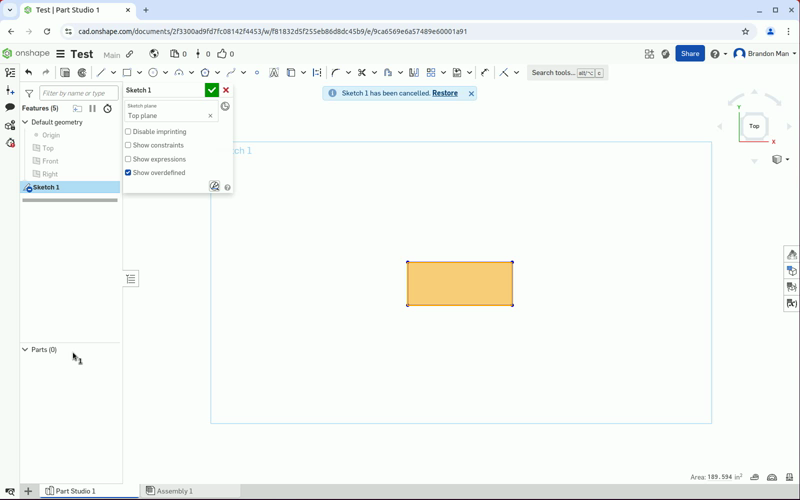
key(shift+y)
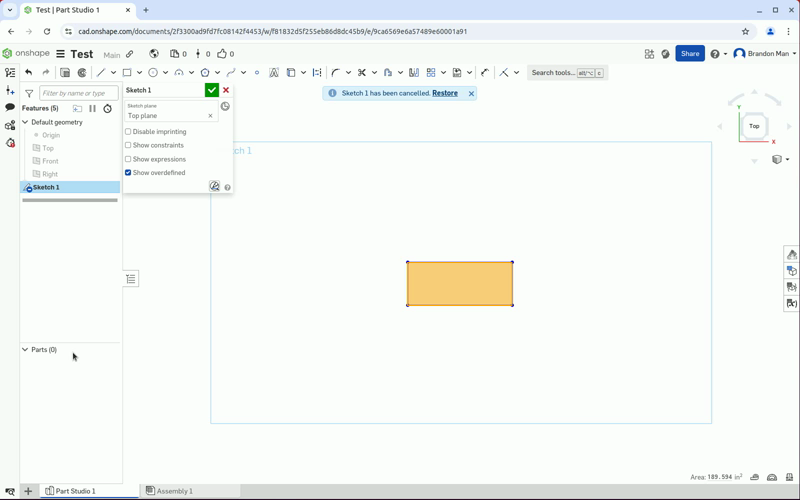
key(shift+e)
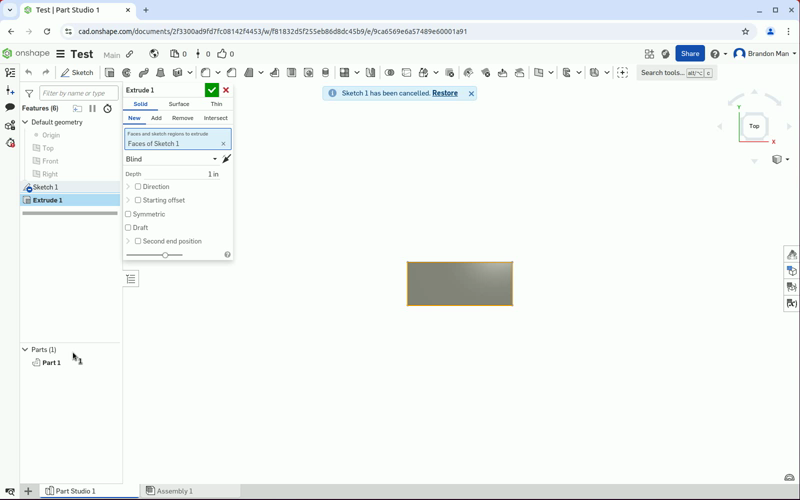
mouse_move(143, 106)
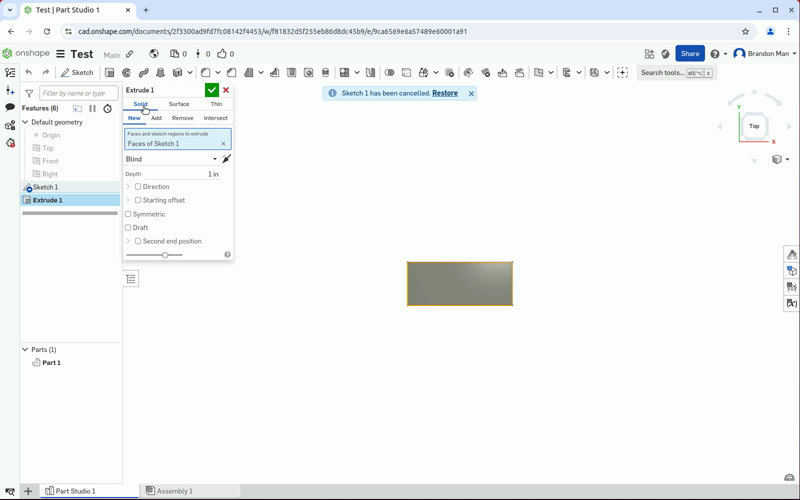
click(143, 106)
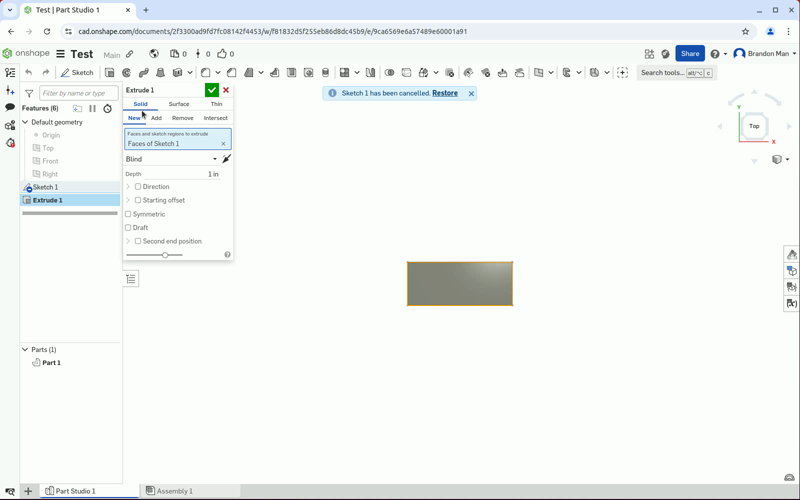
mouse_move(137, 120)
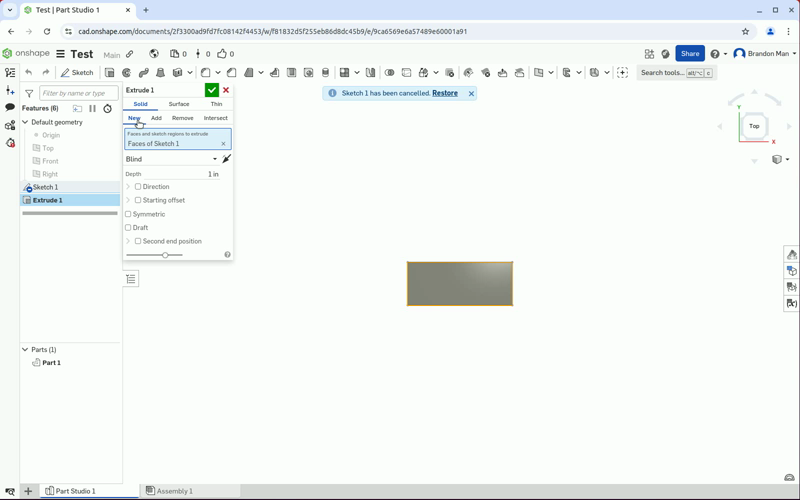
click(137, 120)
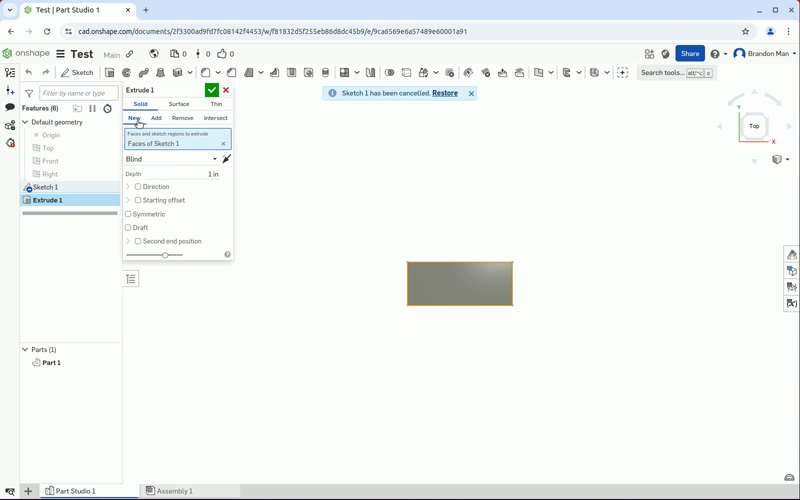
key(tab, 4)
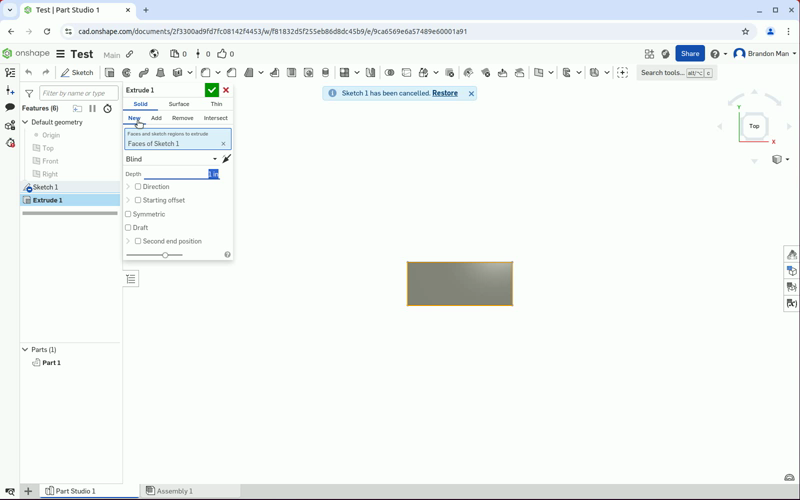
text(23.108)
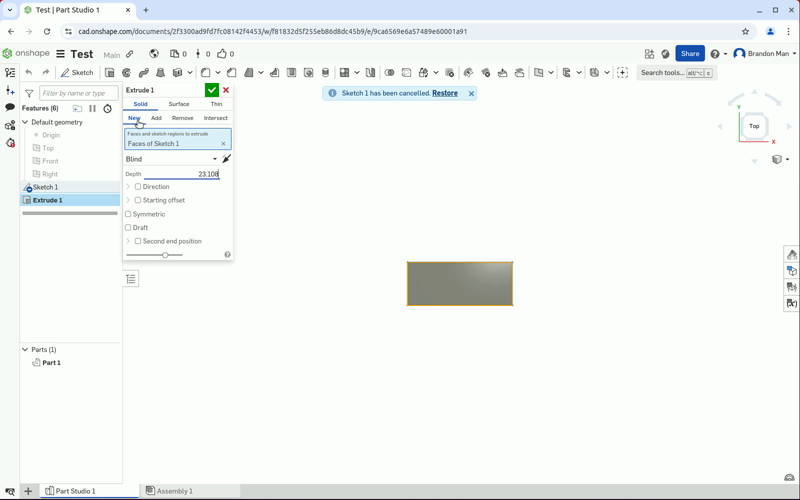
key(enter)
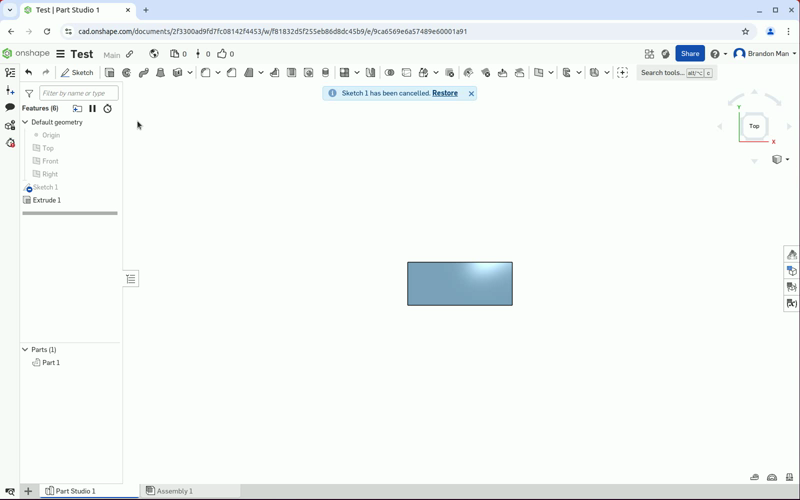
key(shift+h)
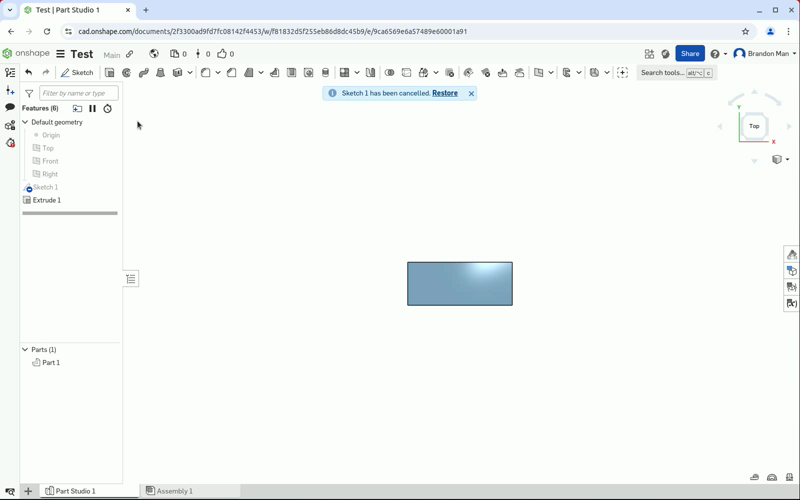
key(shift+h)
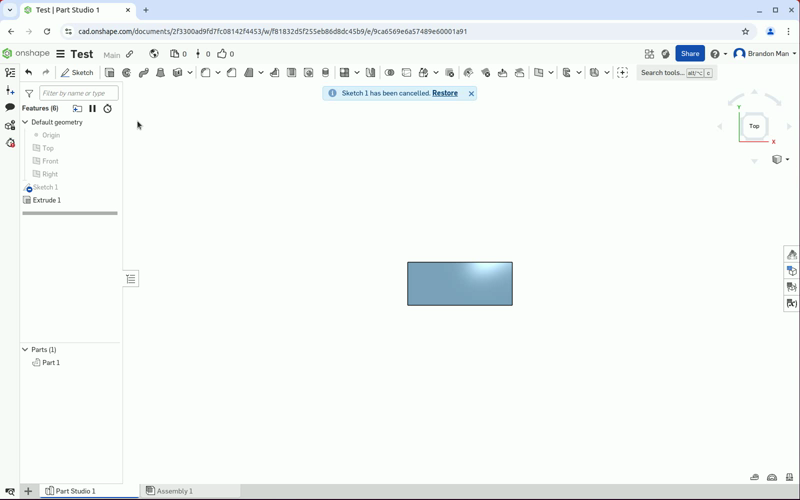
mouse_move(73, 189)
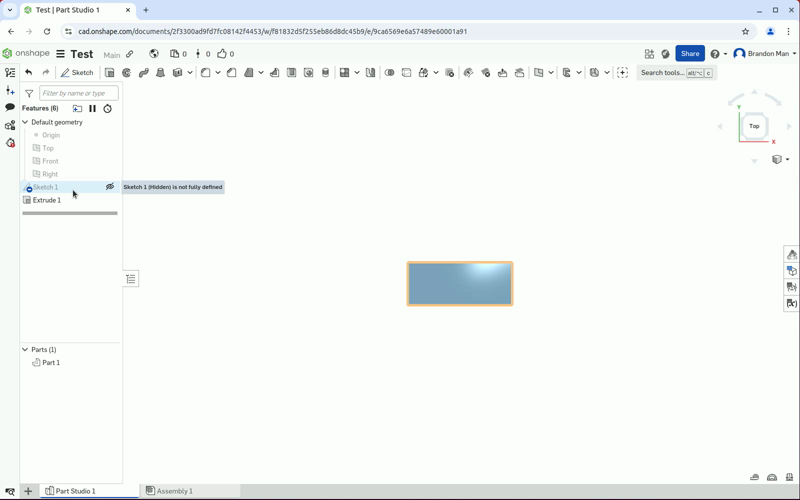
click(73, 189)
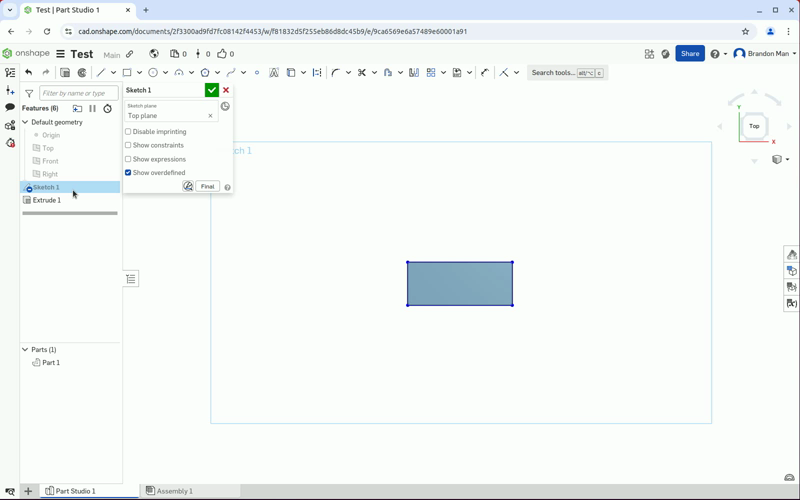
mouse_move(229, 92)
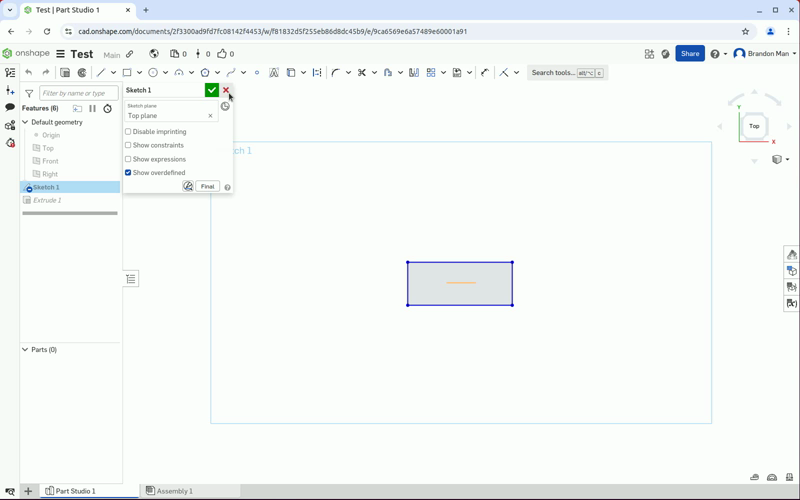
click(229, 92)
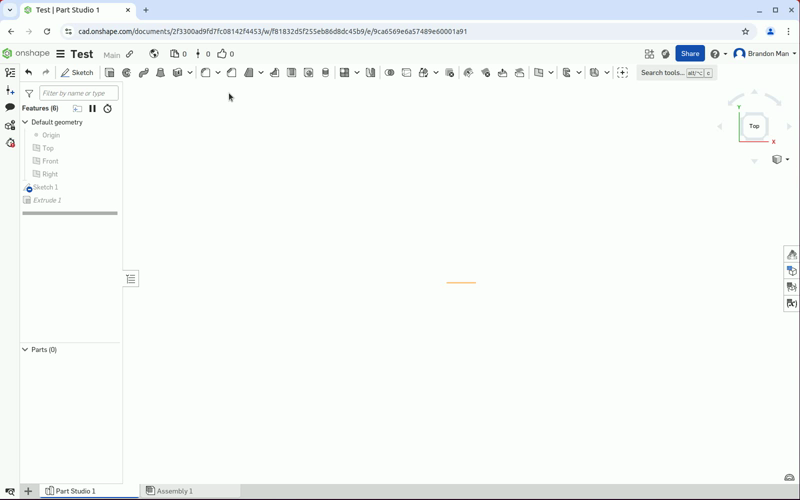
mouse_move(541, 75)
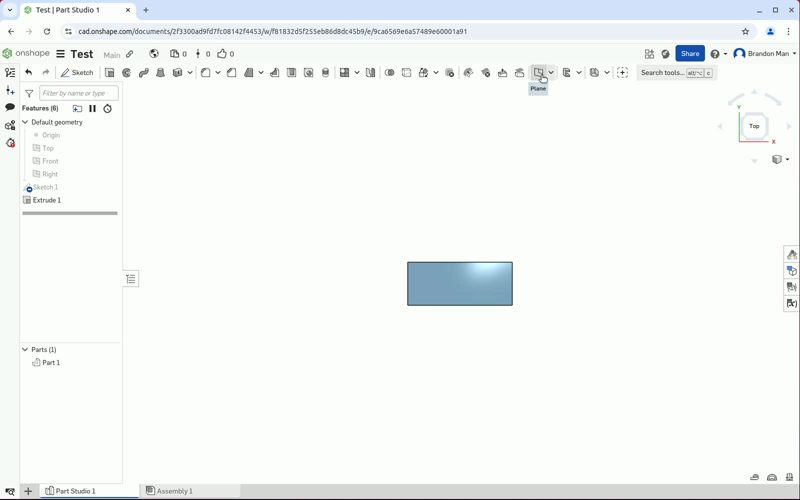
click(541, 75)
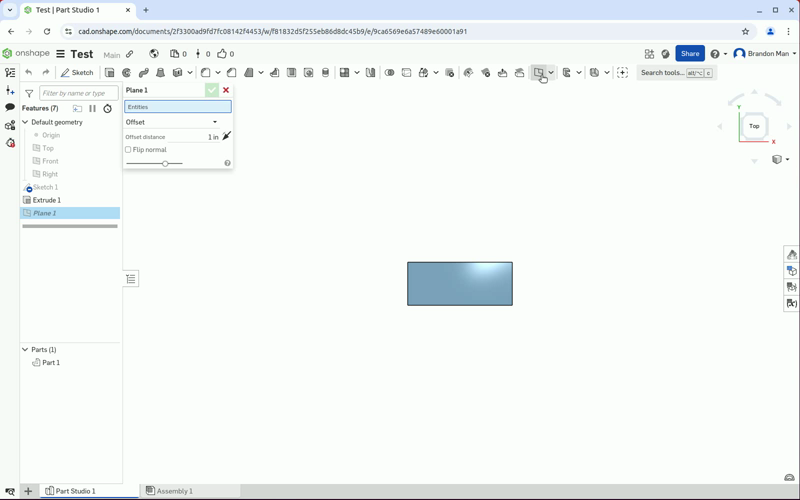
mouse_move(73, 150)
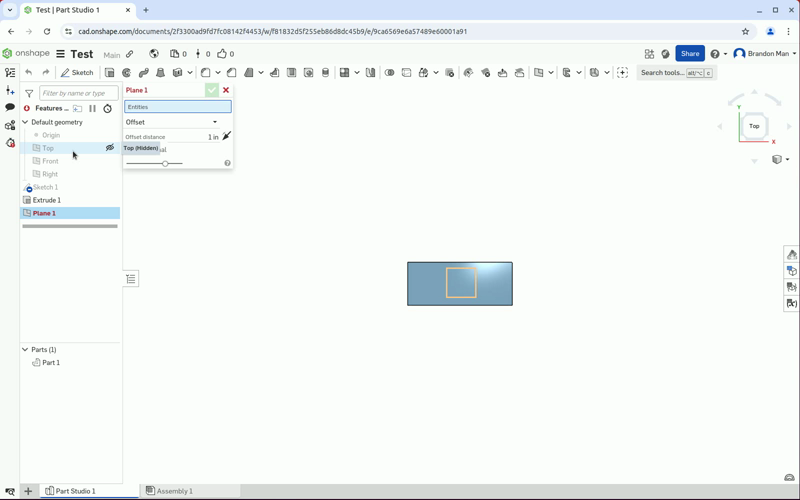
click(73, 150)
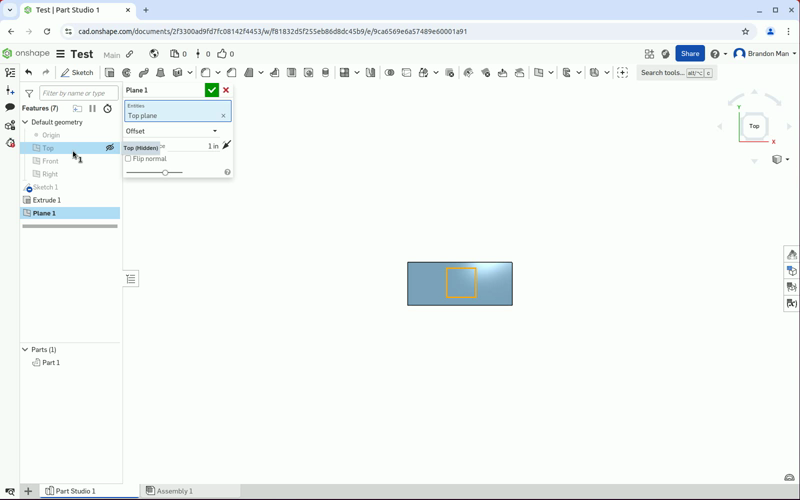
key(tab, 2)
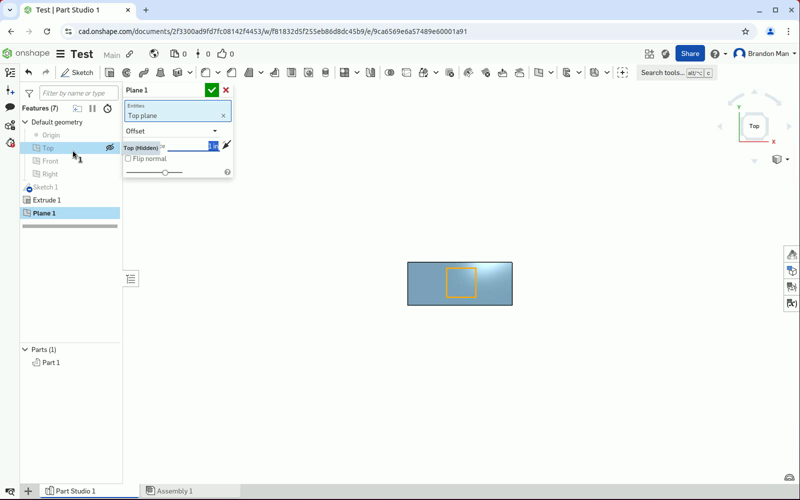
text(23.108)
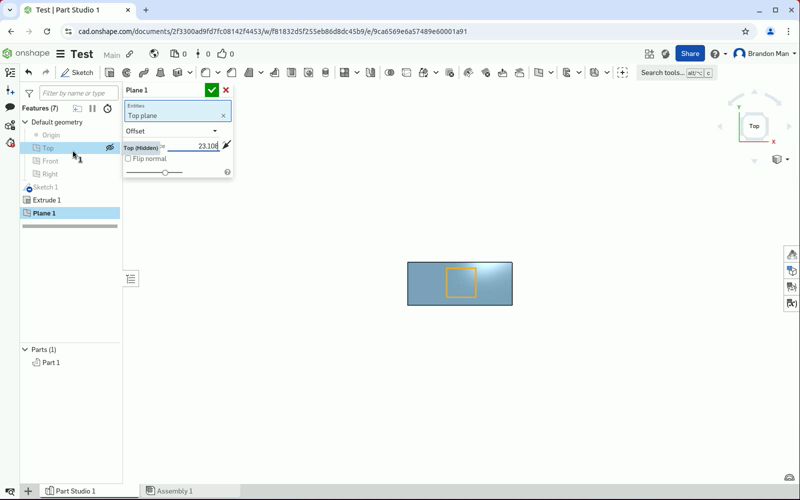
key(enter, 2)
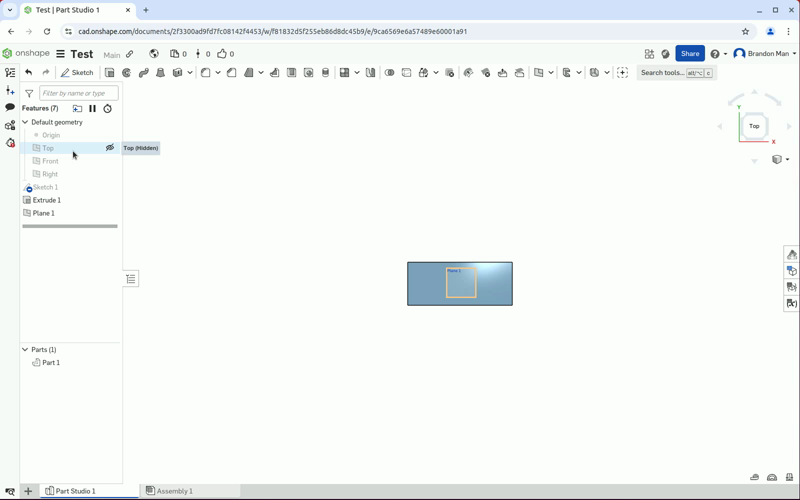
key(shift+s)
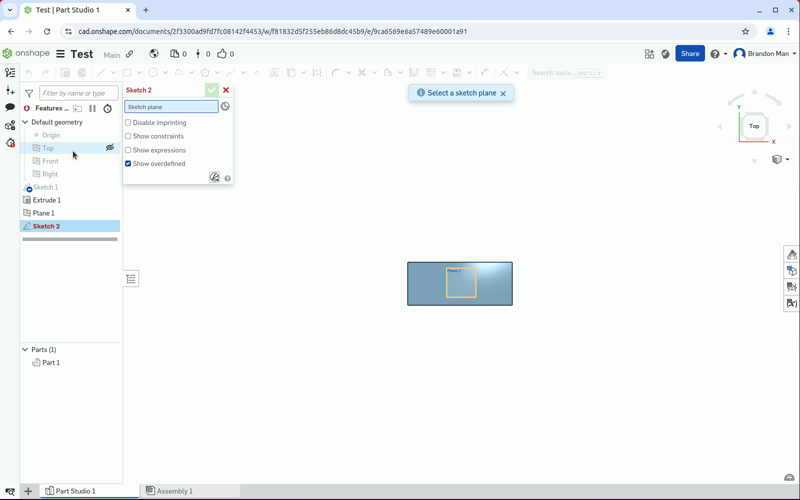
mouse_move(73, 215)
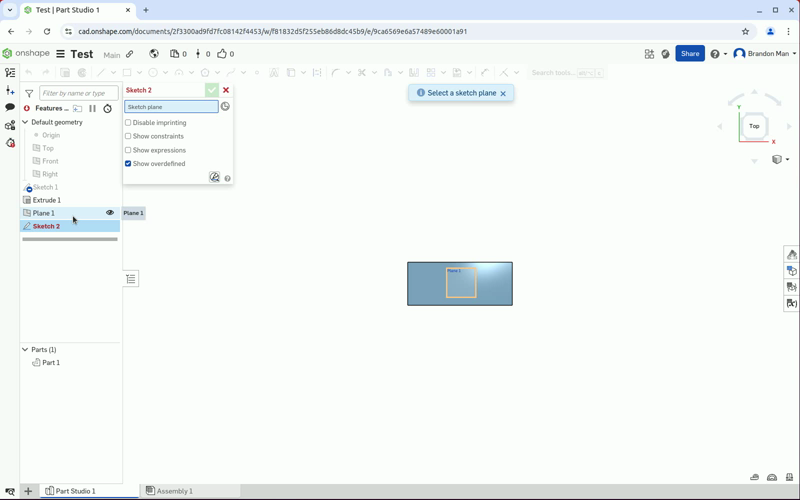
click(73, 215)
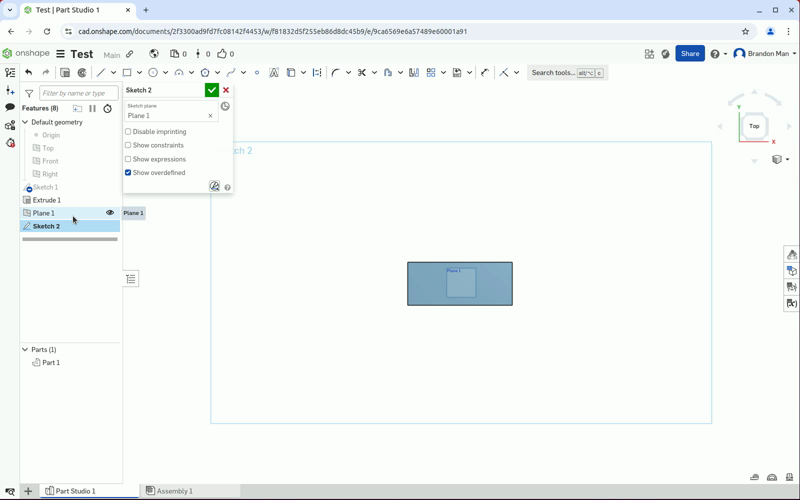
mouse_move(73, 352)
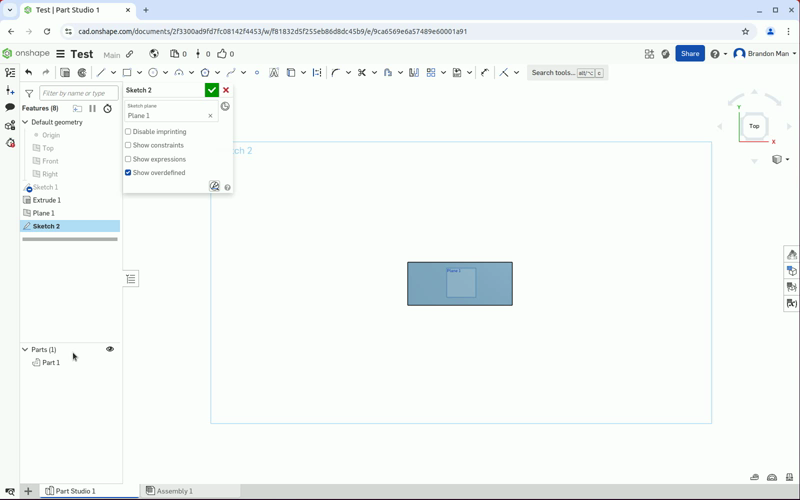
key(y)
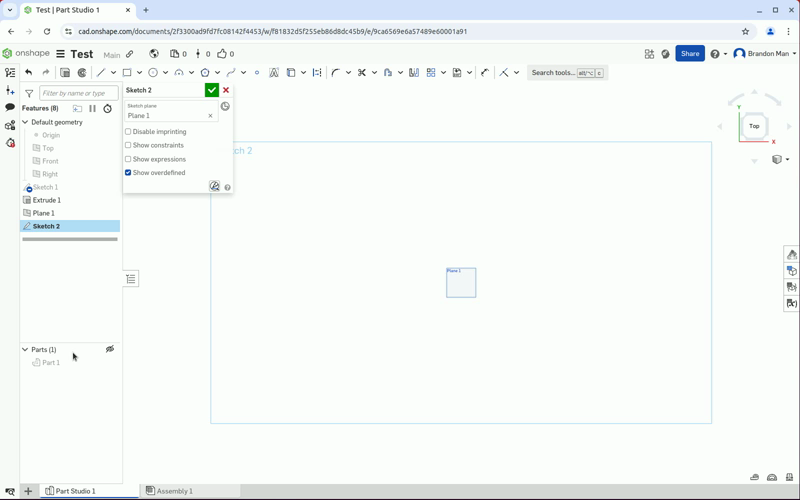
key(a)
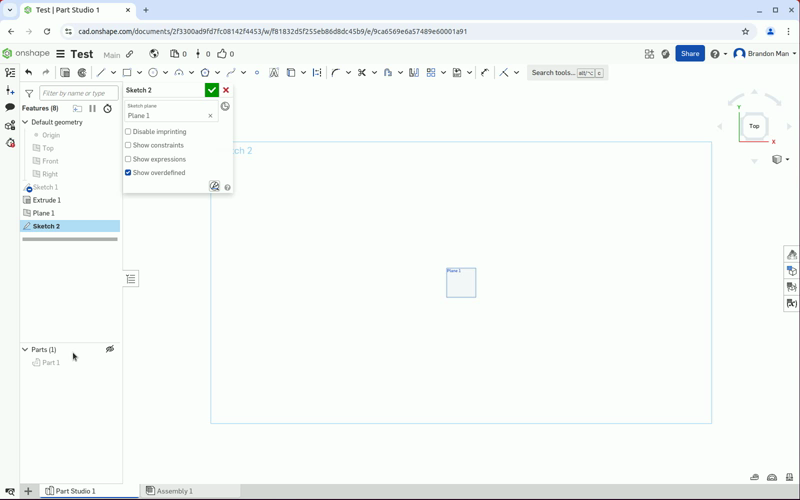
key_down(shift)
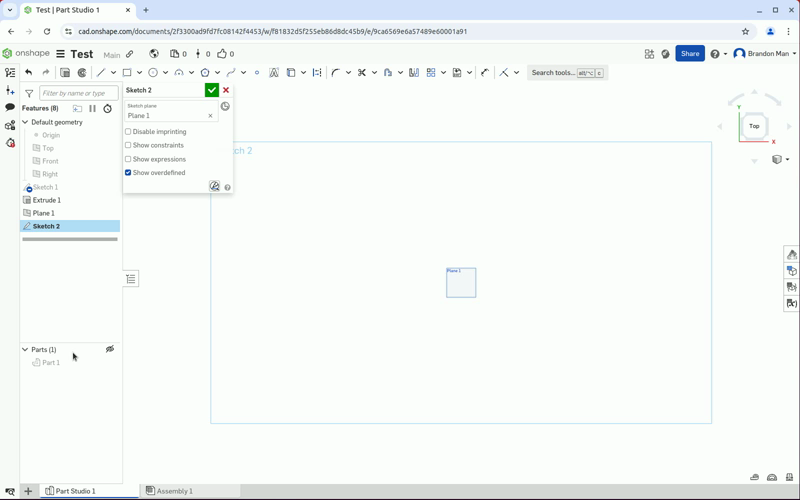
mouse_move(407, 290)
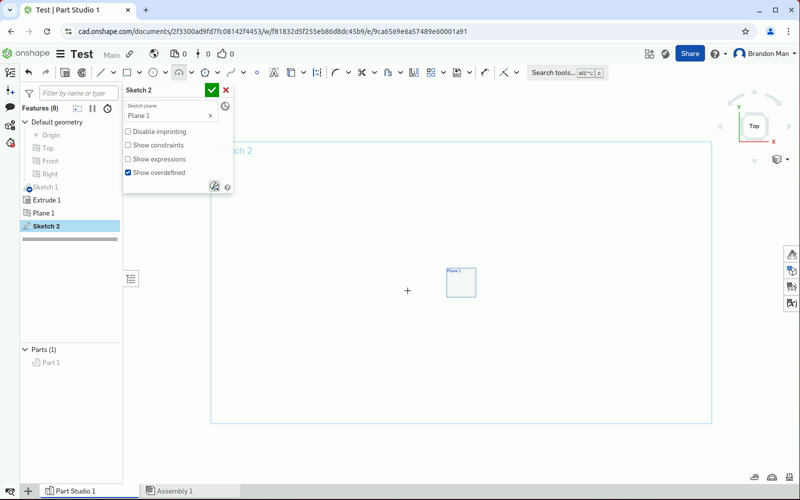
click(407, 290)
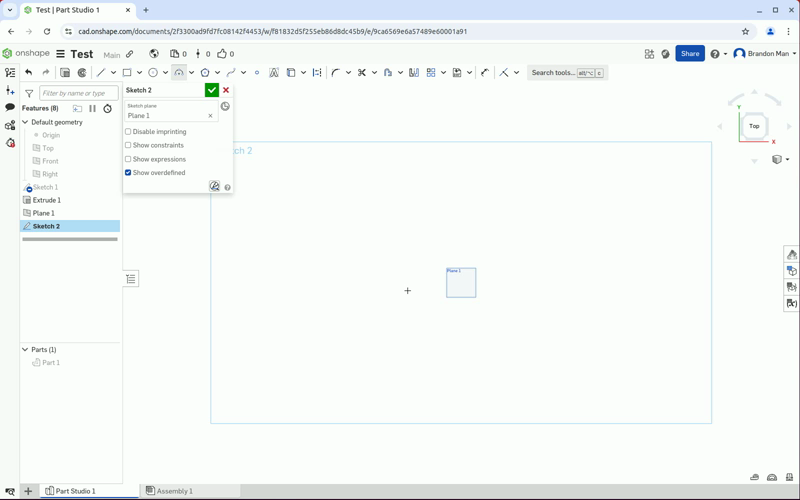
key_up(shift)
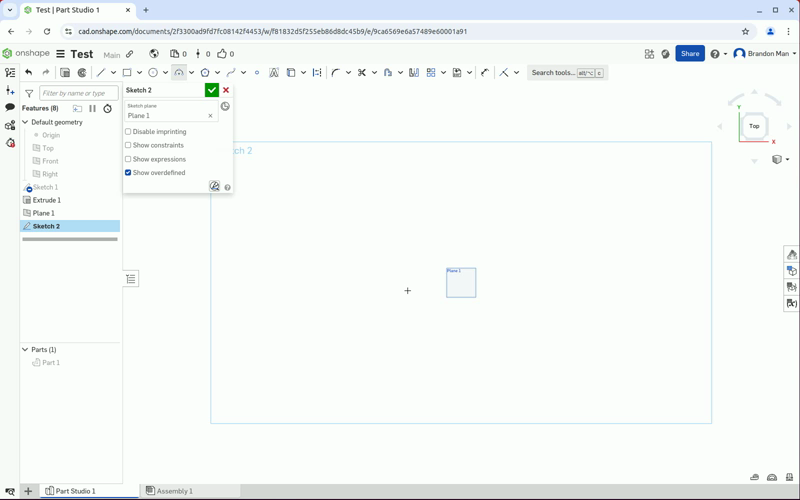
key_down(shift)
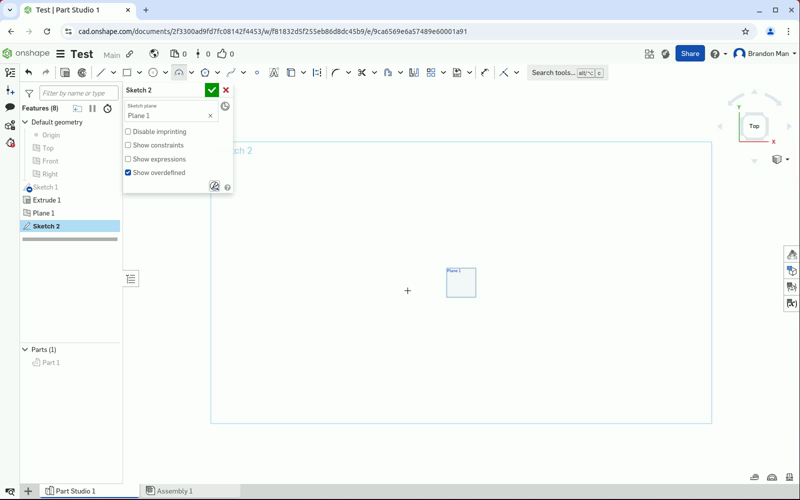
mouse_move(416, 290)
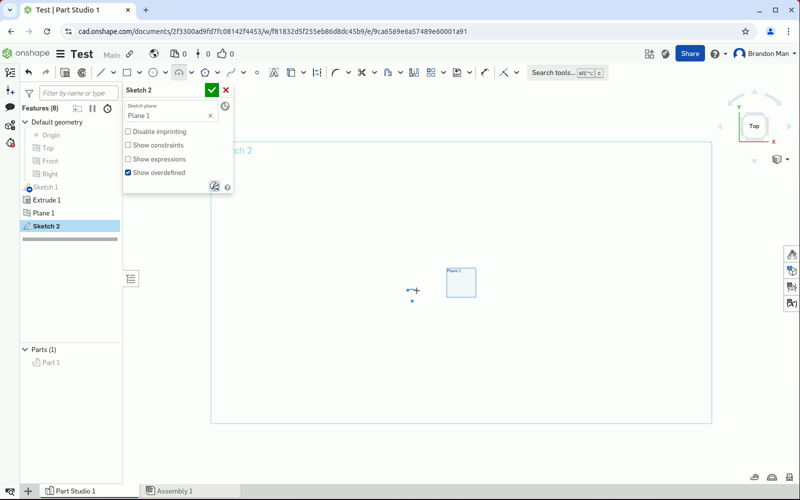
click(416, 290)
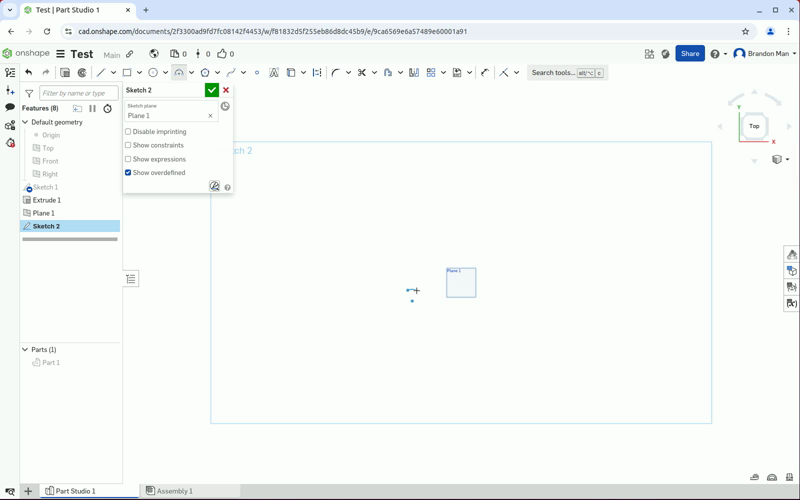
mouse_move(412, 294)
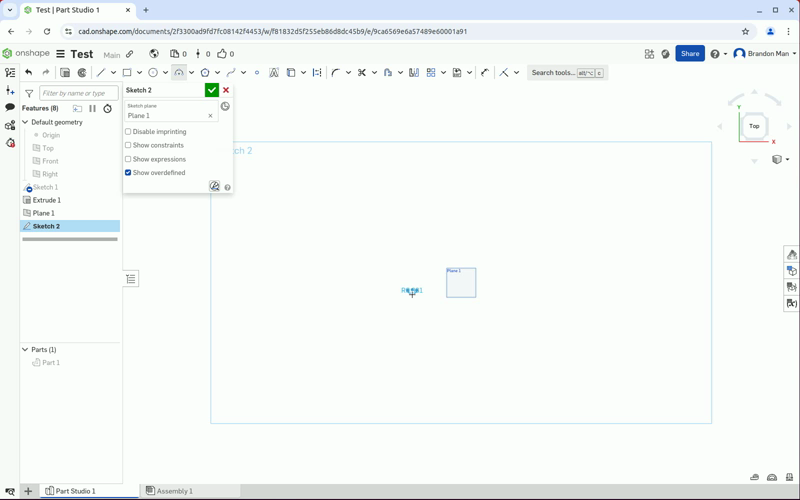
click(412, 294)
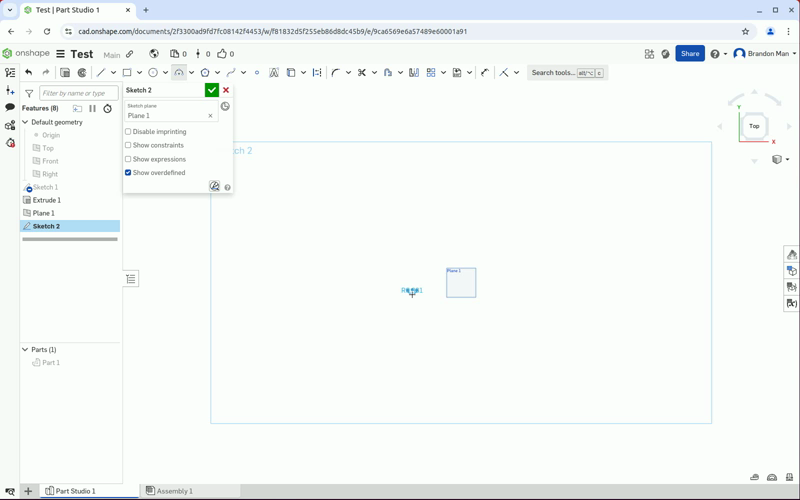
key_up(shift)
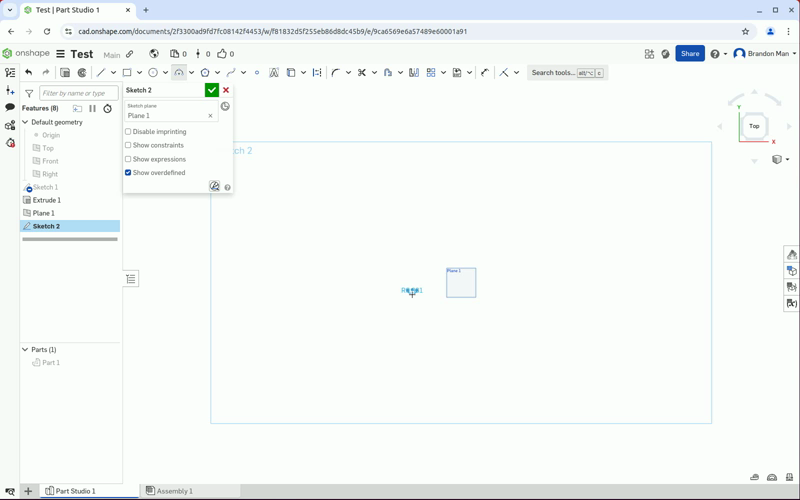
key(esc)
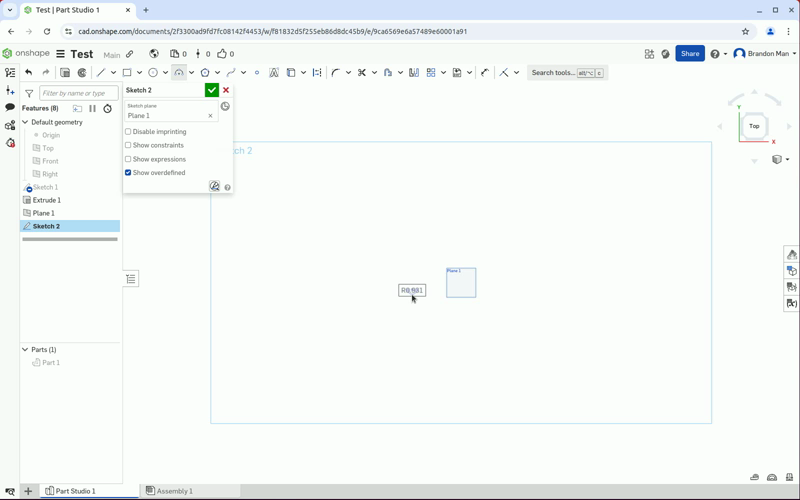
key(l)
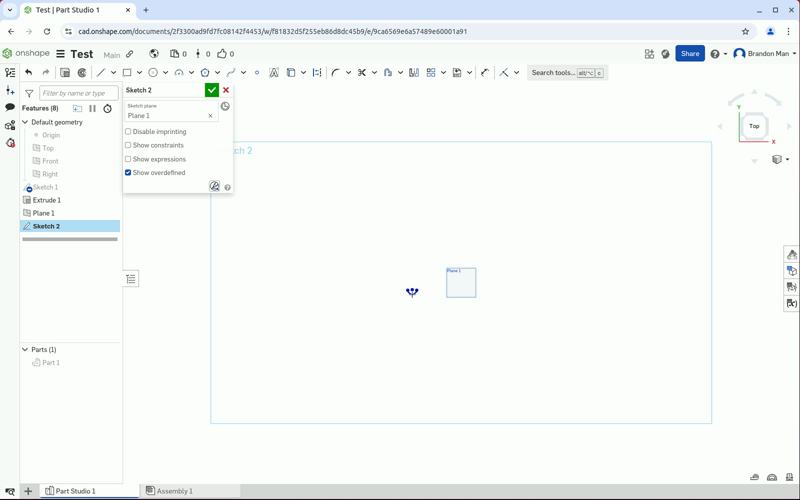
mouse_move(416, 290)
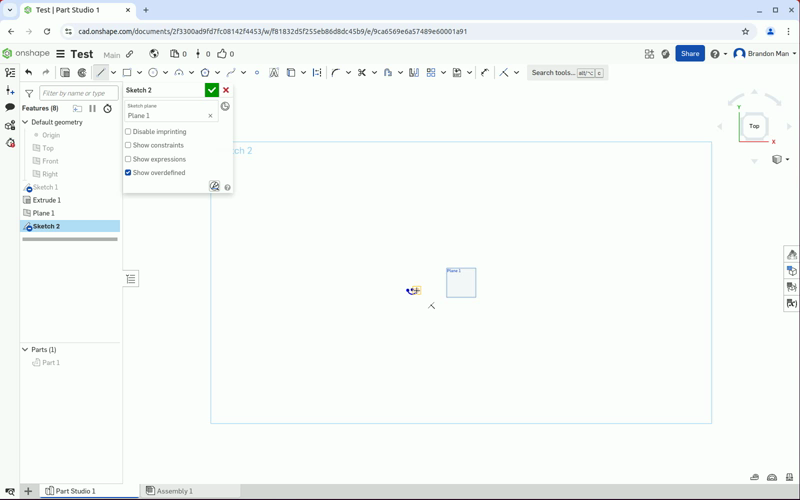
scroll(6)
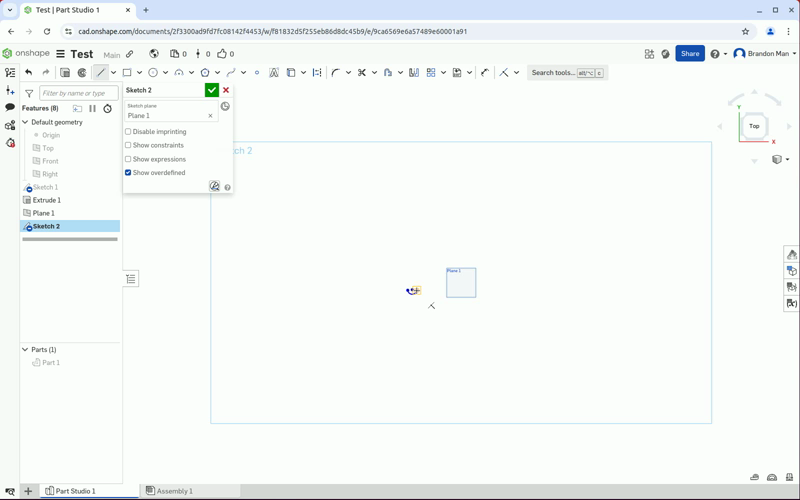
scroll(6)
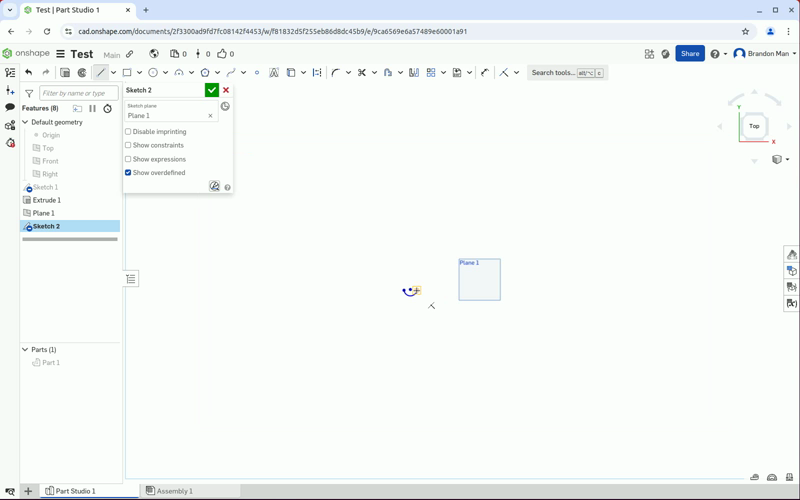
scroll(6)
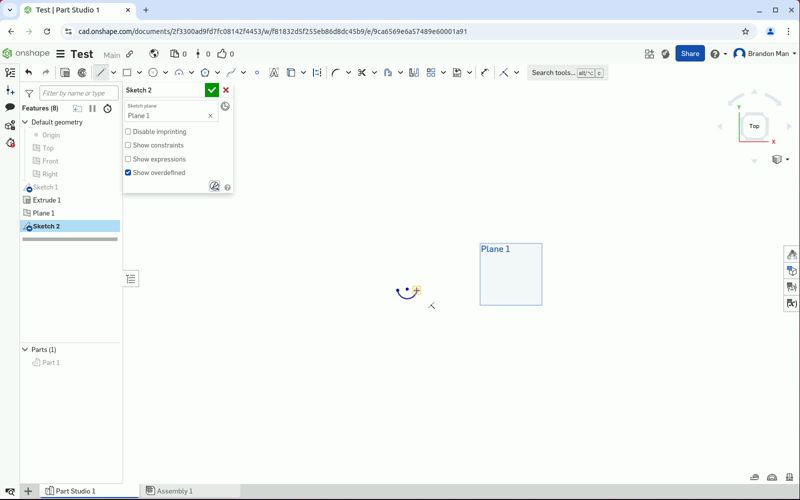
scroll(6)
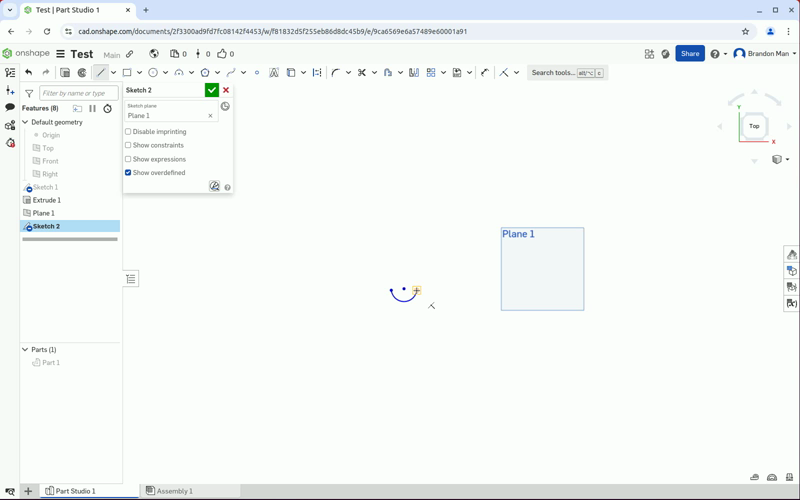
scroll(6)
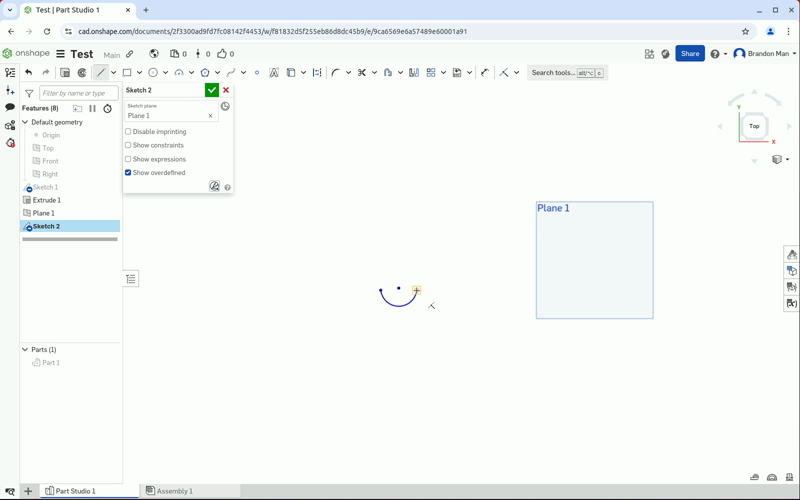
scroll(6)
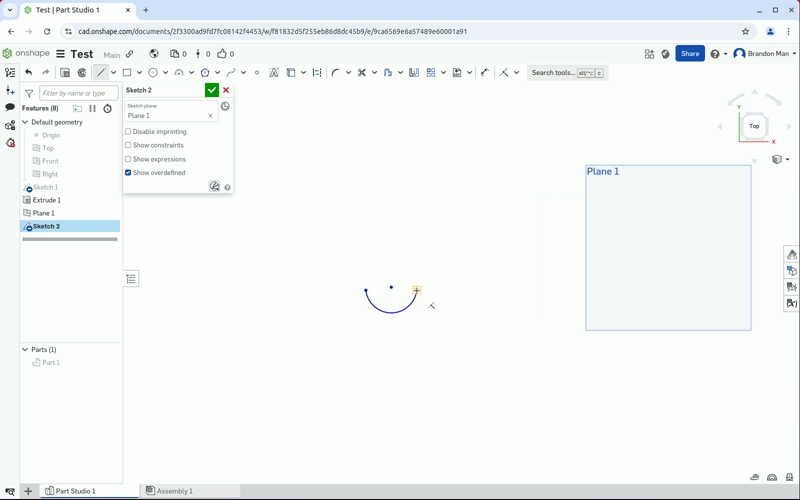
scroll(6)
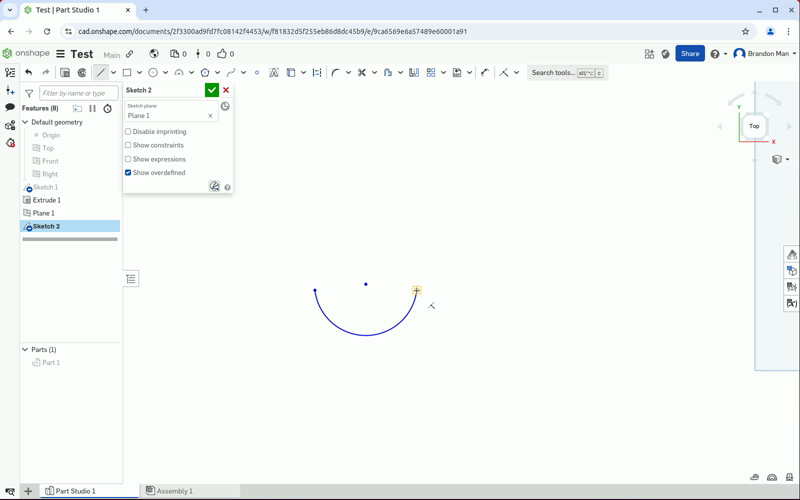
click(416, 290)
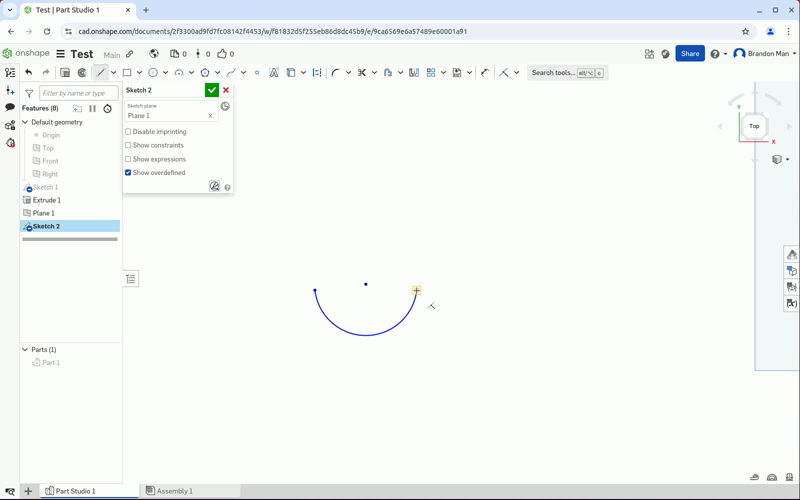
scroll(-6)
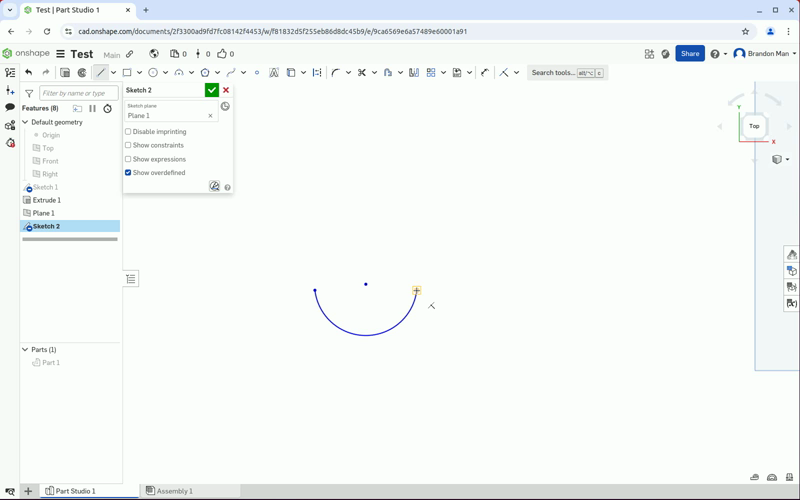
scroll(-6)
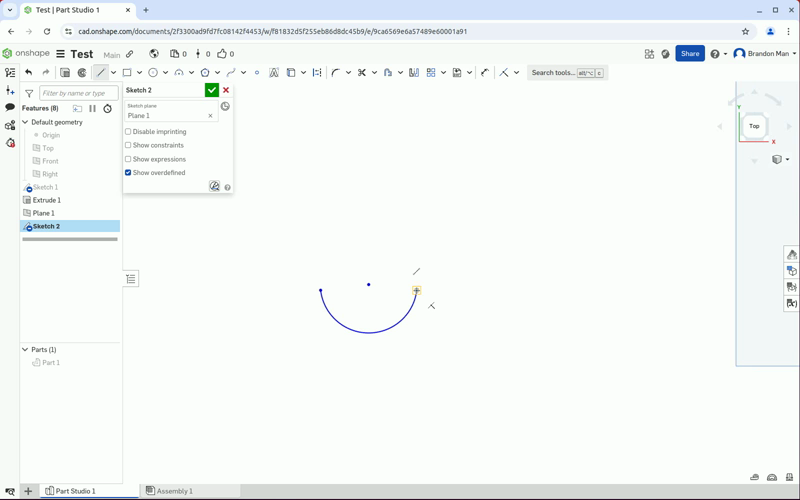
scroll(-6)
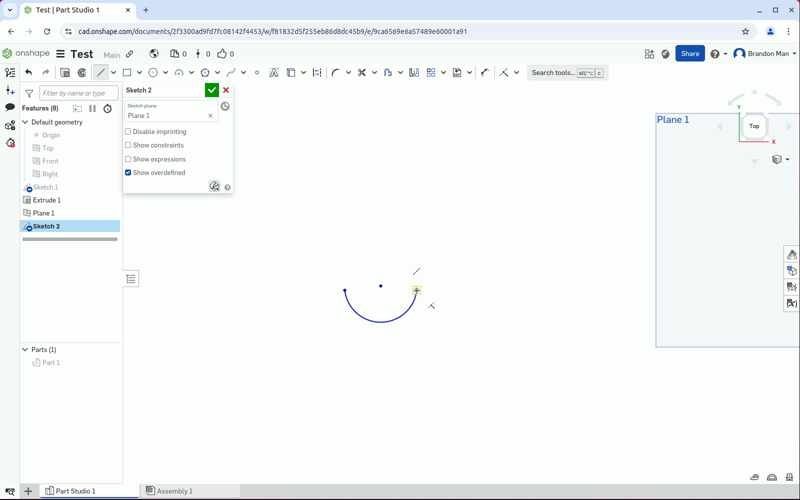
scroll(-6)
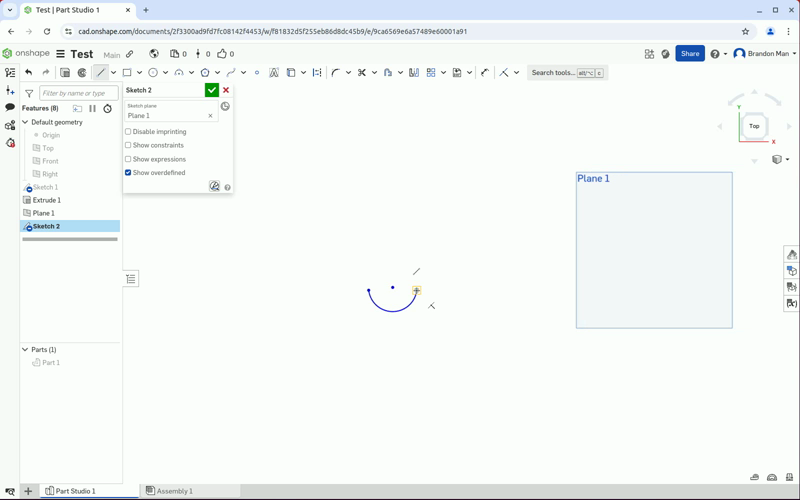
scroll(-6)
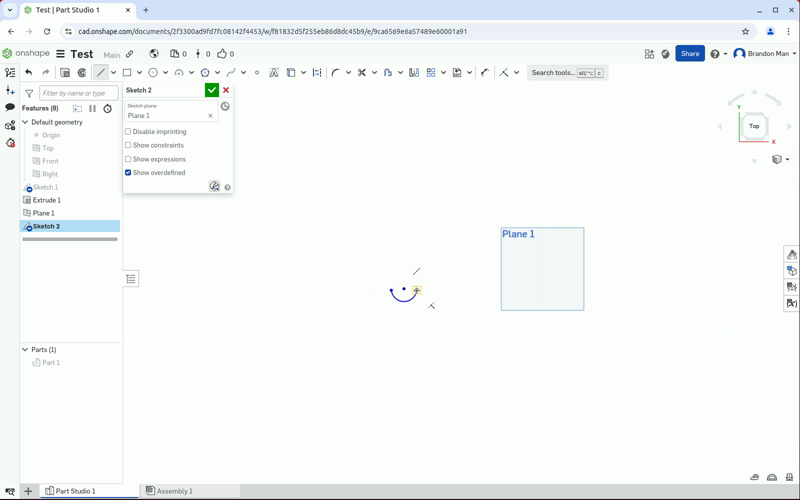
scroll(-6)
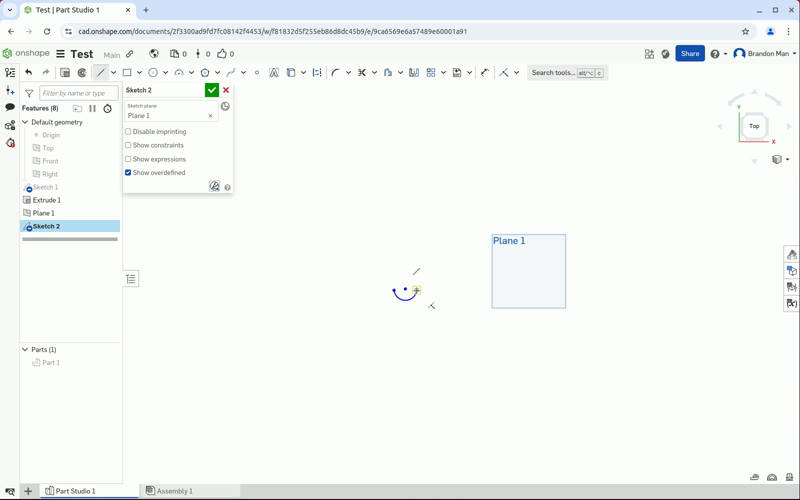
scroll(-6)
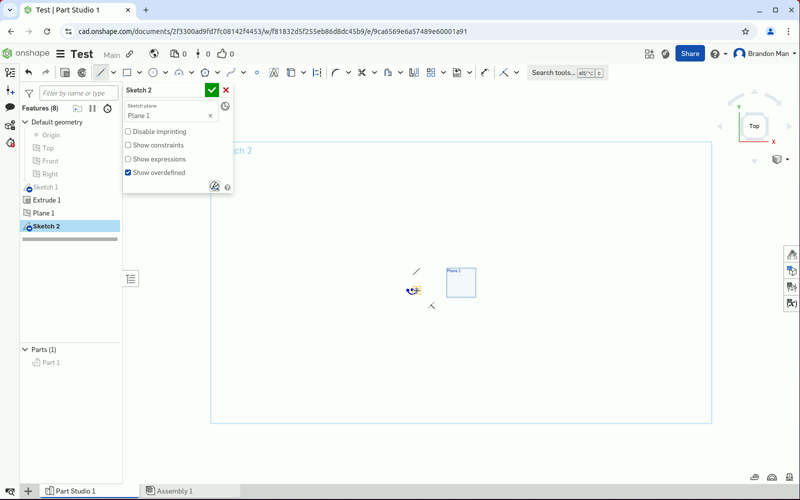
key_down(shift)
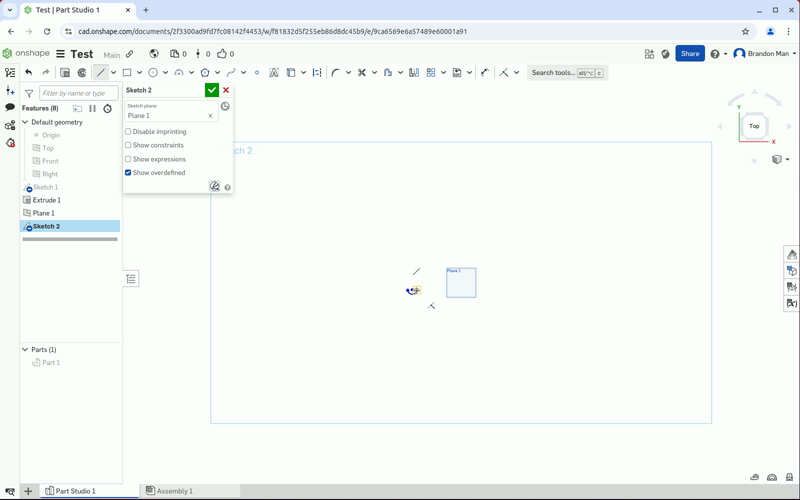
mouse_move(446, 290)
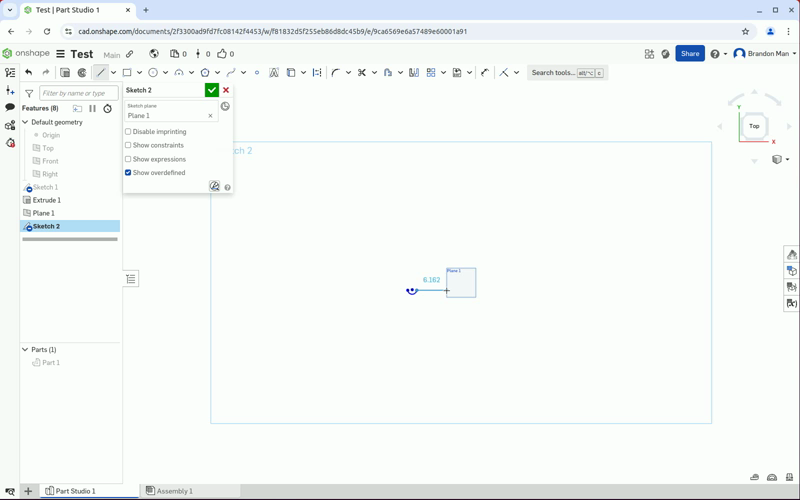
mouse_move(416, 267)
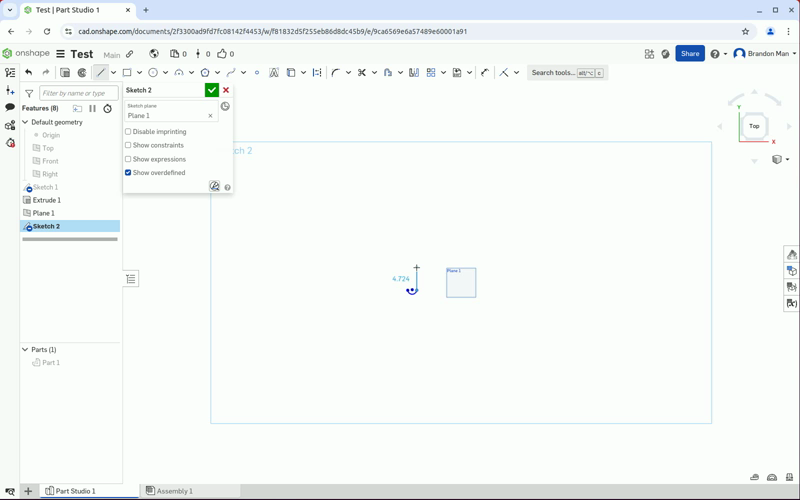
click(416, 267)
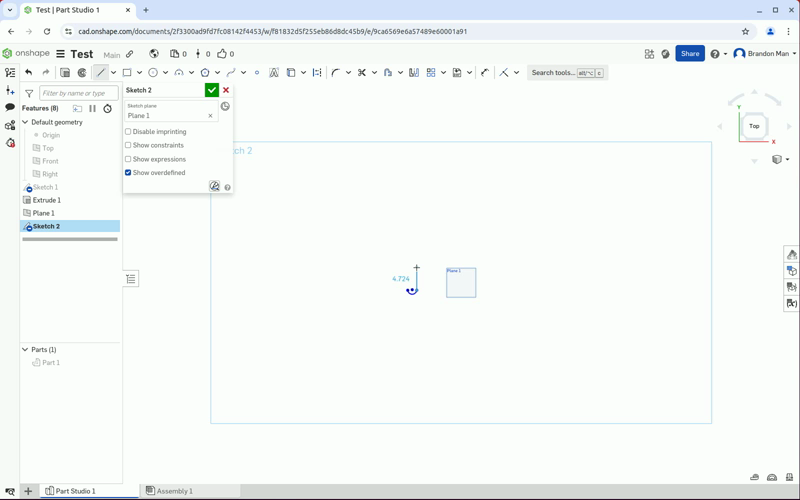
key_up(shift)
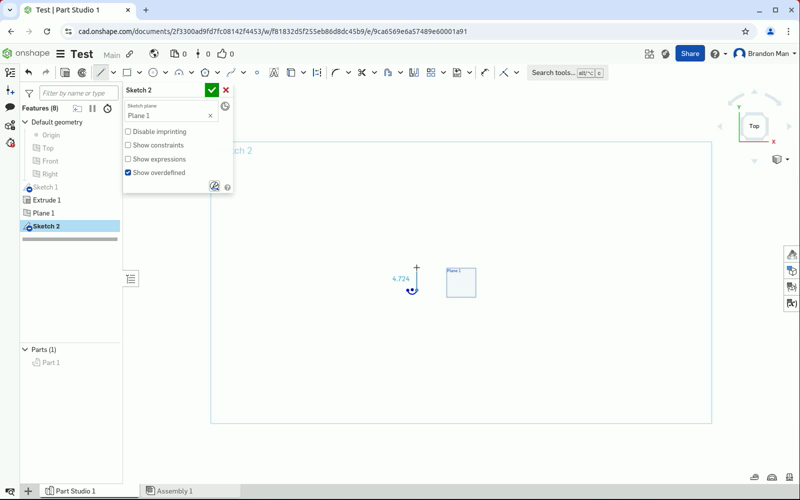
key_down(shift)
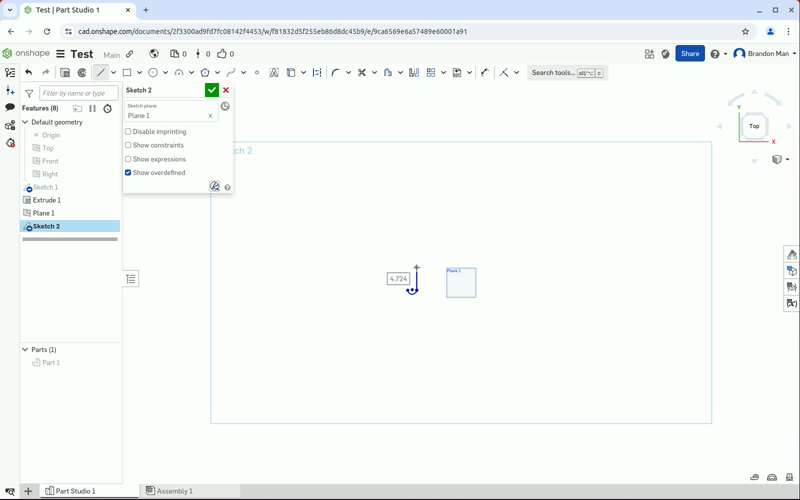
mouse_move(501, 267)
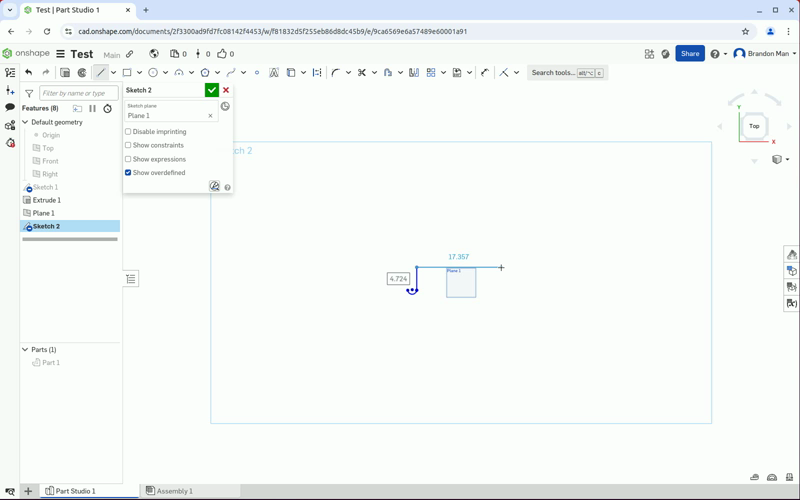
click(501, 267)
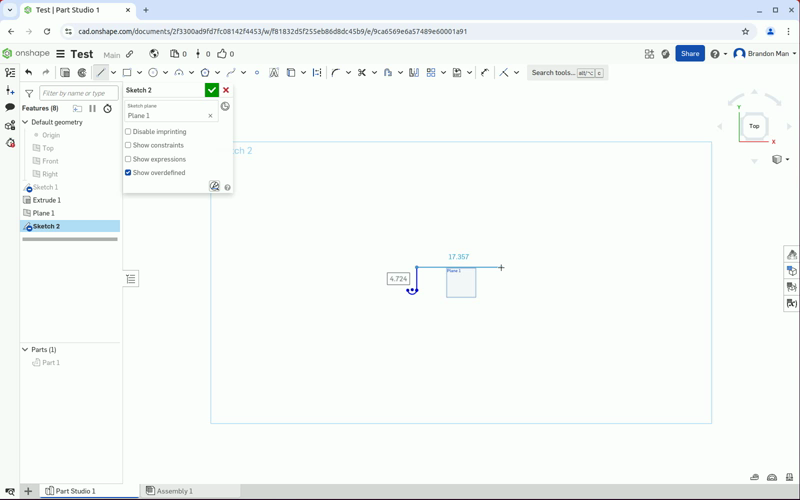
key_up(shift)
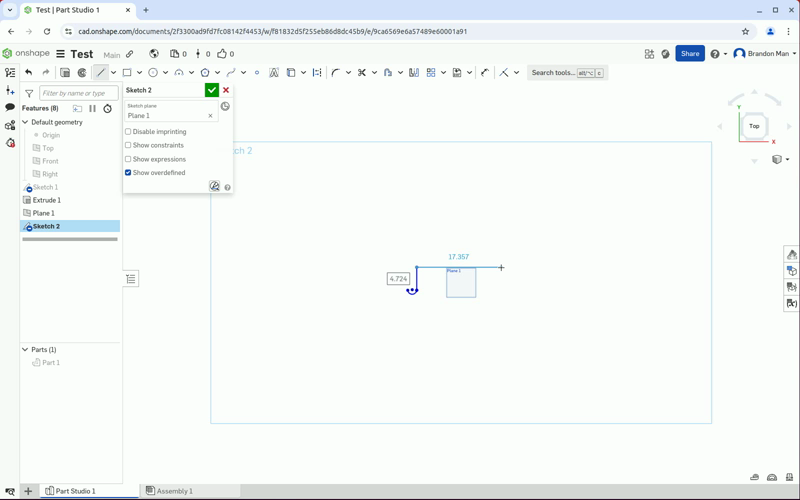
key_down(shift)
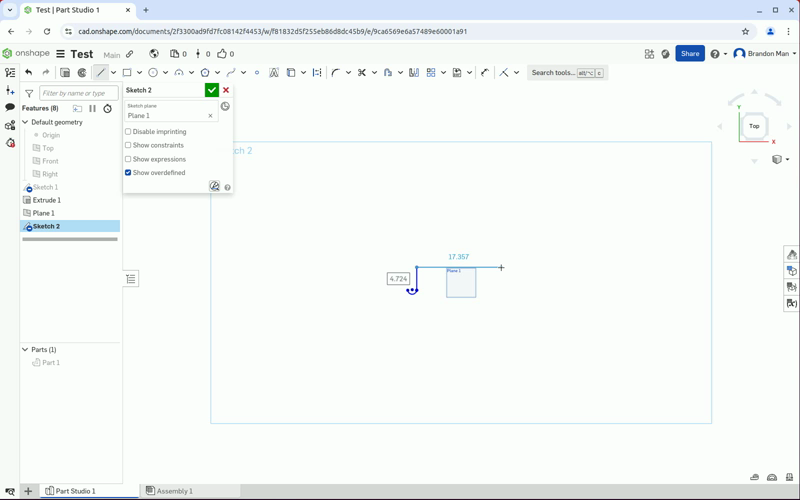
mouse_move(531, 267)
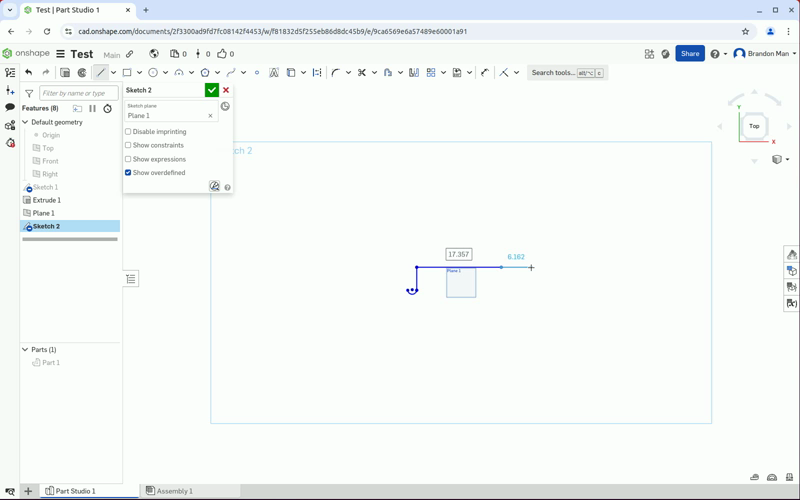
mouse_move(501, 288)
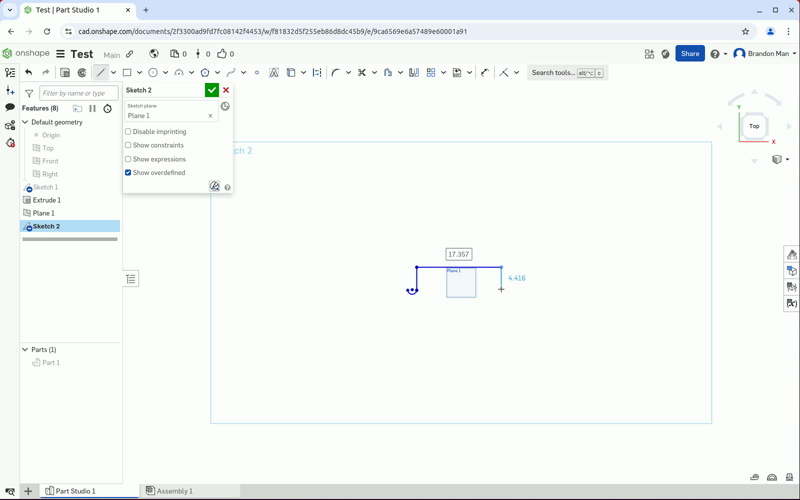
click(501, 288)
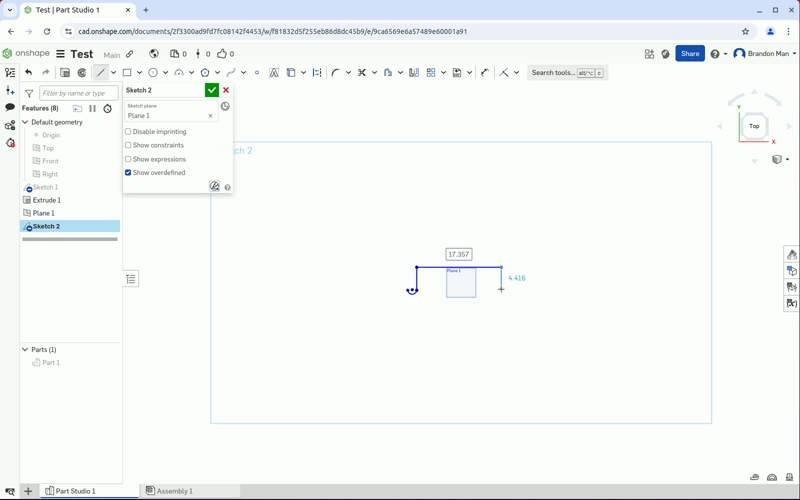
key_up(shift)
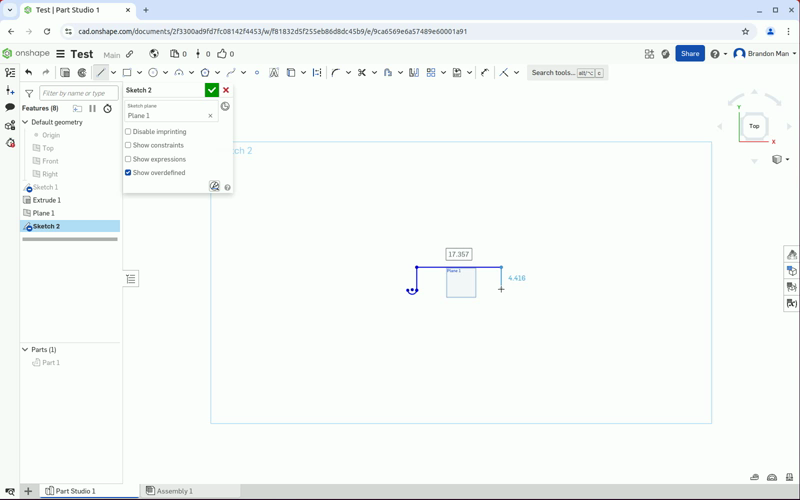
key(esc)
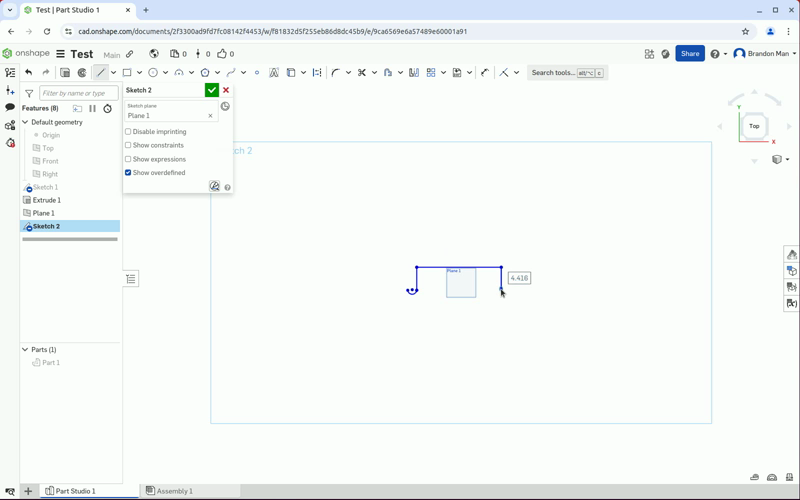
key(a)
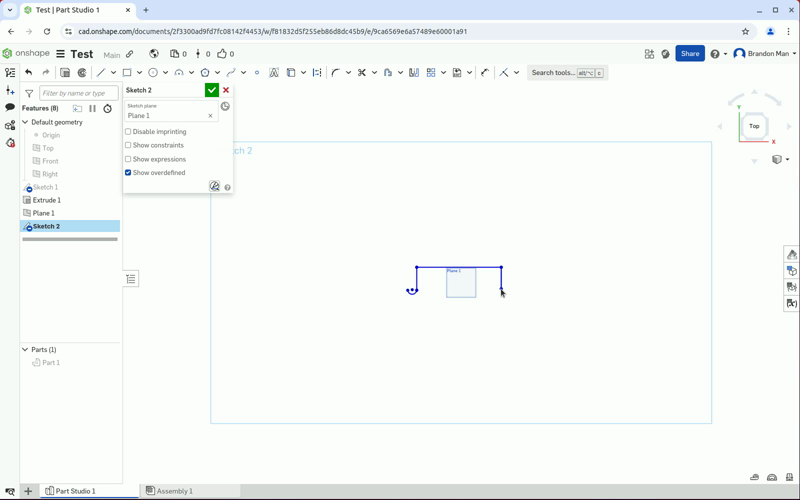
mouse_move(501, 288)
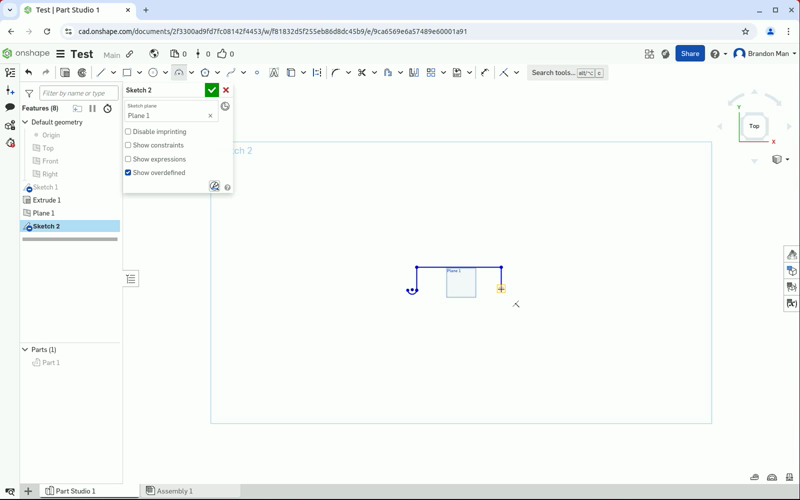
click(501, 288)
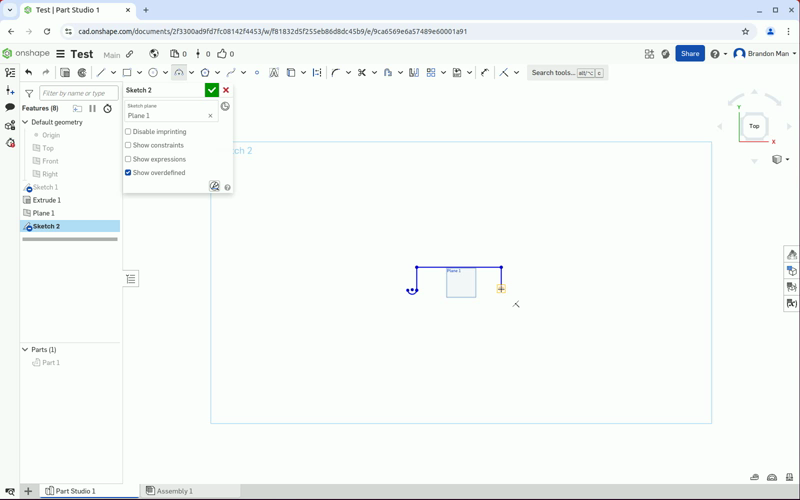
key_down(shift)
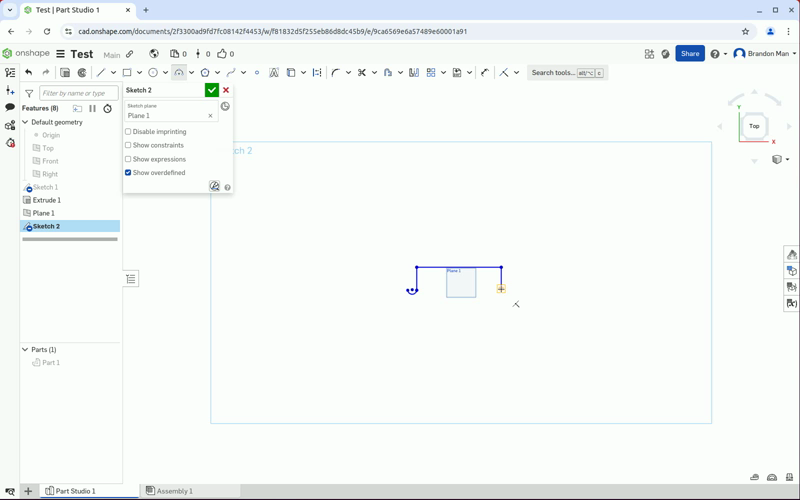
mouse_move(495, 294)
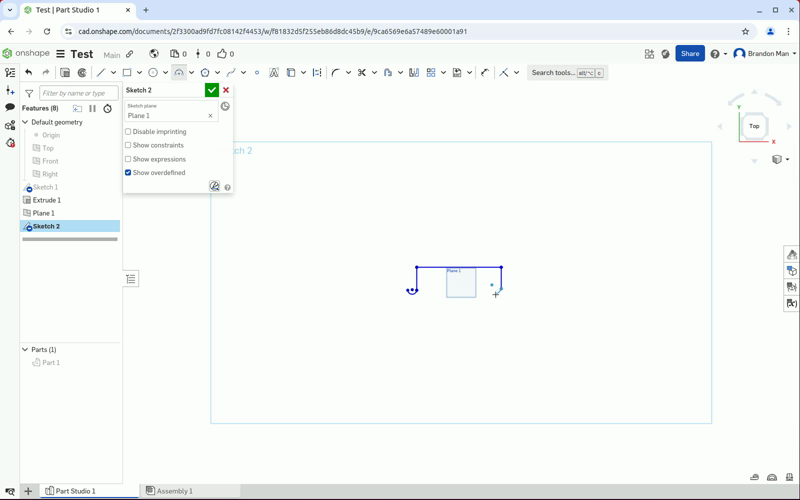
click(495, 294)
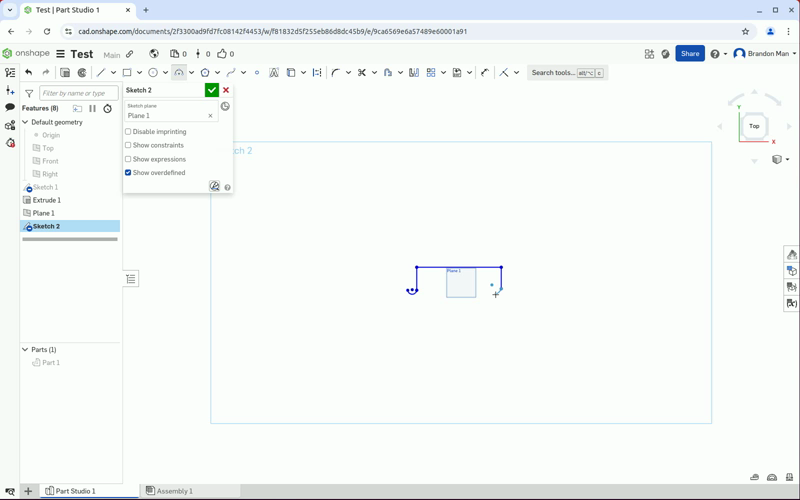
mouse_move(499, 292)
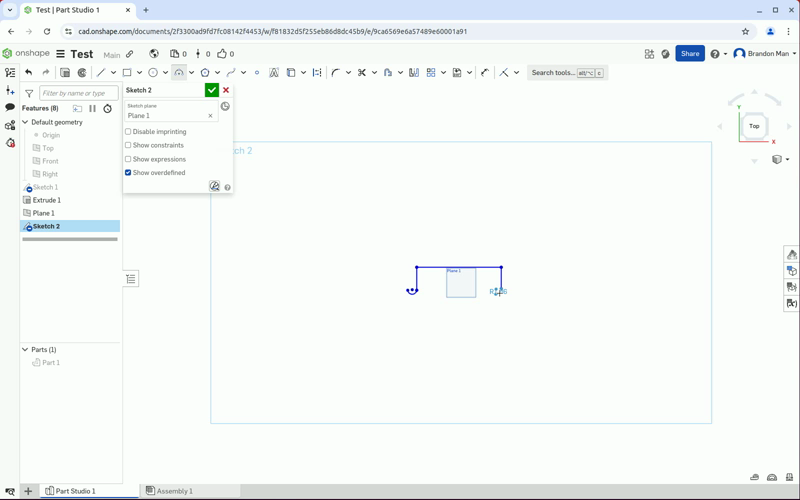
scroll(6)
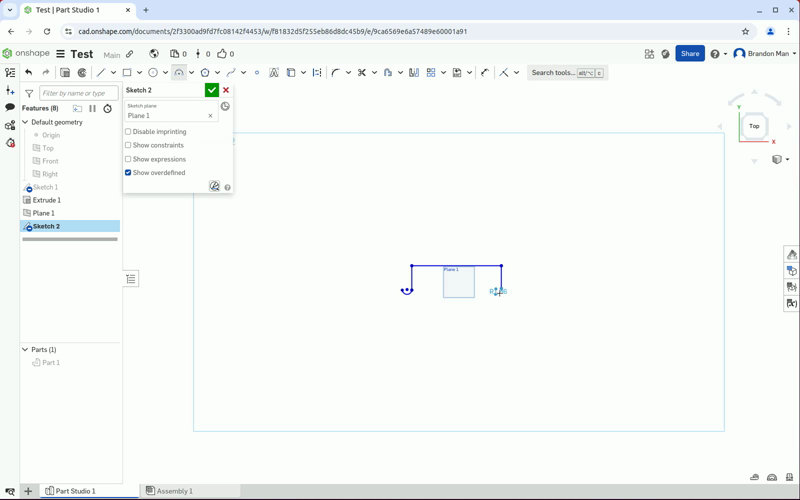
scroll(6)
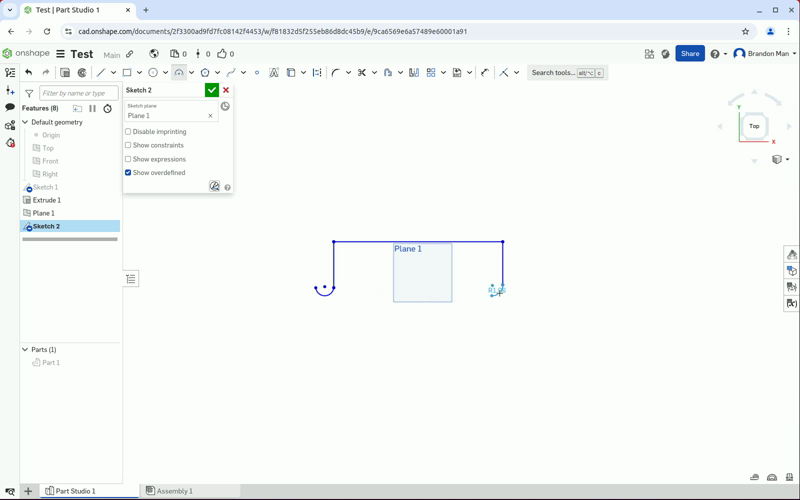
scroll(6)
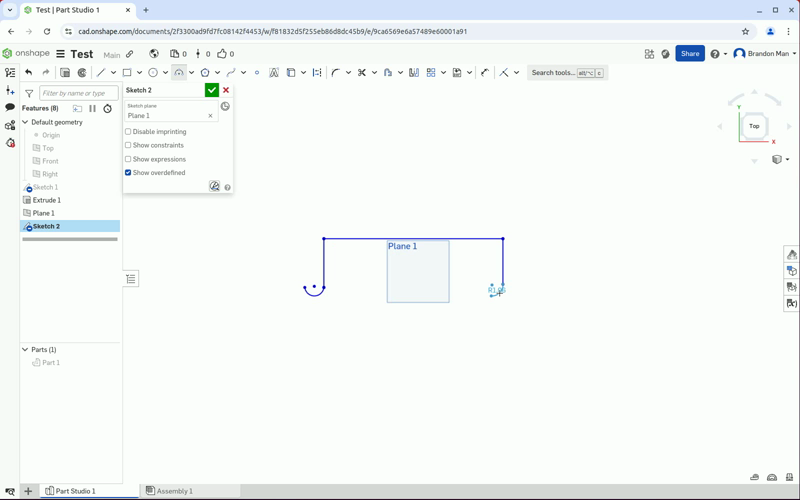
scroll(6)
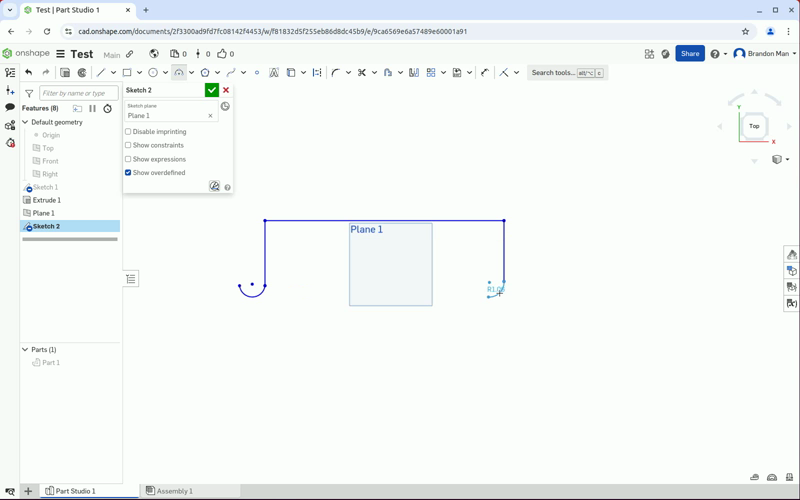
scroll(6)
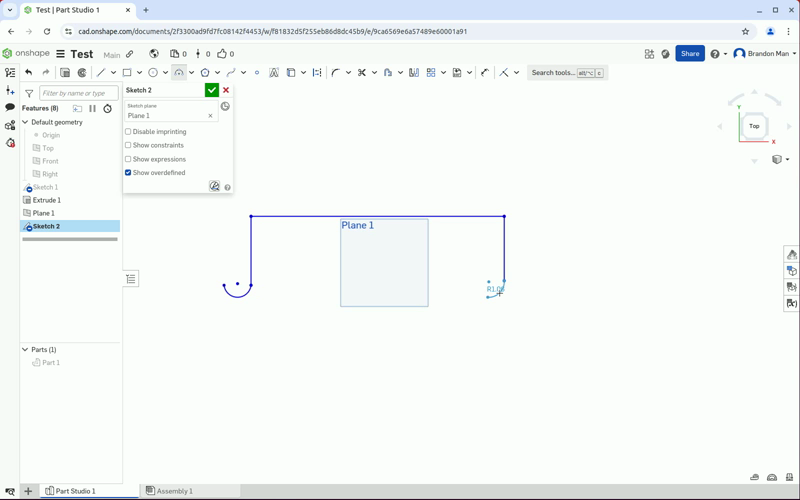
scroll(6)
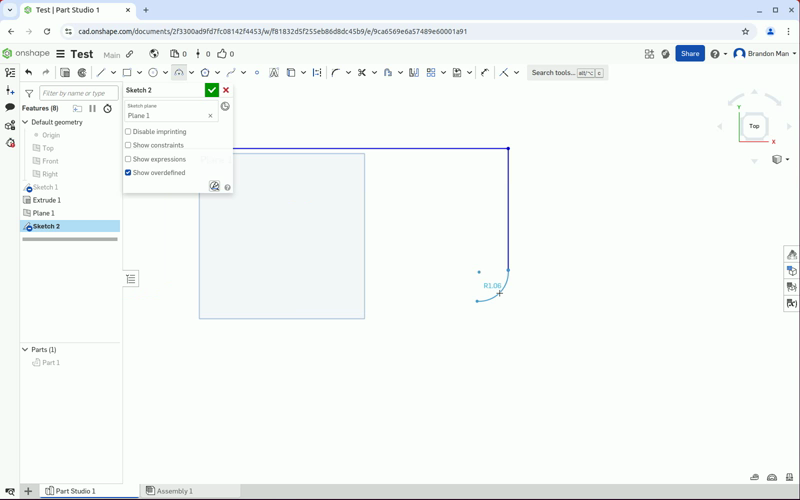
scroll(6)
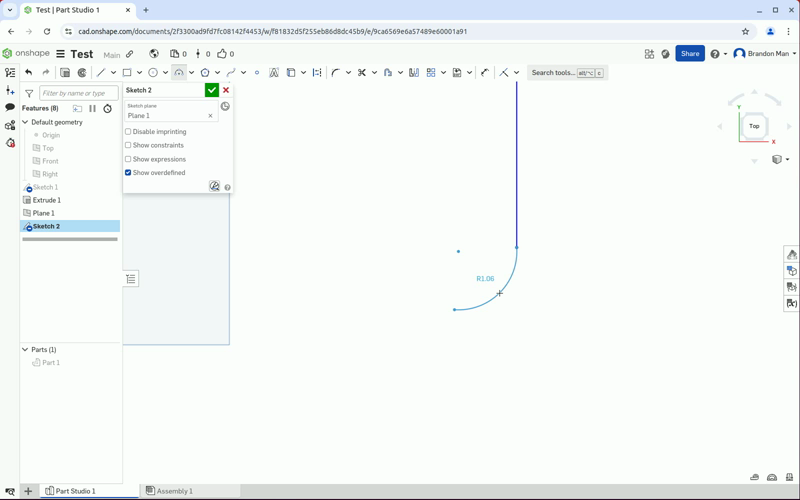
click(499, 292)
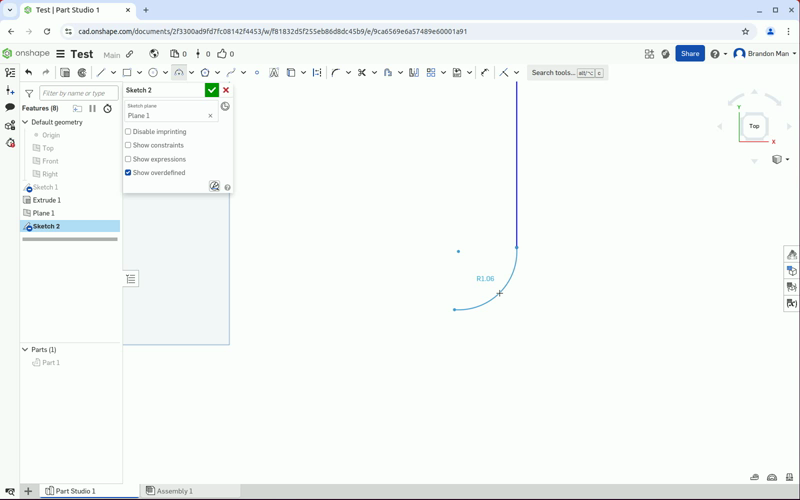
scroll(-6)
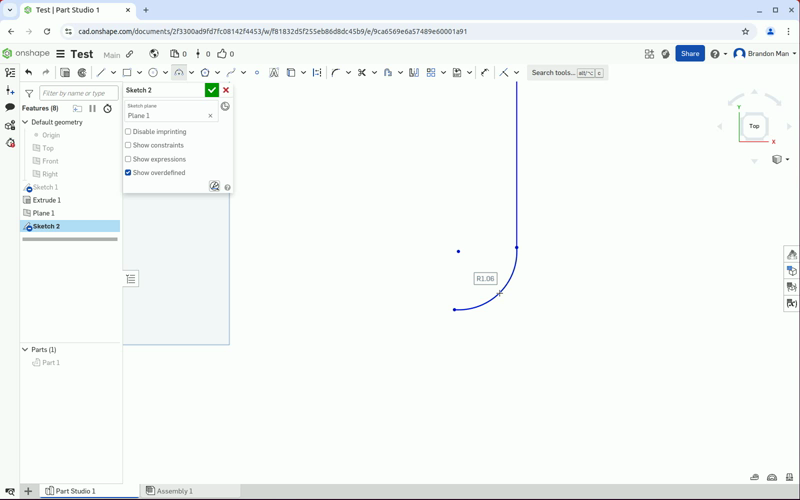
scroll(-6)
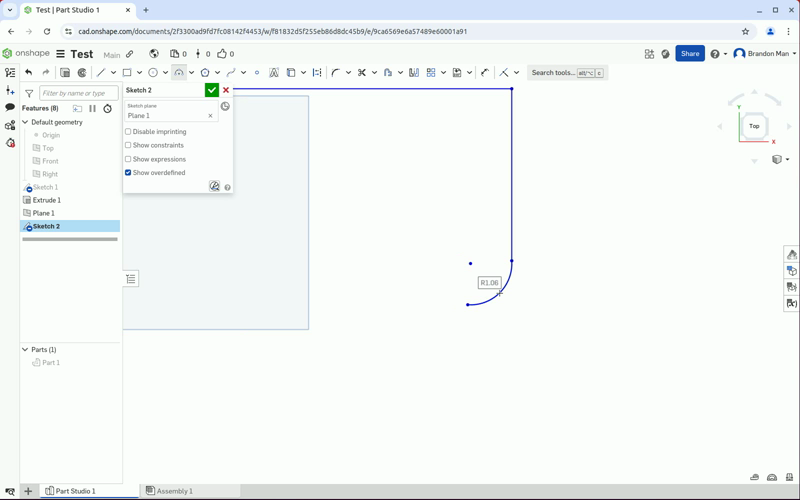
scroll(-6)
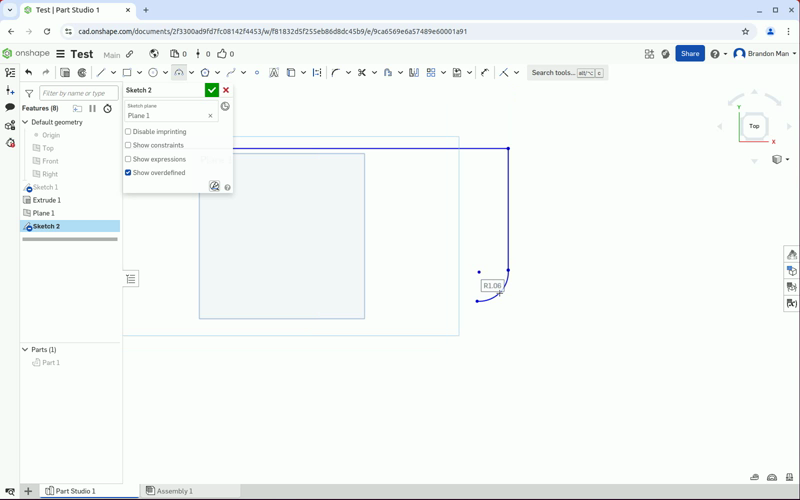
scroll(-6)
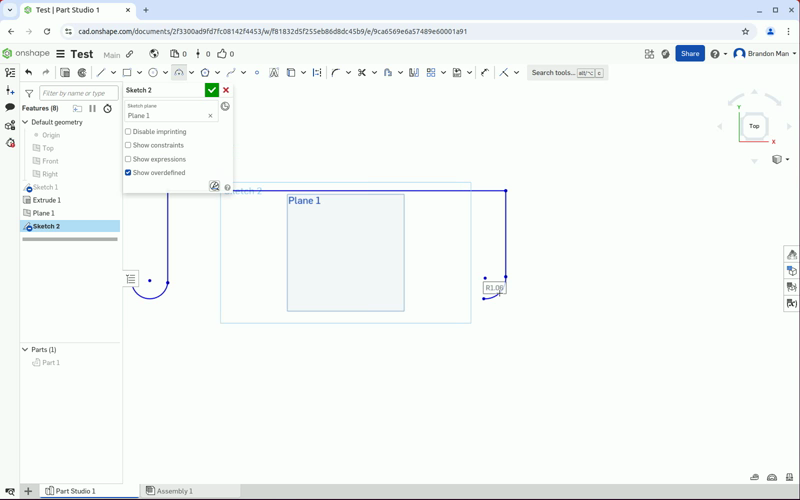
scroll(-6)
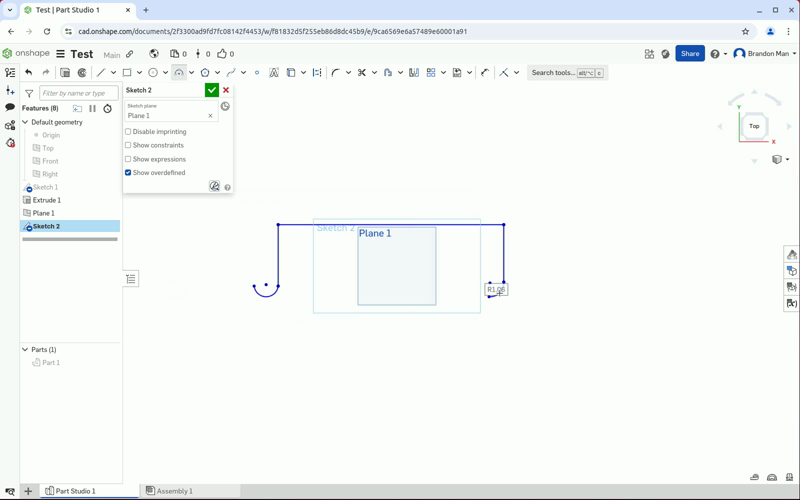
scroll(-6)
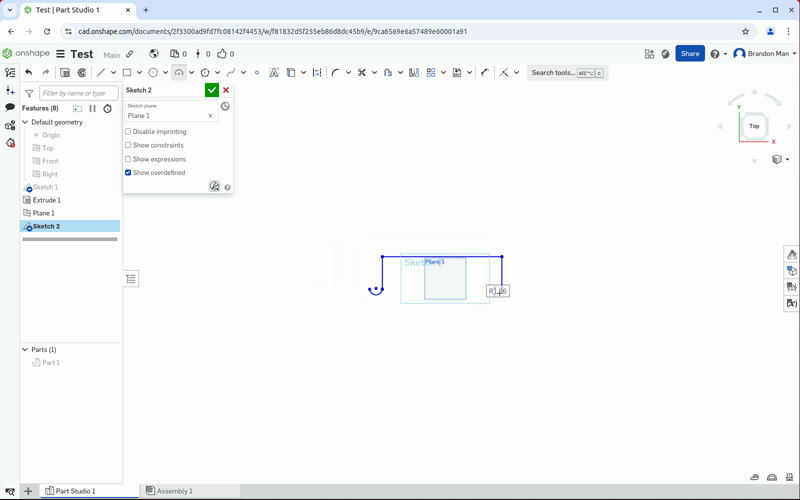
scroll(-6)
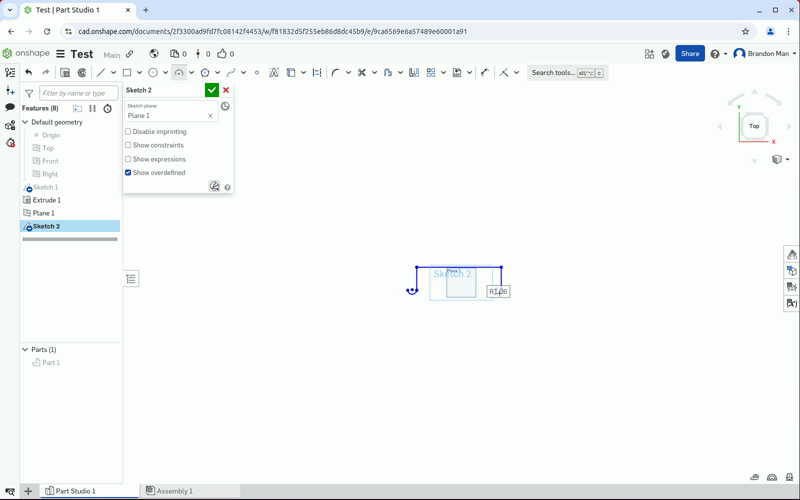
key_up(shift)
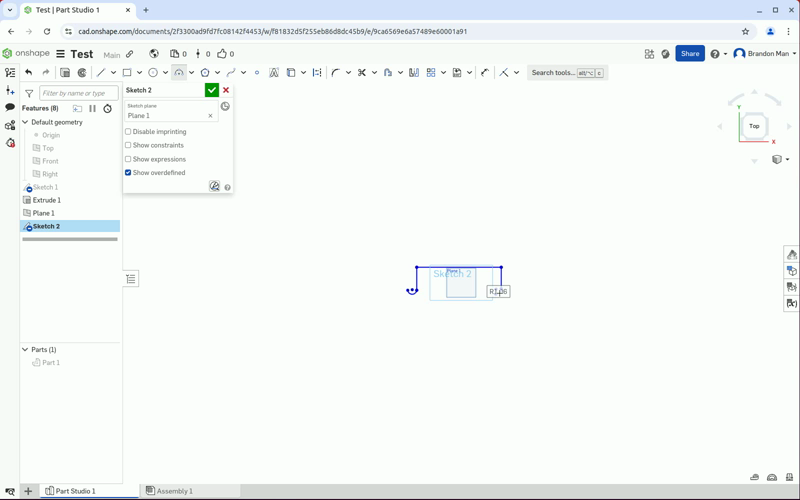
key(esc)
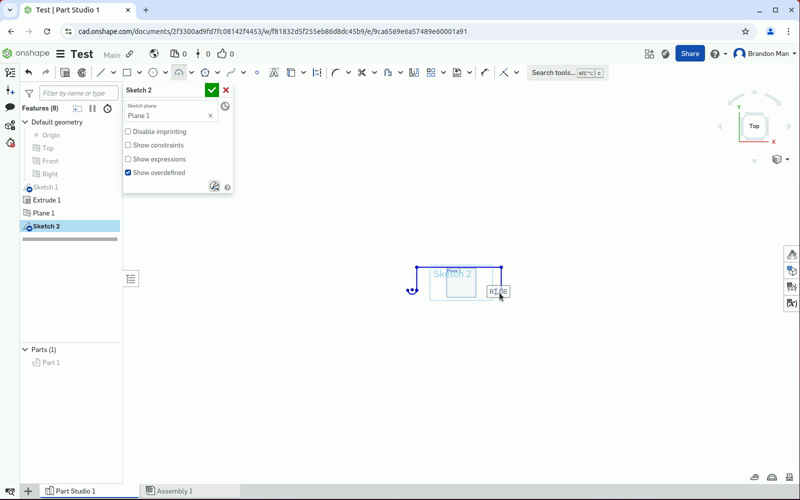
key(l)
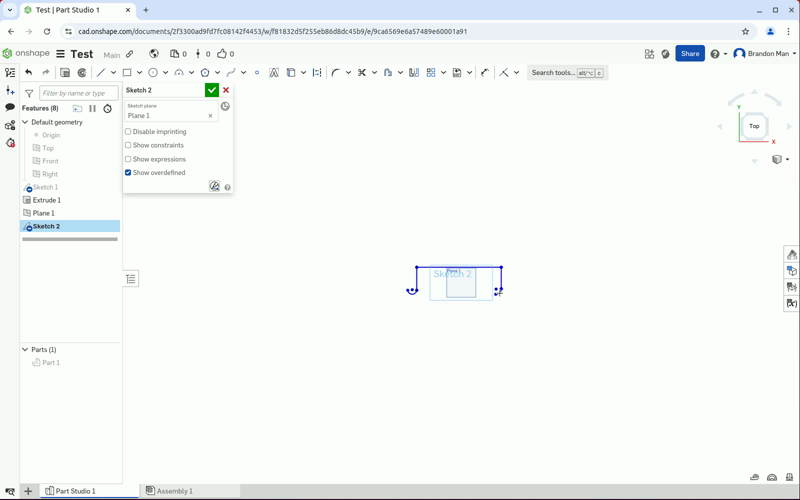
mouse_move(495, 294)
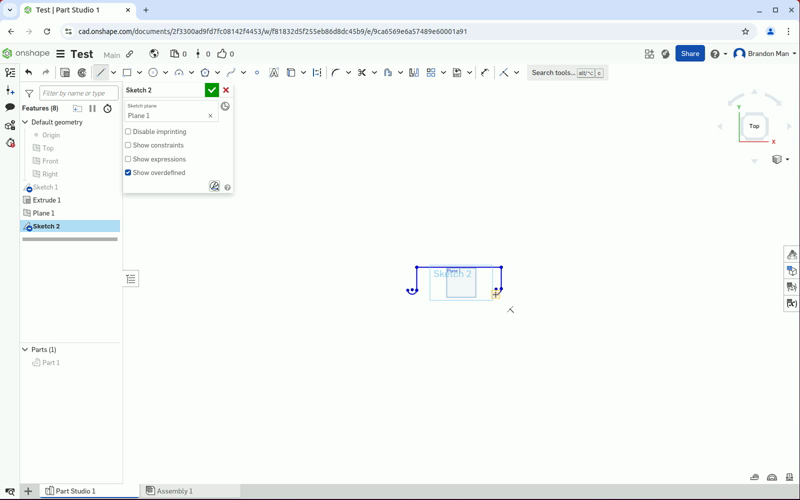
scroll(6)
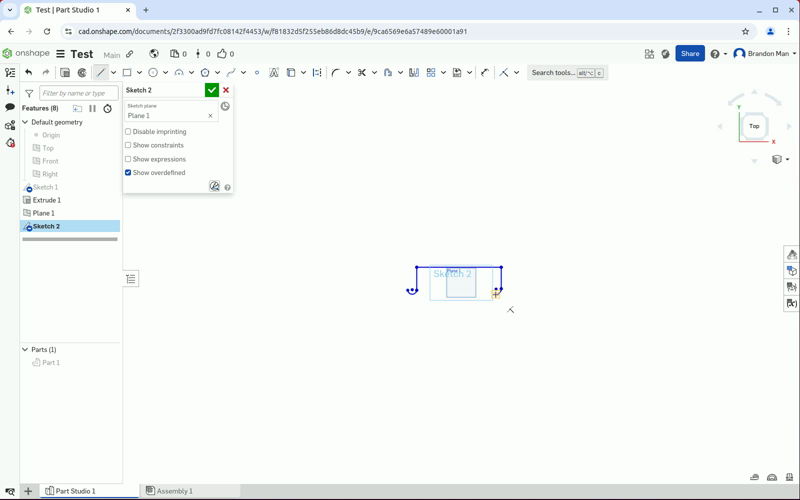
scroll(6)
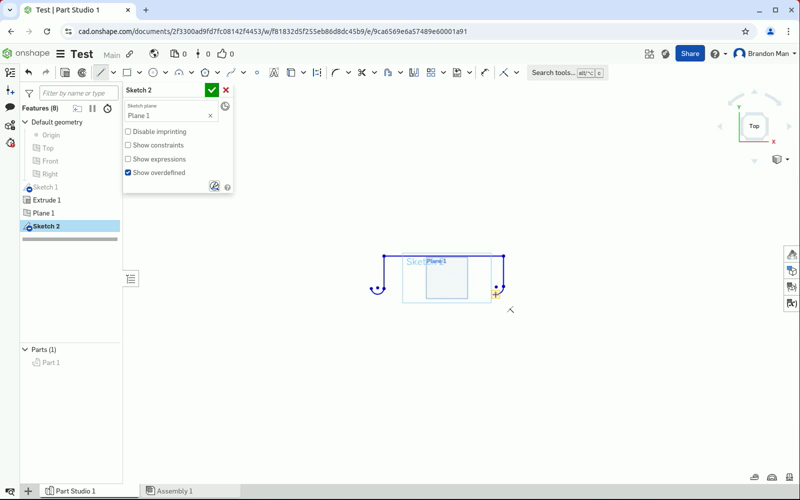
scroll(6)
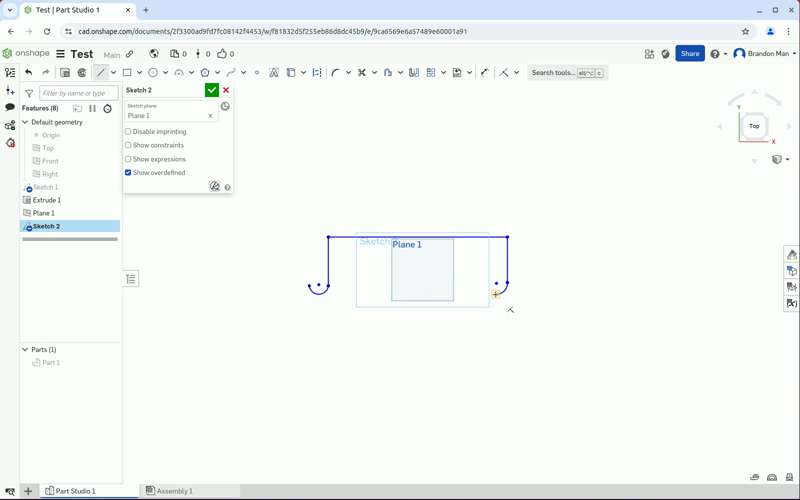
scroll(6)
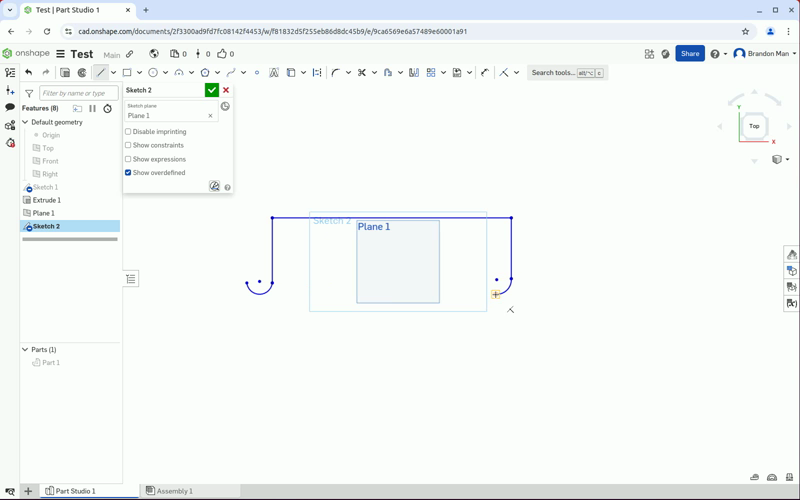
scroll(6)
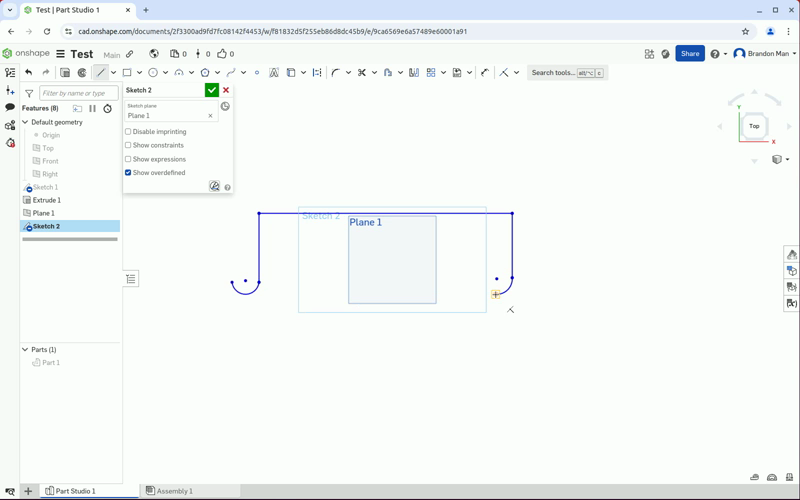
scroll(6)
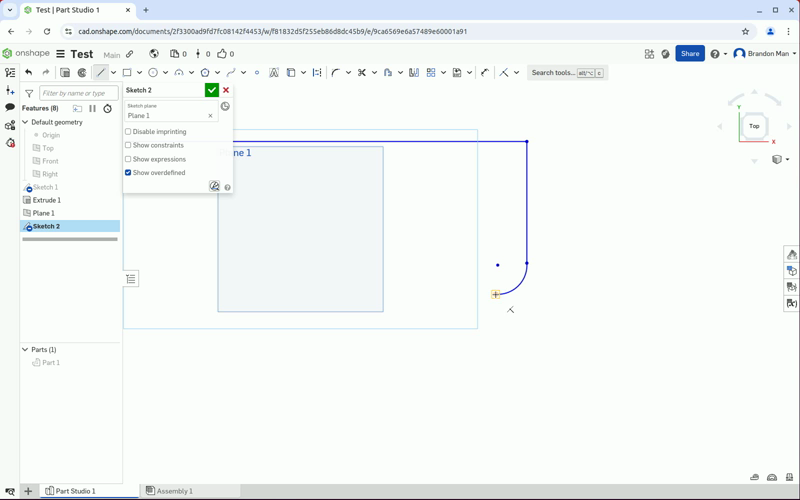
scroll(6)
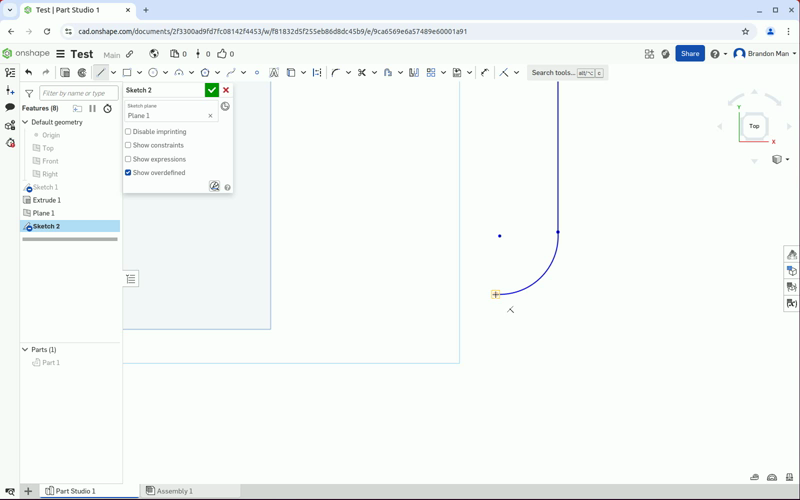
click(495, 294)
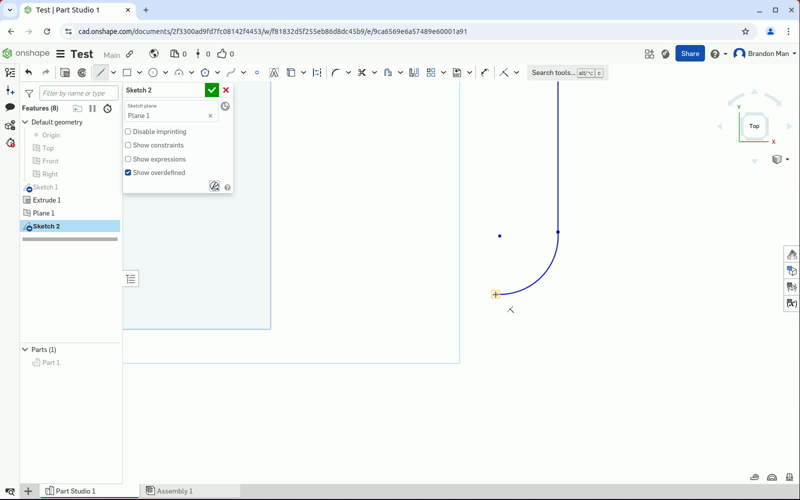
scroll(-6)
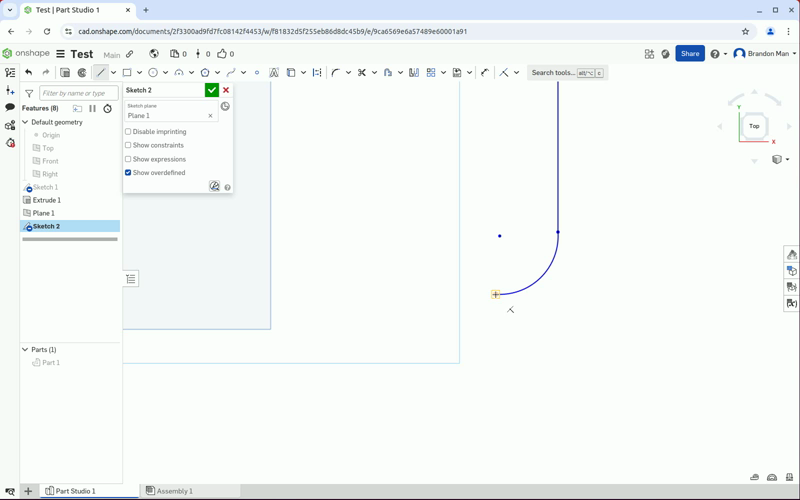
scroll(-6)
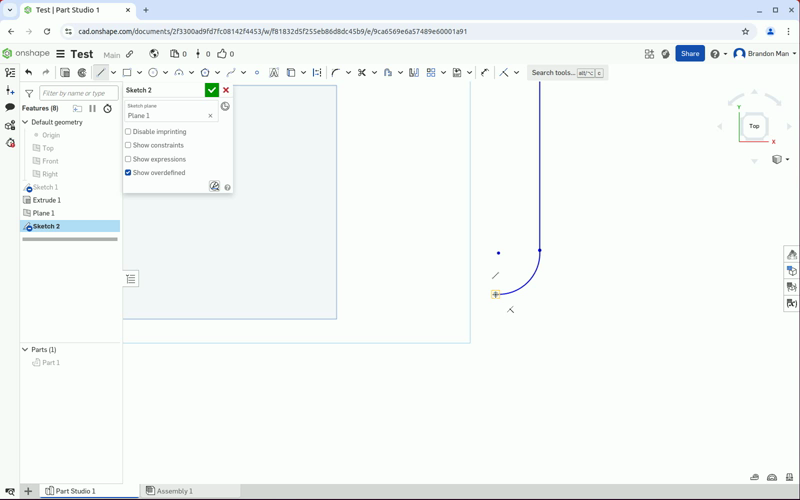
scroll(-6)
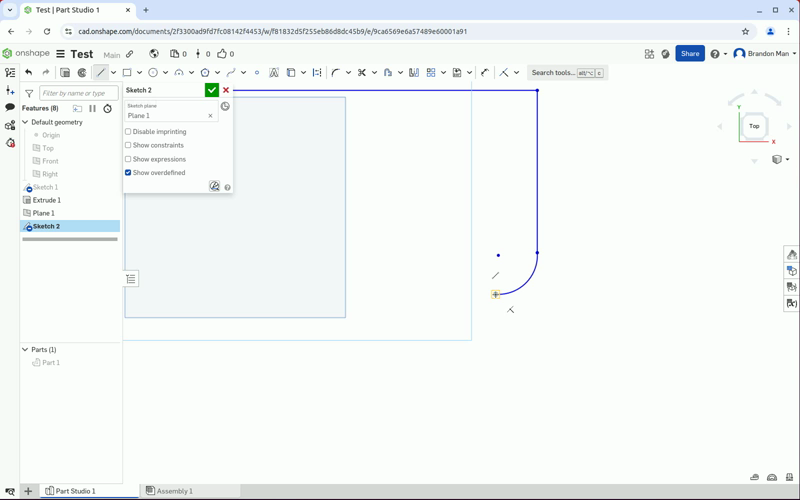
scroll(-6)
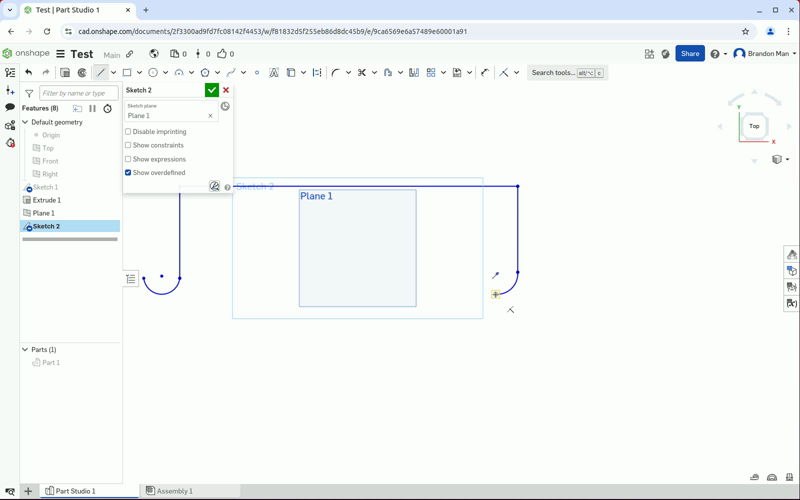
scroll(-6)
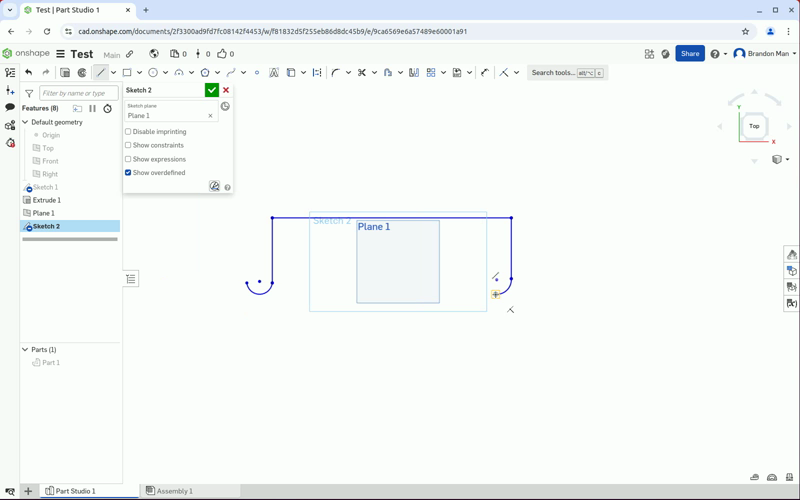
scroll(-6)
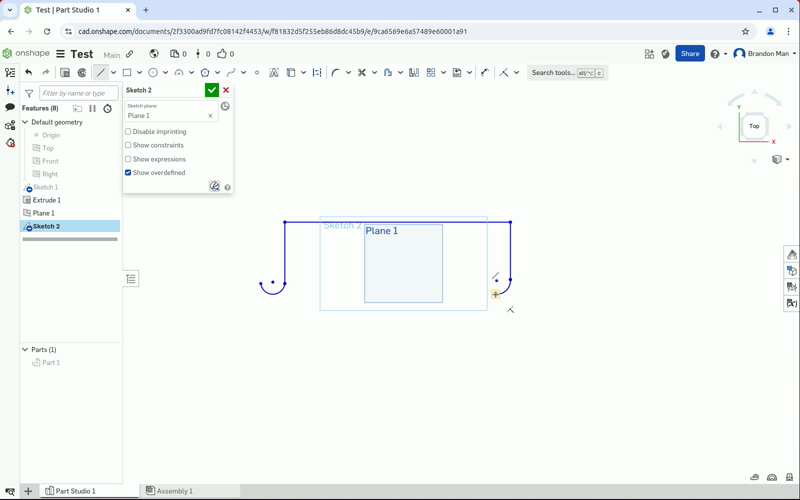
scroll(-6)
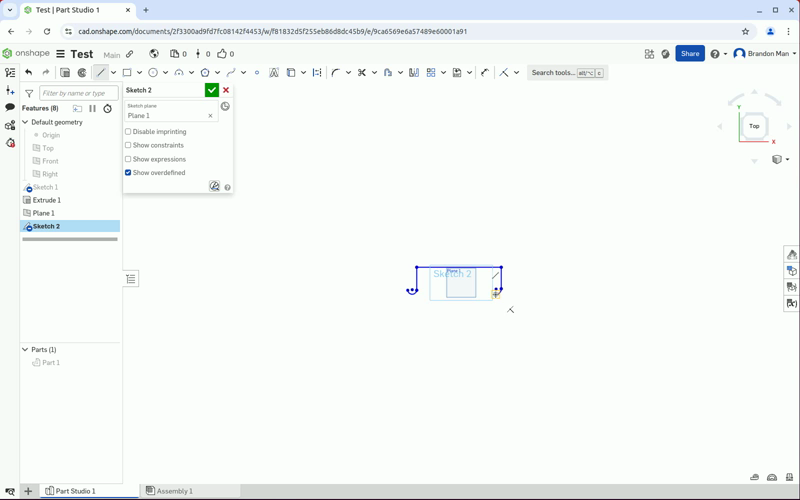
key_down(shift)
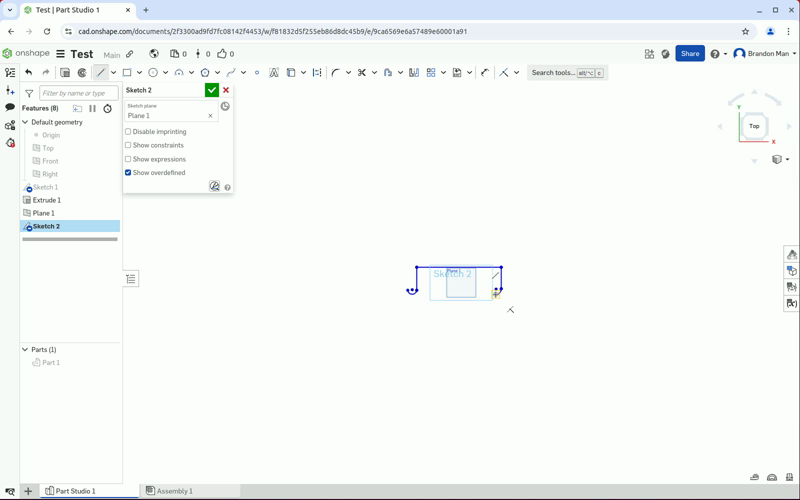
mouse_move(525, 294)
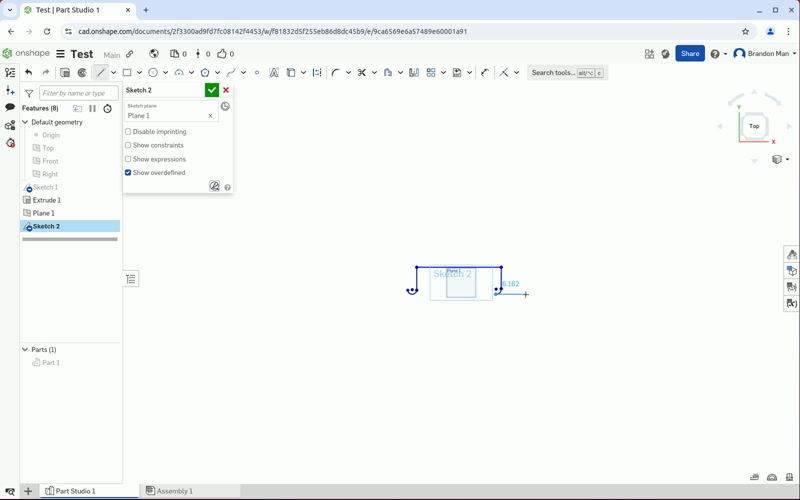
mouse_move(481, 294)
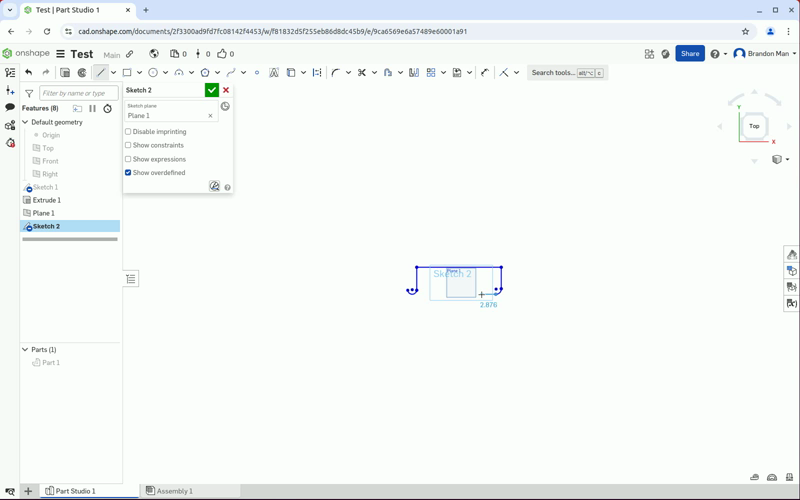
click(481, 294)
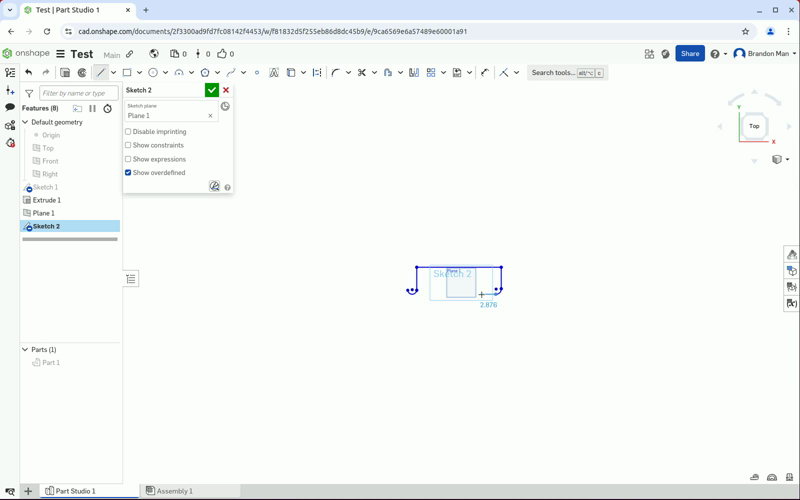
key_up(shift)
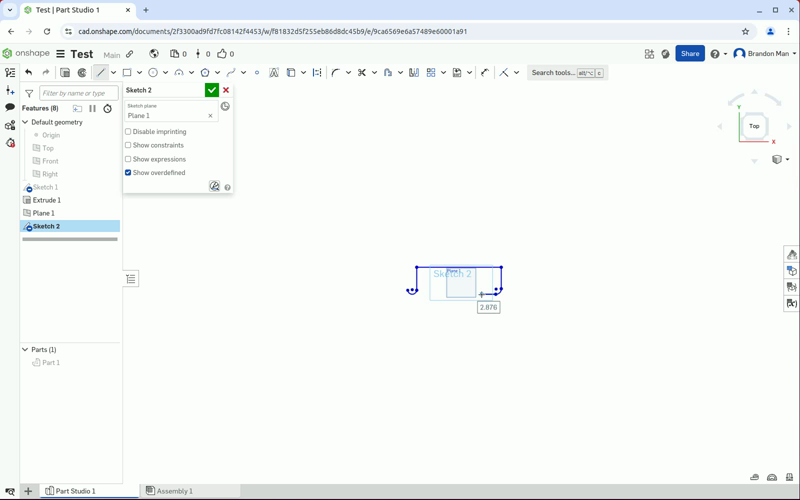
key(esc)
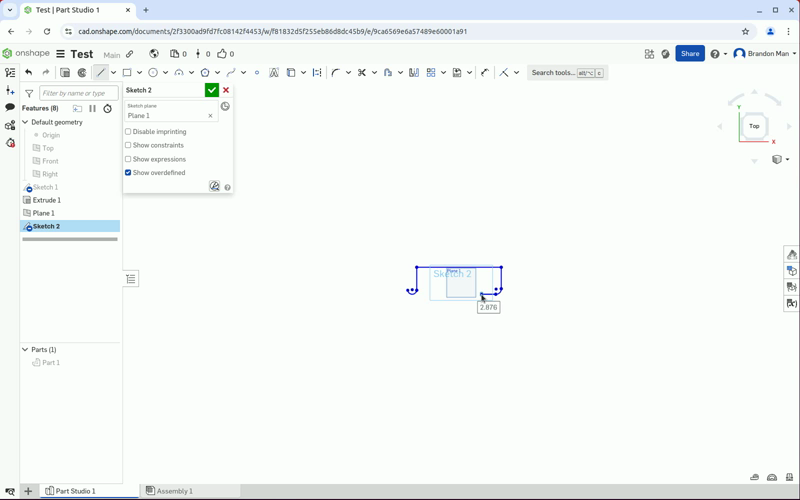
key(a)
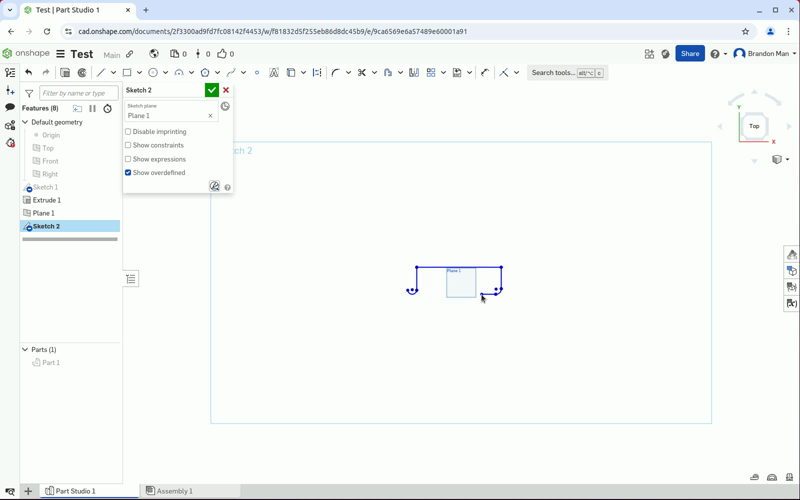
mouse_move(481, 294)
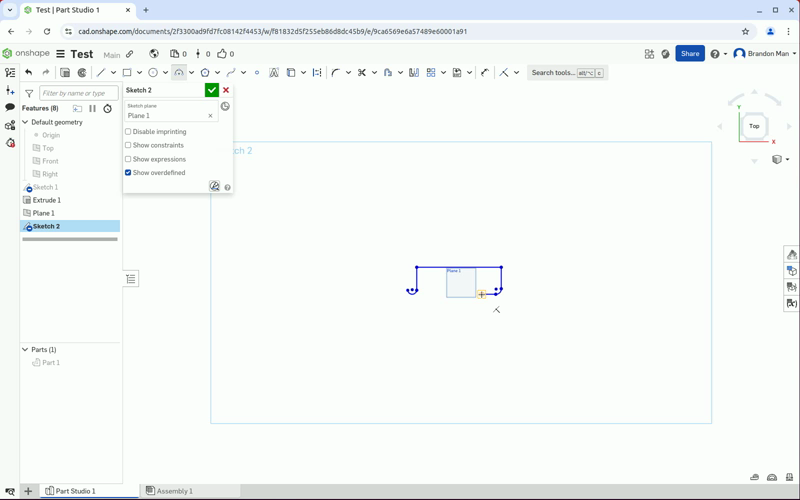
click(481, 294)
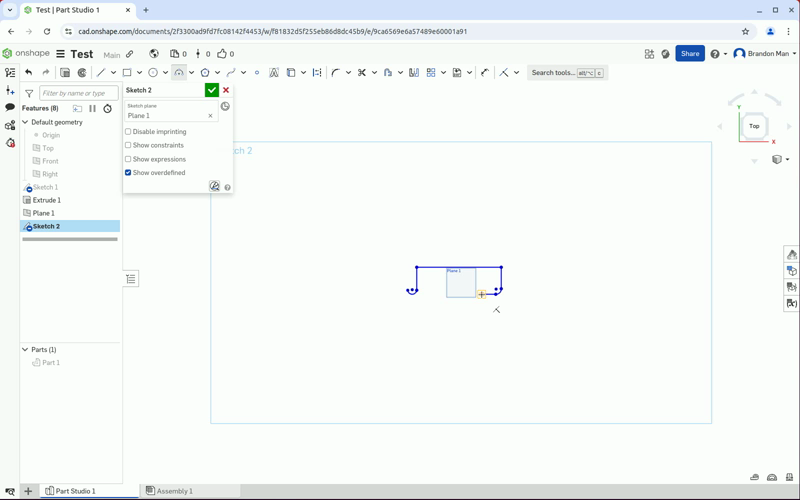
key_down(shift)
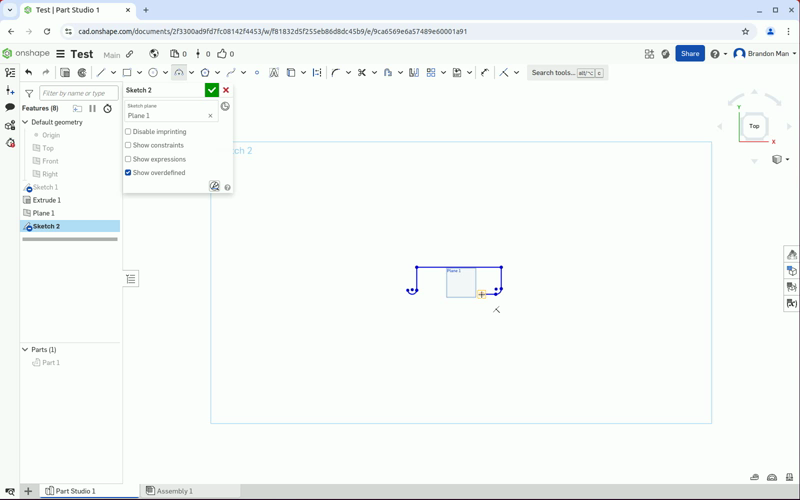
mouse_move(481, 304)
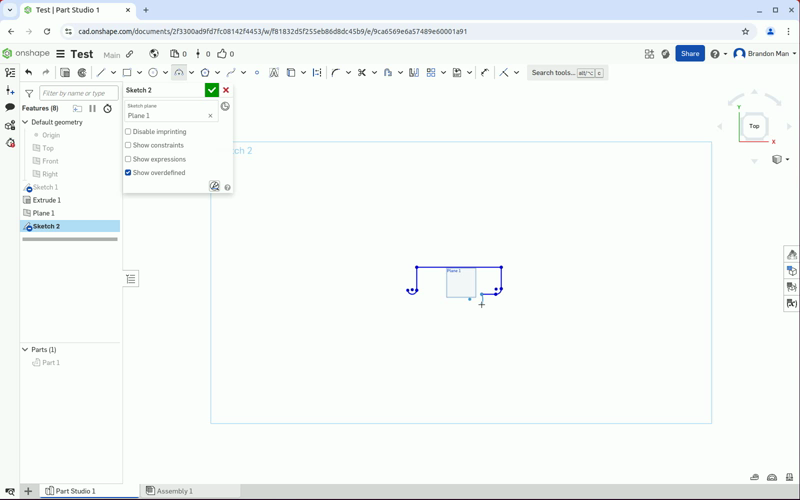
click(481, 304)
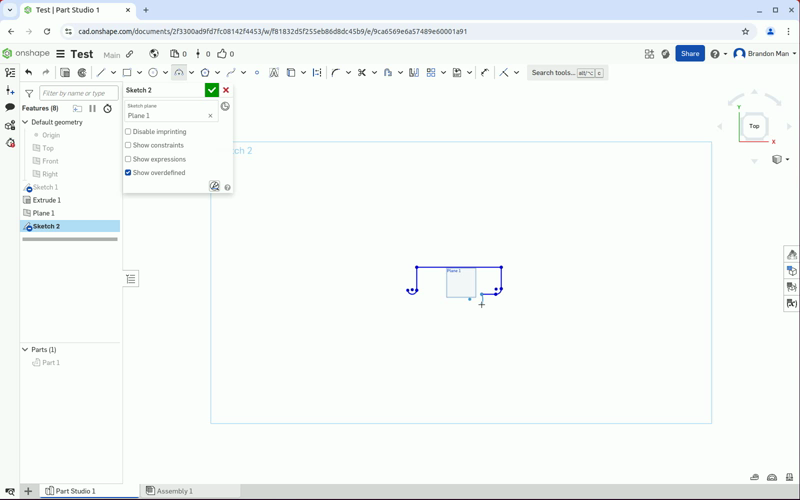
mouse_move(476, 299)
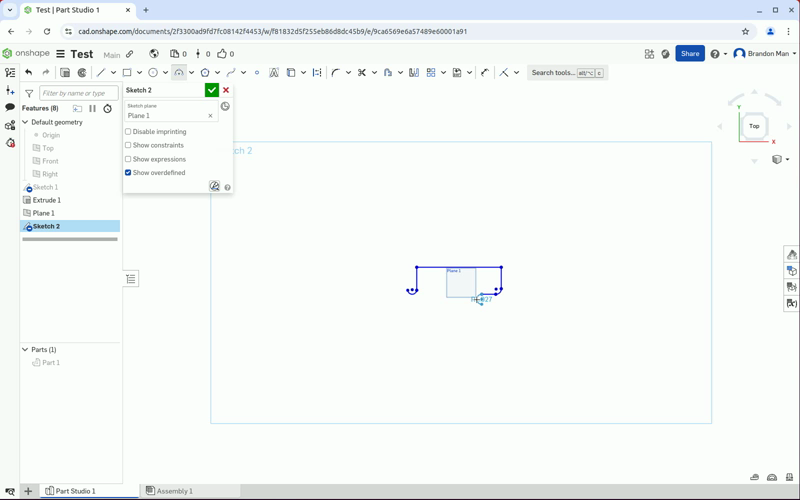
click(476, 299)
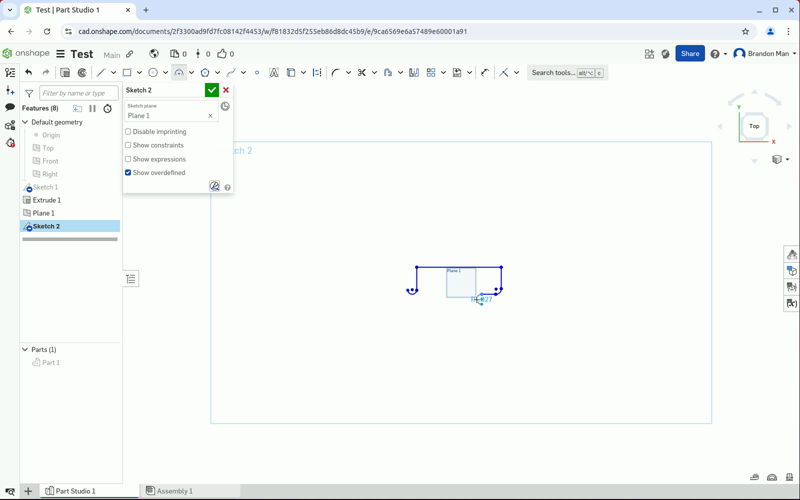
key_up(shift)
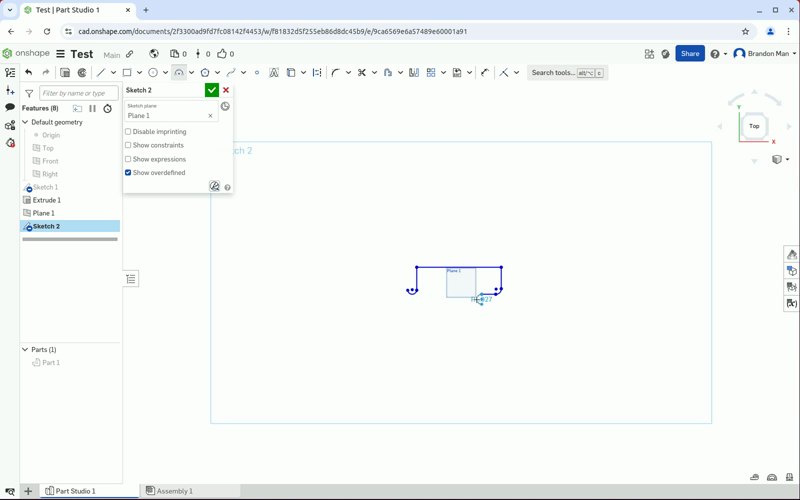
key(esc)
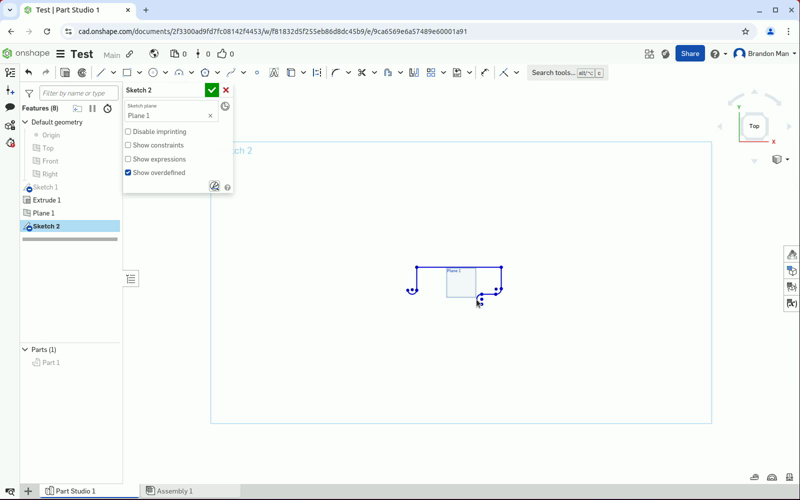
key(l)
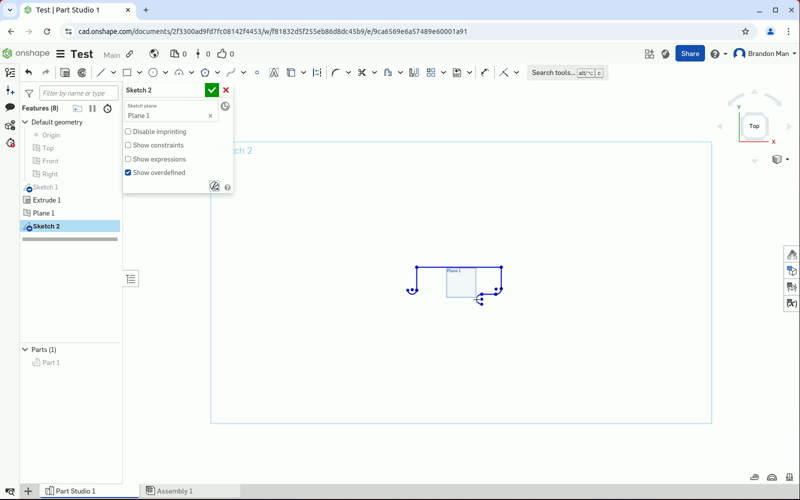
mouse_move(481, 304)
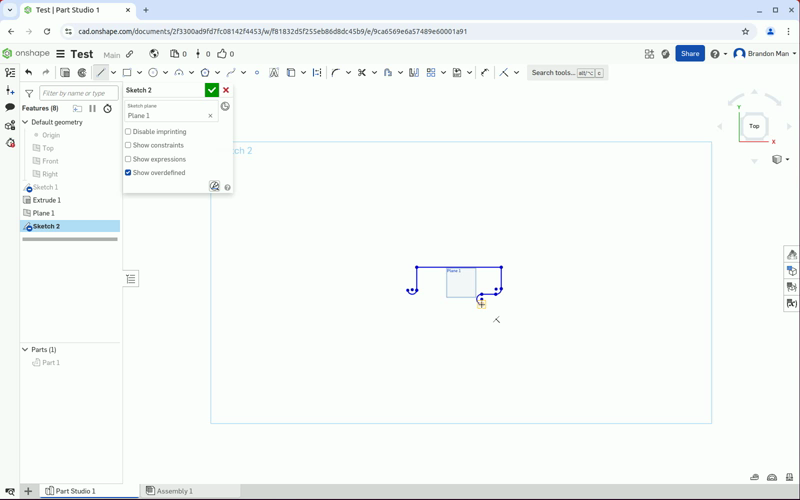
click(481, 304)
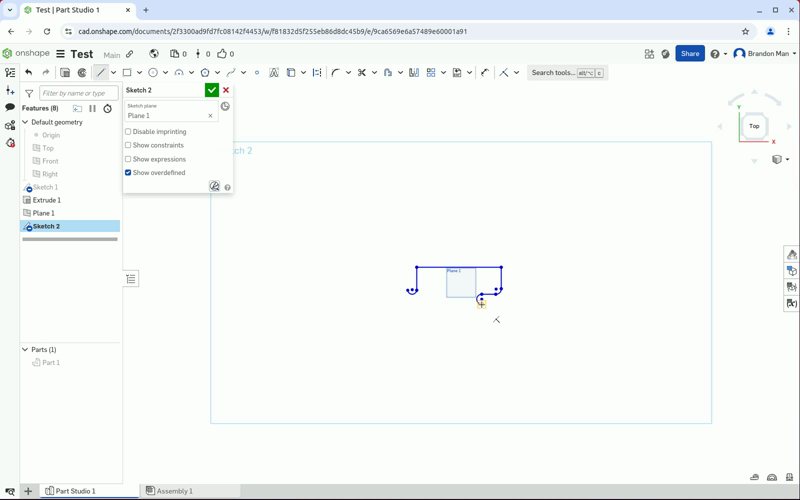
key_down(shift)
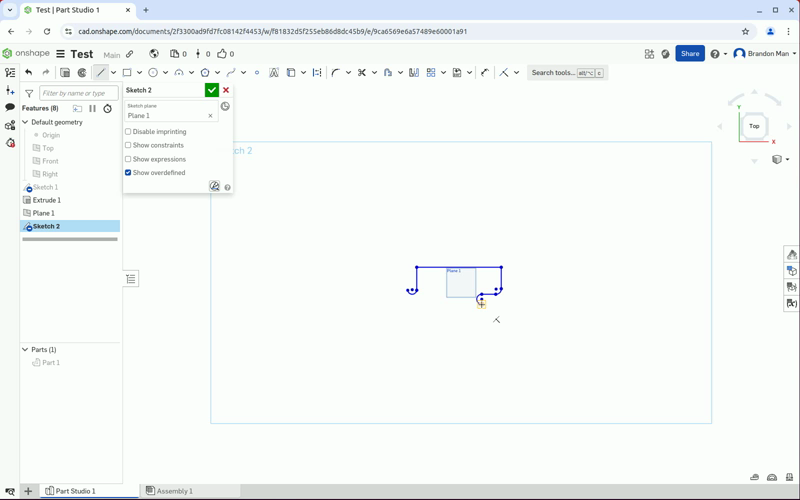
mouse_move(511, 304)
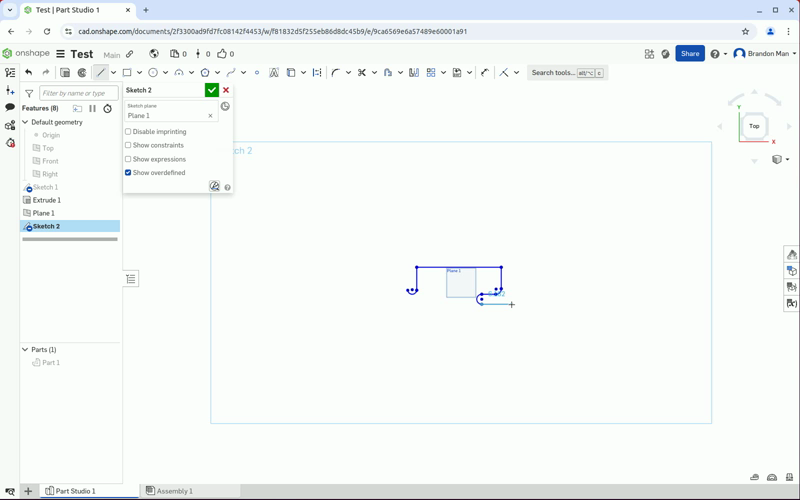
mouse_move(512, 304)
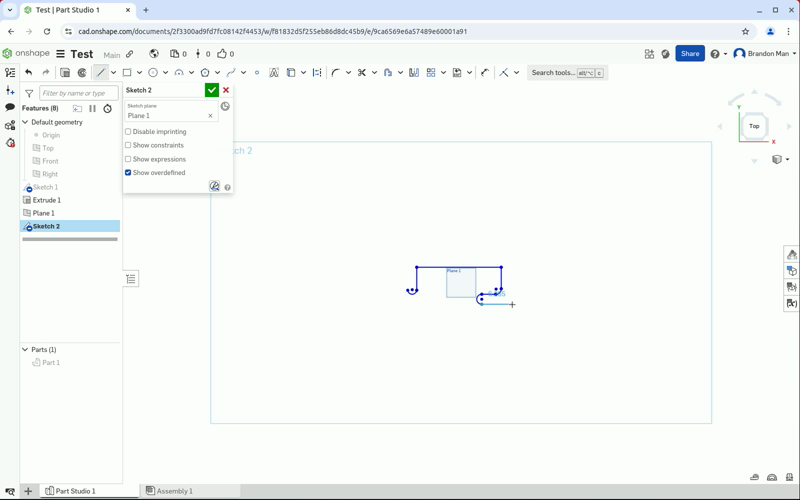
click(512, 304)
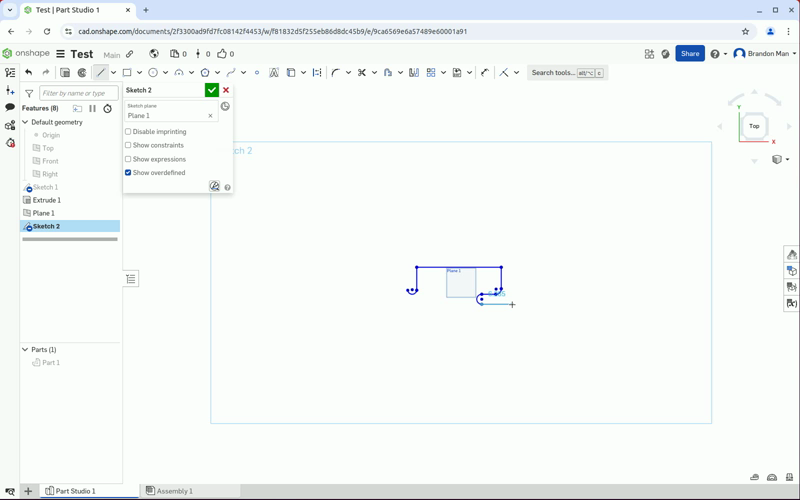
key_up(shift)
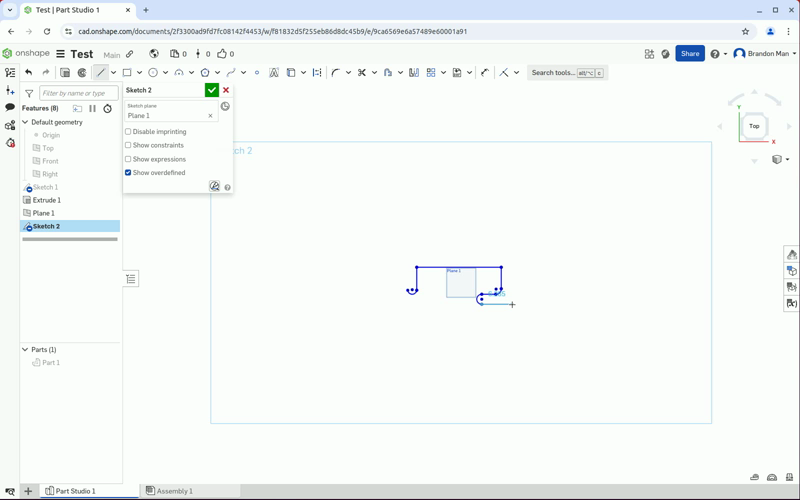
key_down(shift)
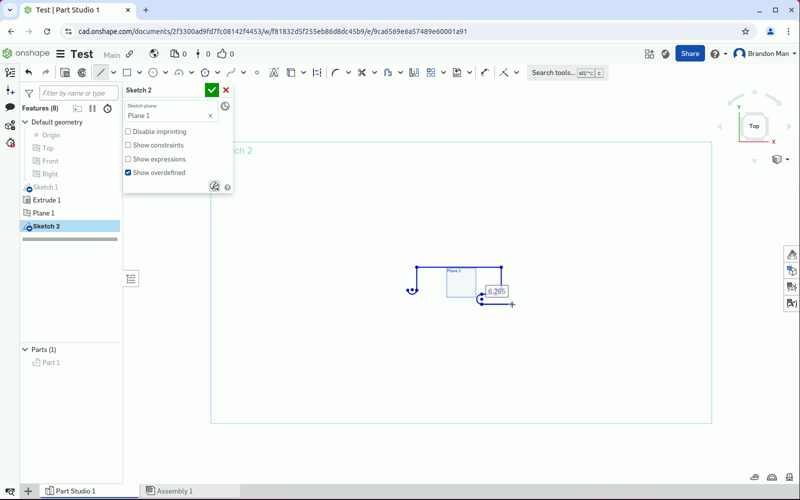
mouse_move(542, 304)
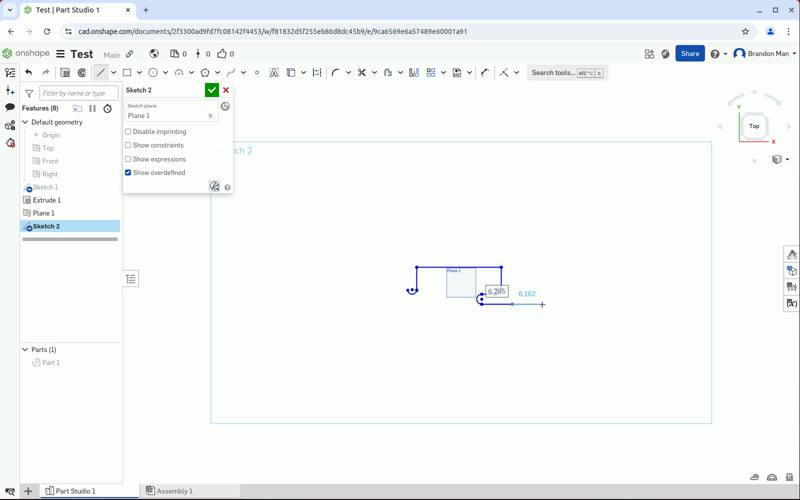
mouse_move(512, 260)
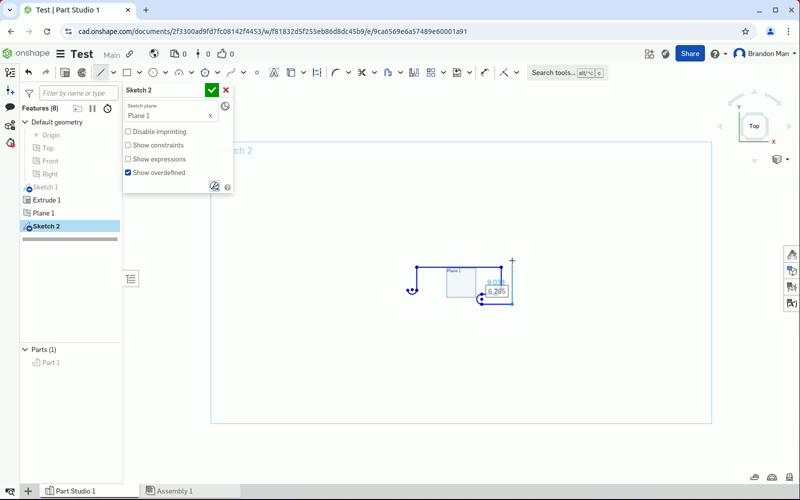
click(512, 260)
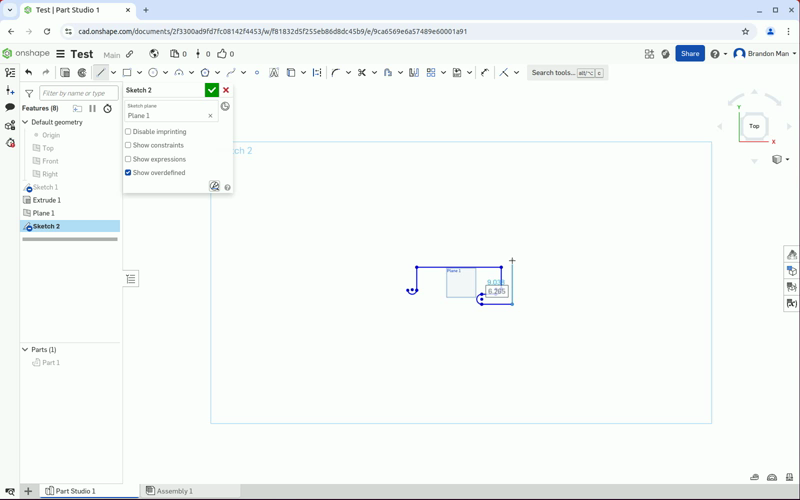
key_up(shift)
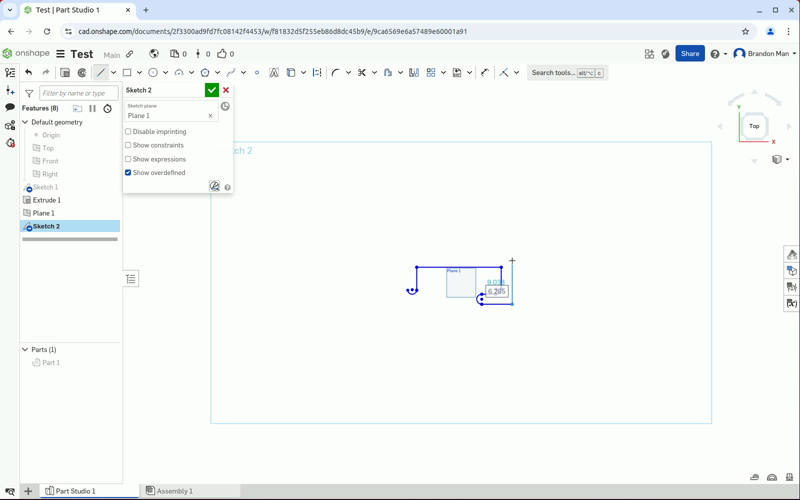
key_down(shift)
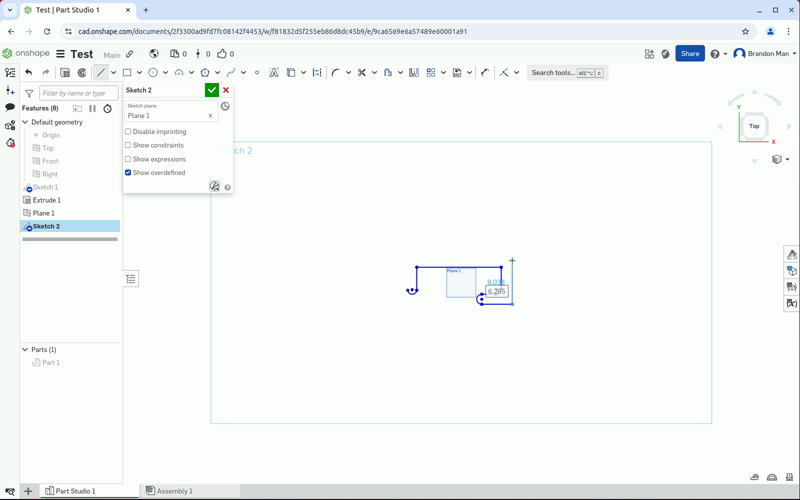
mouse_move(407, 260)
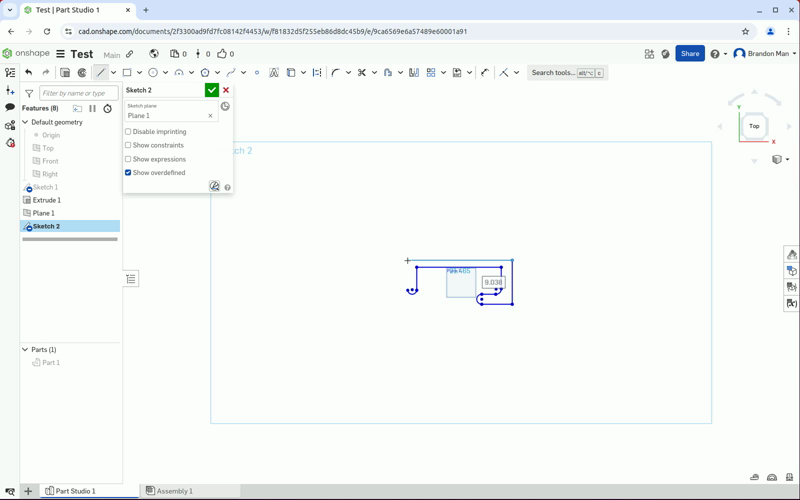
click(407, 260)
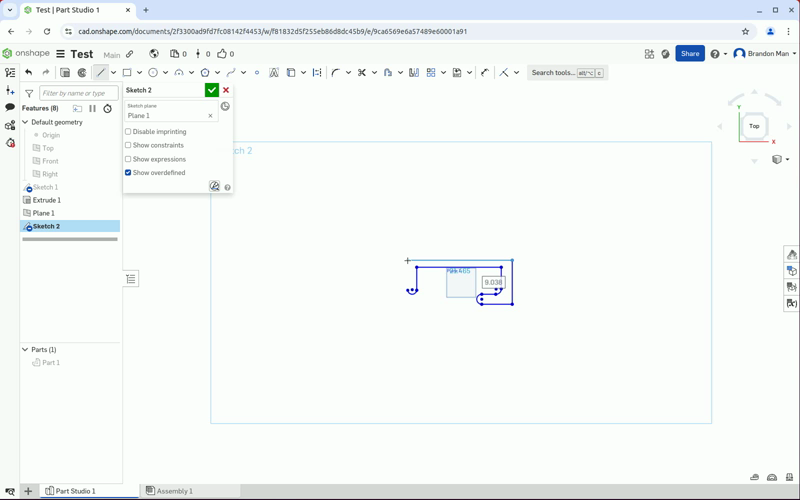
key_up(shift)
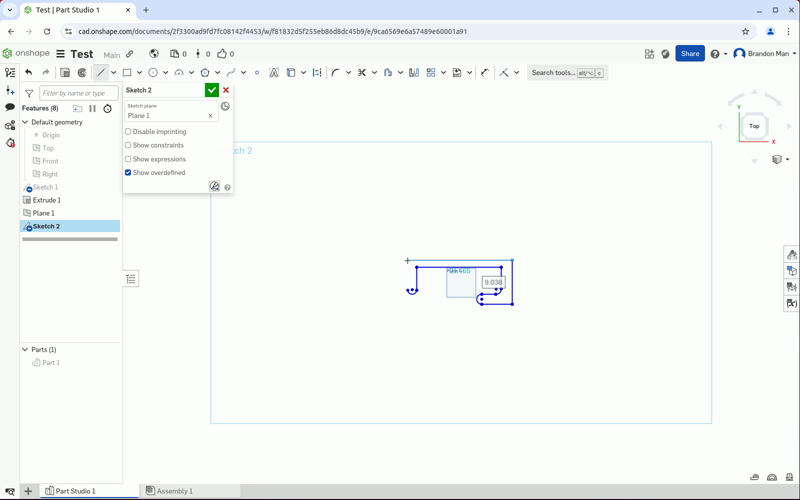
mouse_move(437, 260)
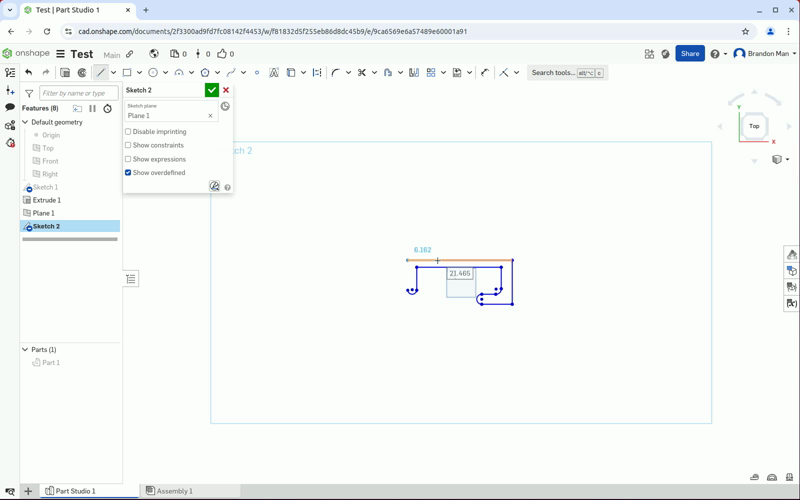
key_down(shift)
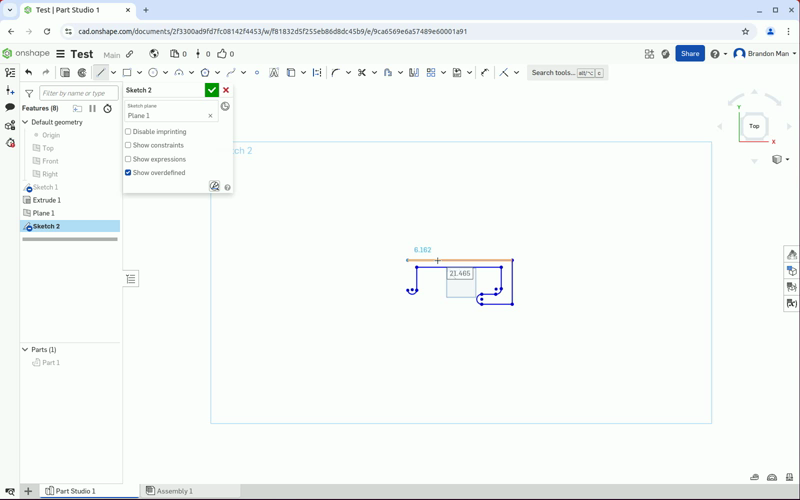
mouse_move(407, 290)
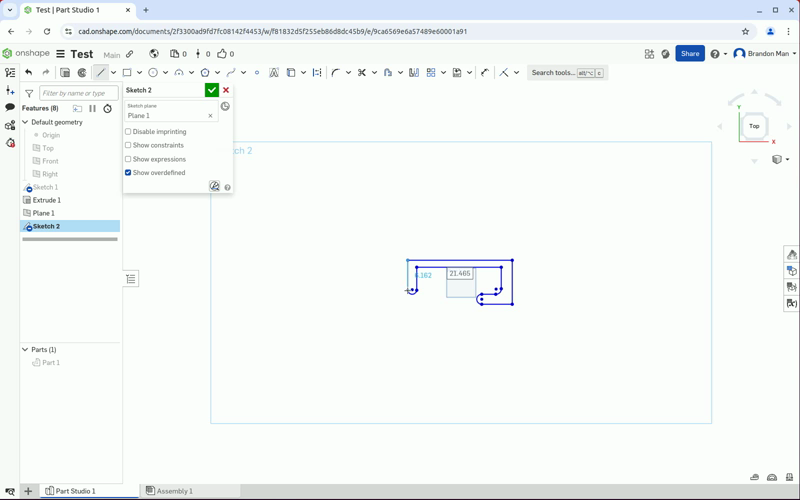
scroll(6)
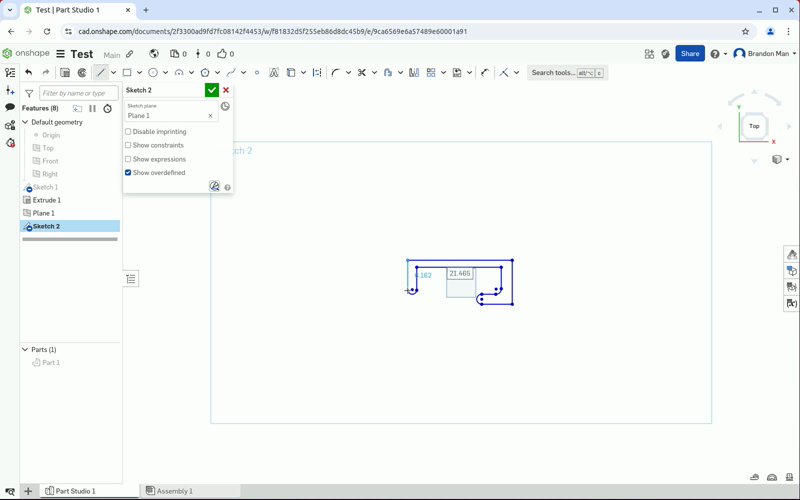
scroll(6)
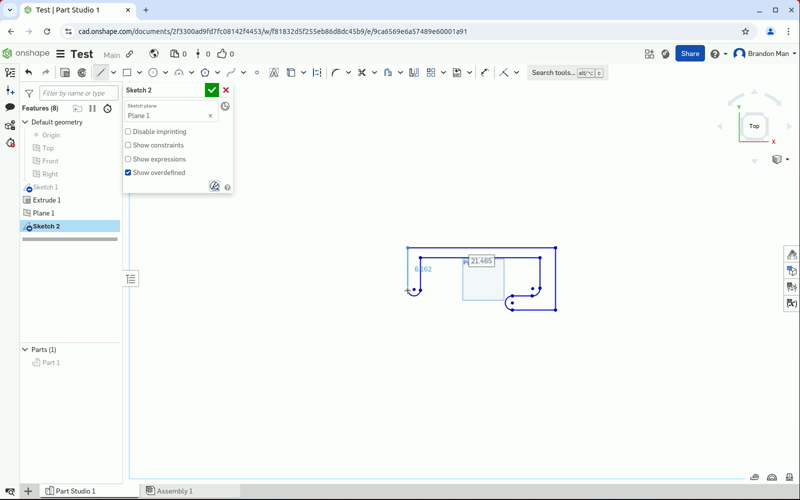
scroll(6)
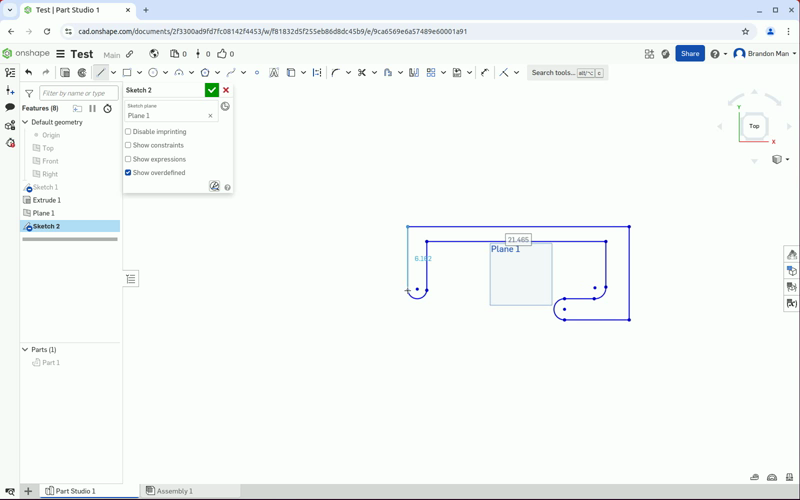
scroll(6)
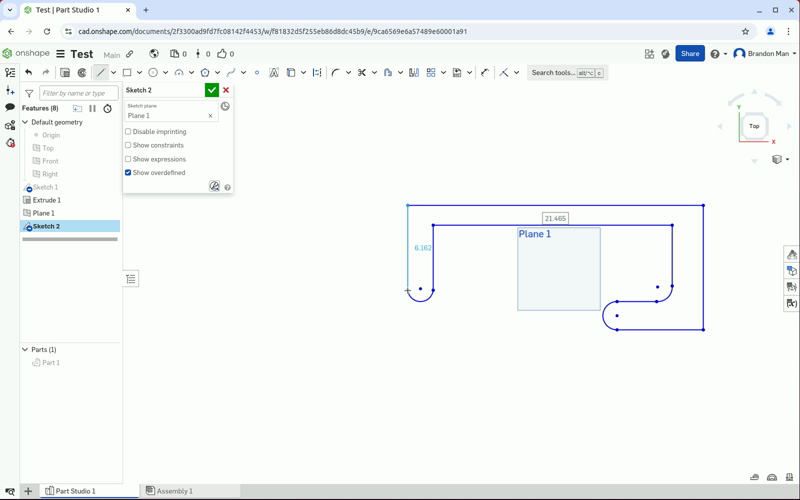
scroll(6)
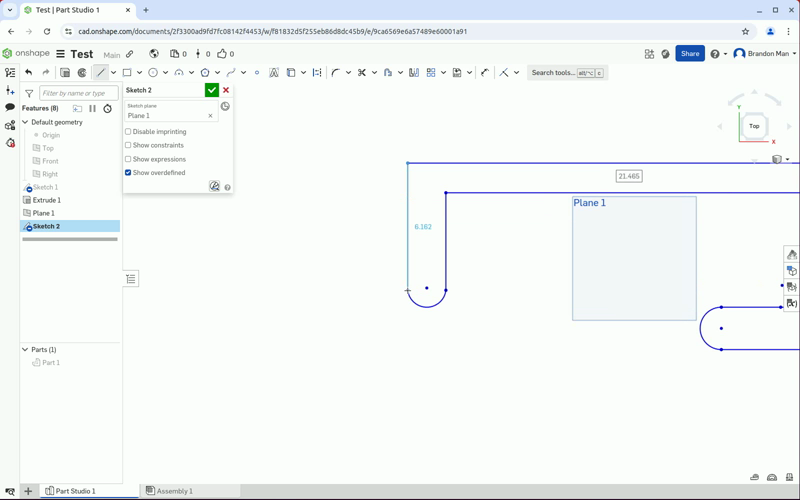
scroll(6)
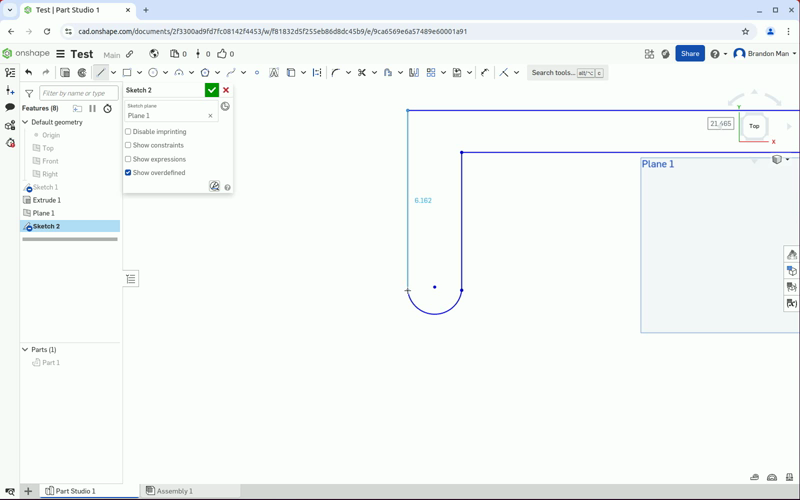
scroll(6)
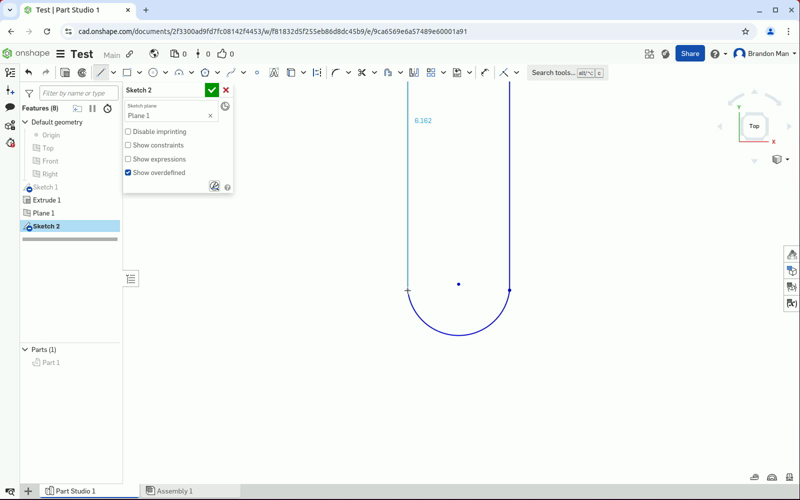
key_up(shift)
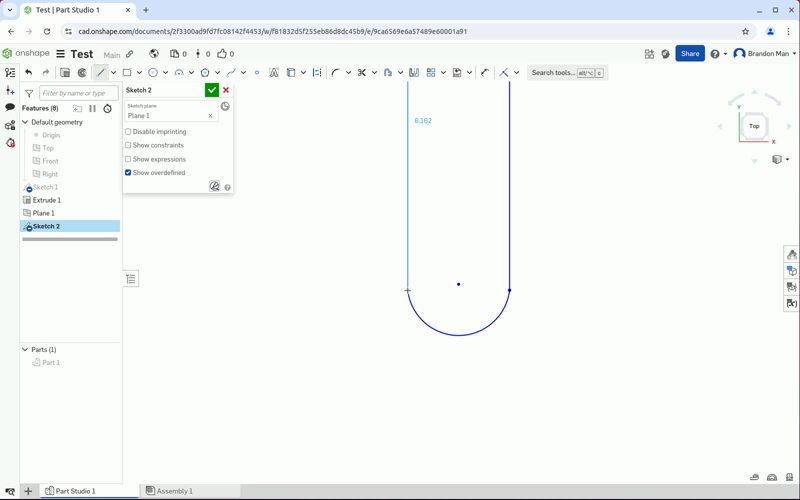
click(407, 290)
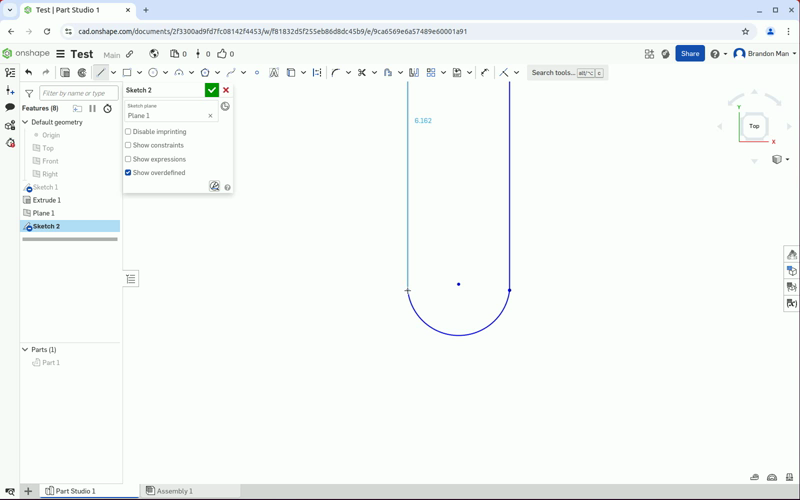
scroll(-6)
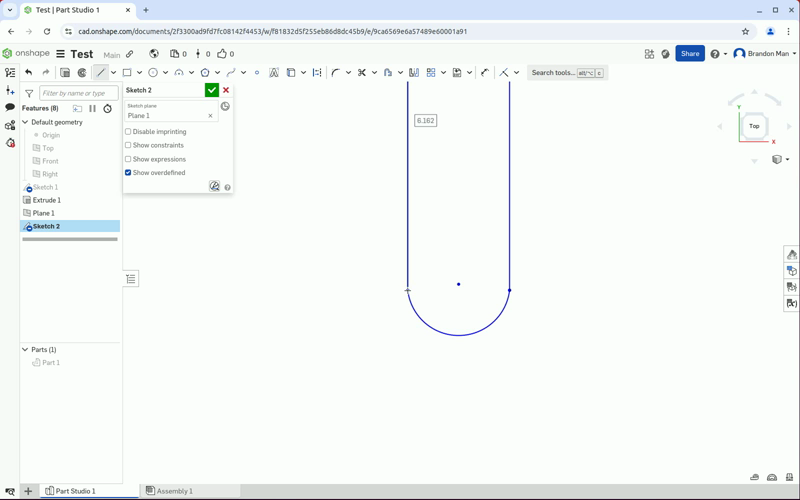
scroll(-6)
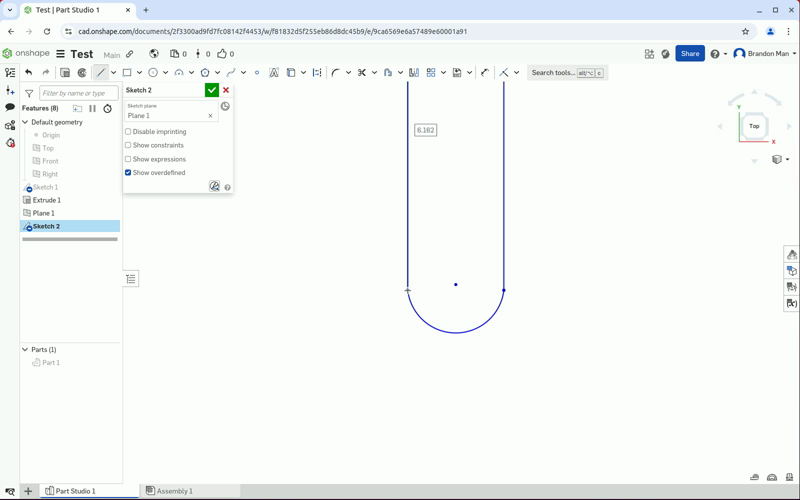
scroll(-6)
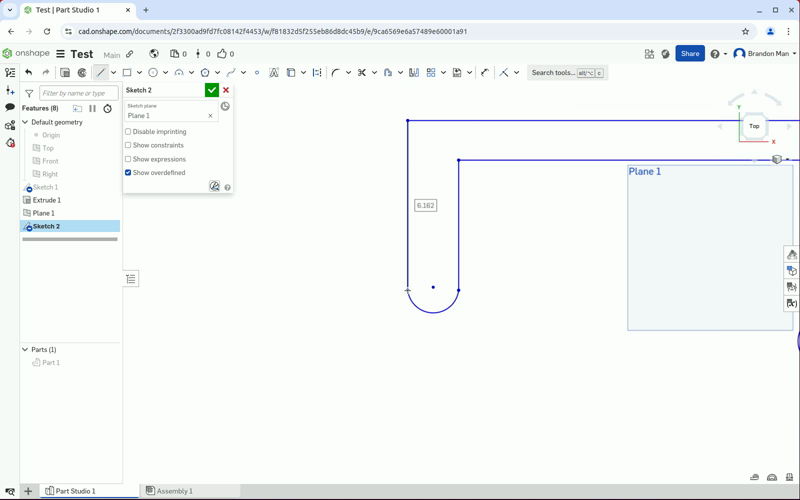
scroll(-6)
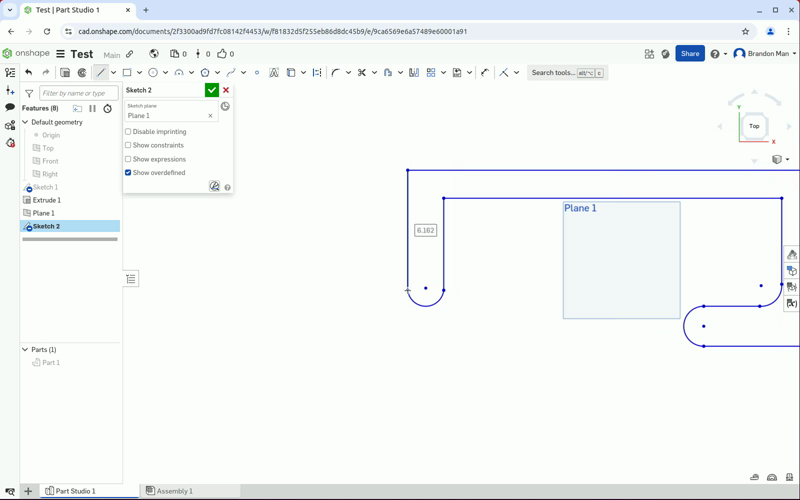
scroll(-6)
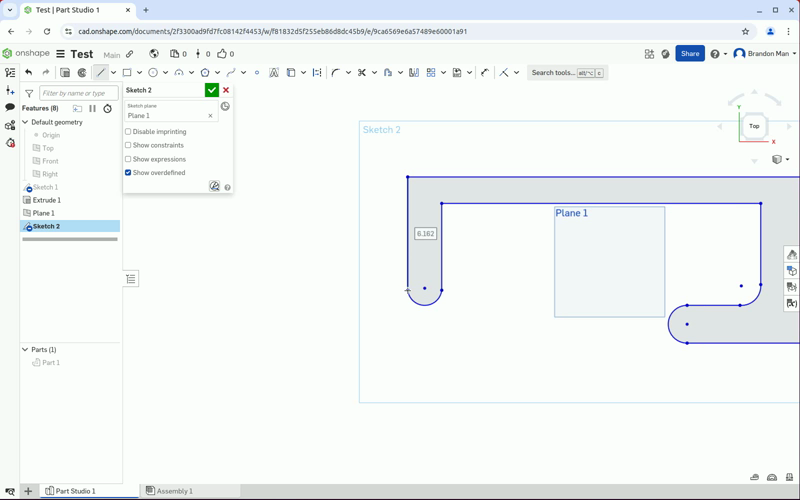
scroll(-6)
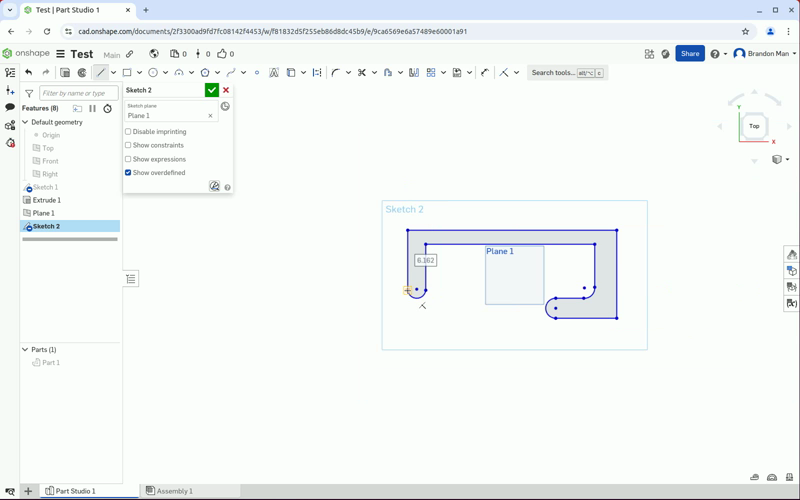
scroll(-6)
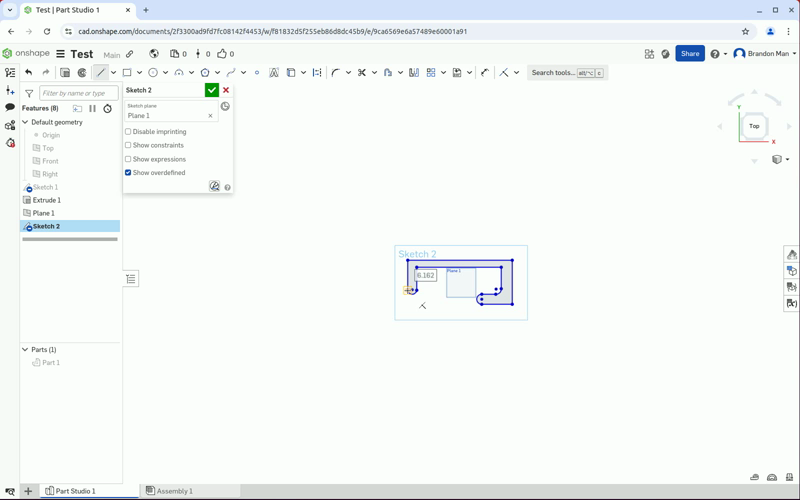
key(esc)
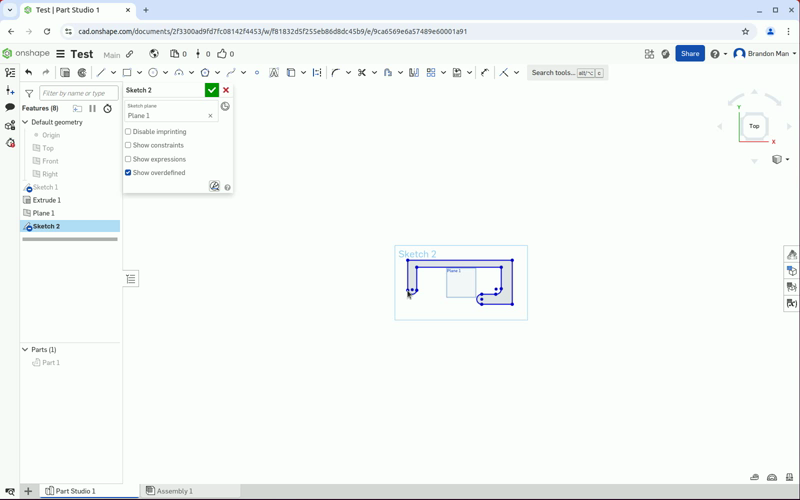
mouse_move(446, 261)
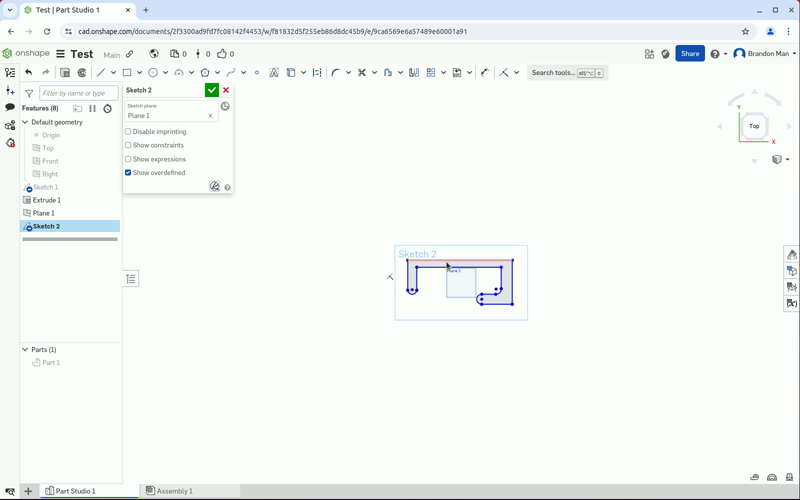
scroll(6)
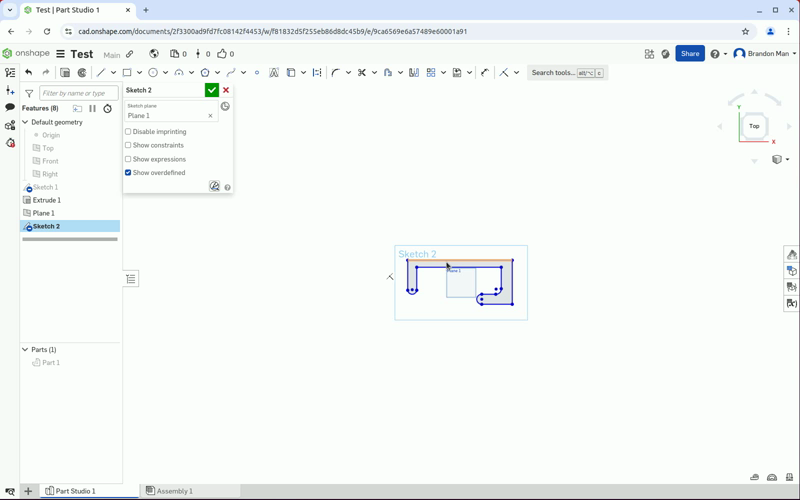
scroll(6)
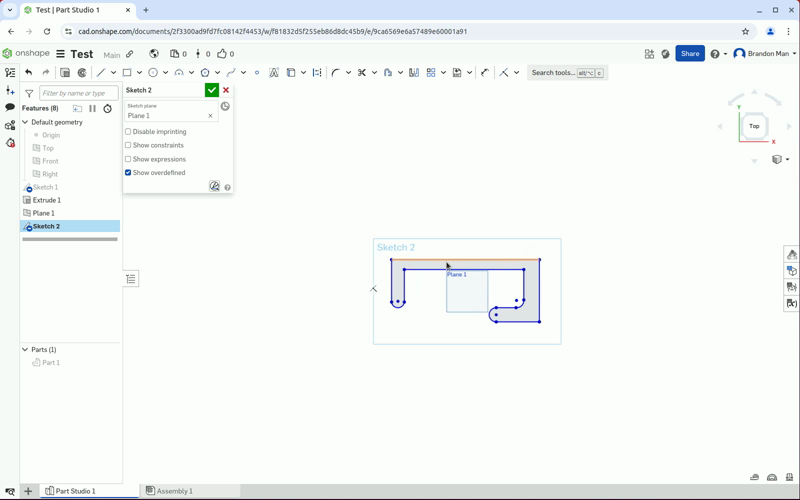
scroll(6)
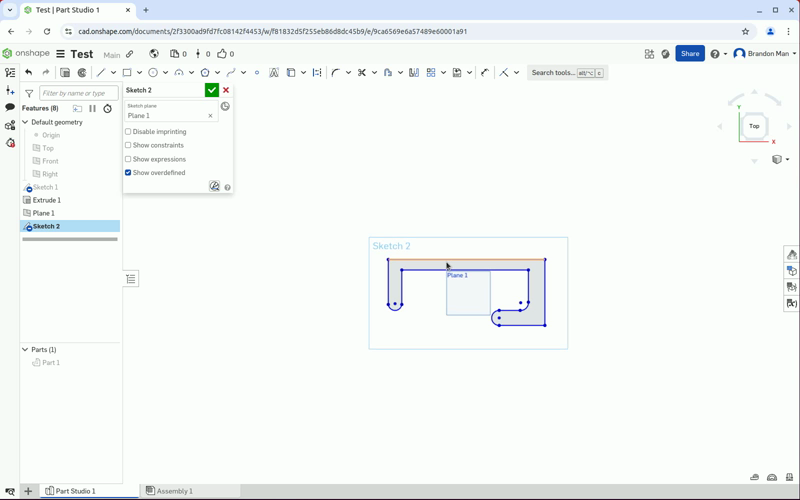
scroll(6)
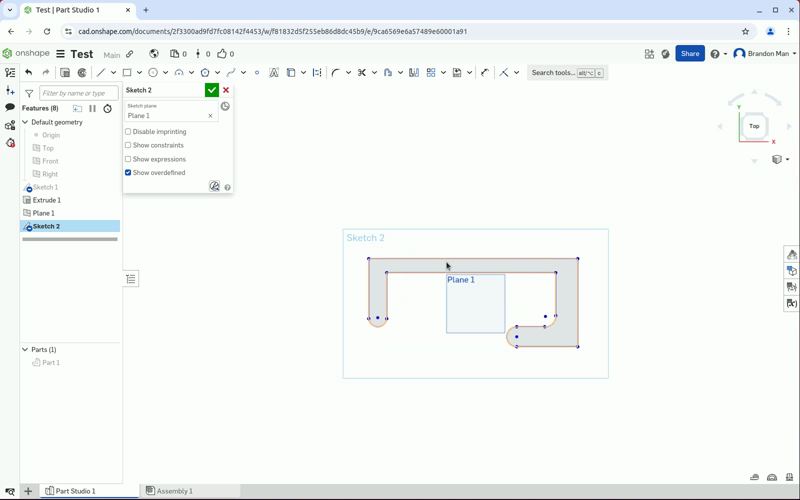
scroll(6)
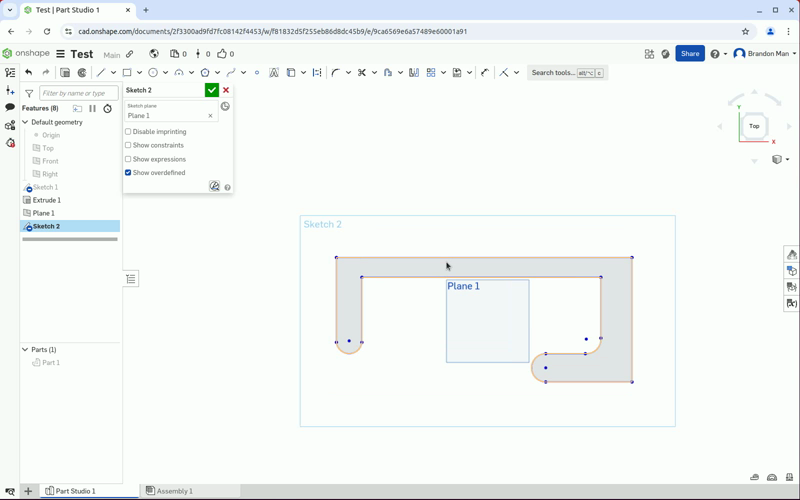
scroll(6)
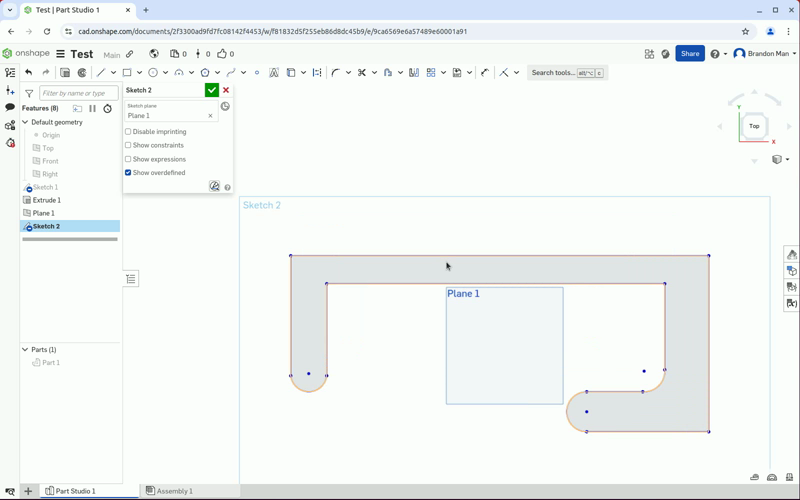
scroll(6)
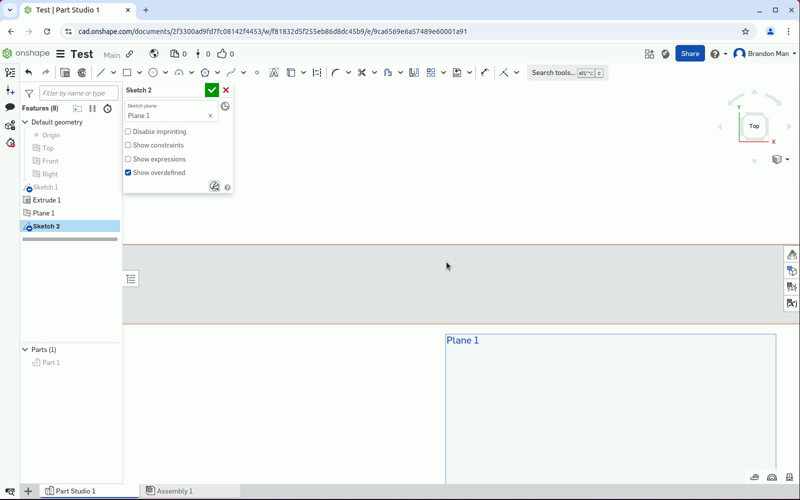
click(446, 261)
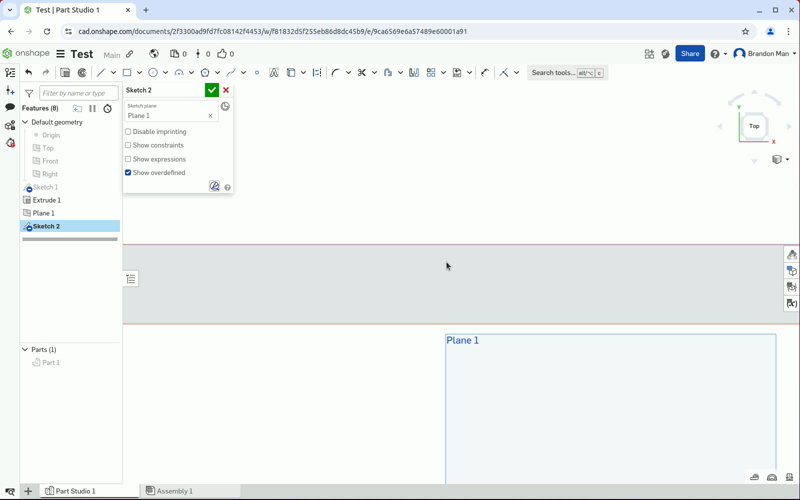
scroll(-6)
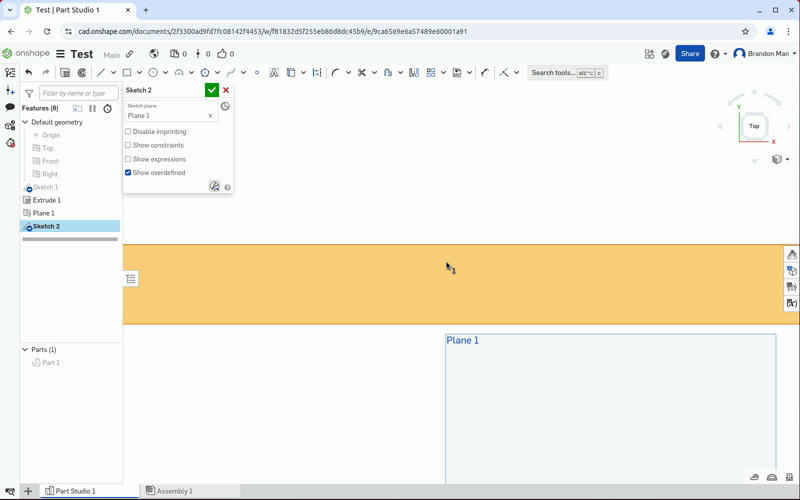
scroll(-6)
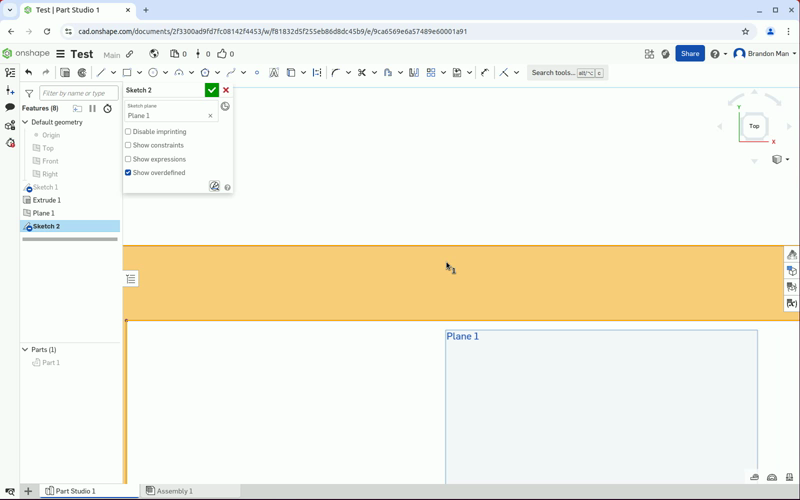
scroll(-6)
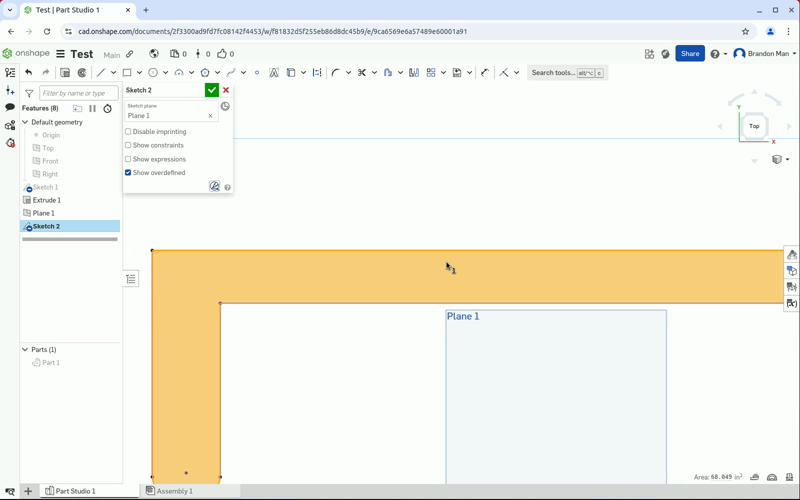
scroll(-6)
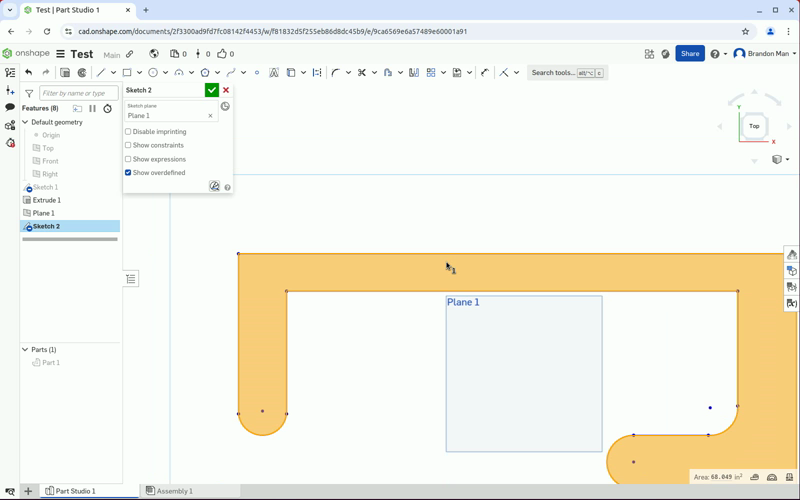
scroll(-6)
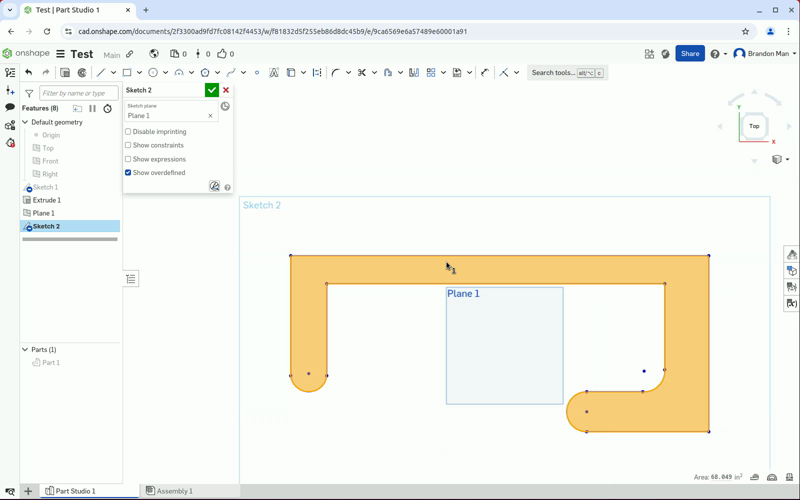
scroll(-6)
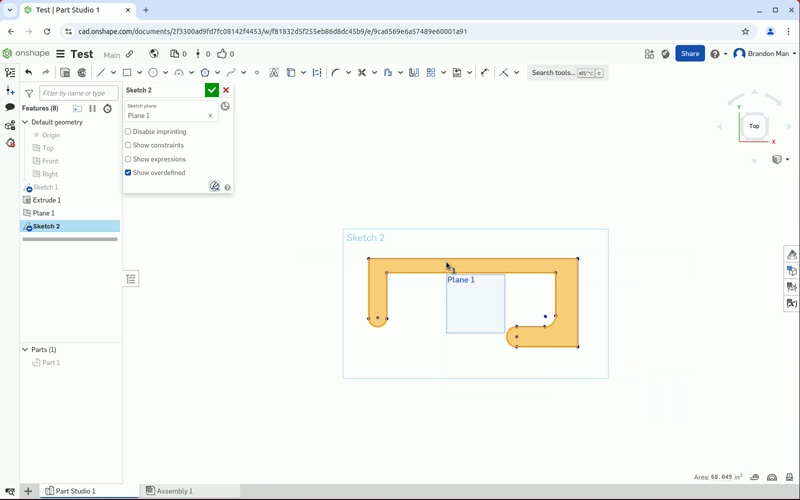
scroll(-6)
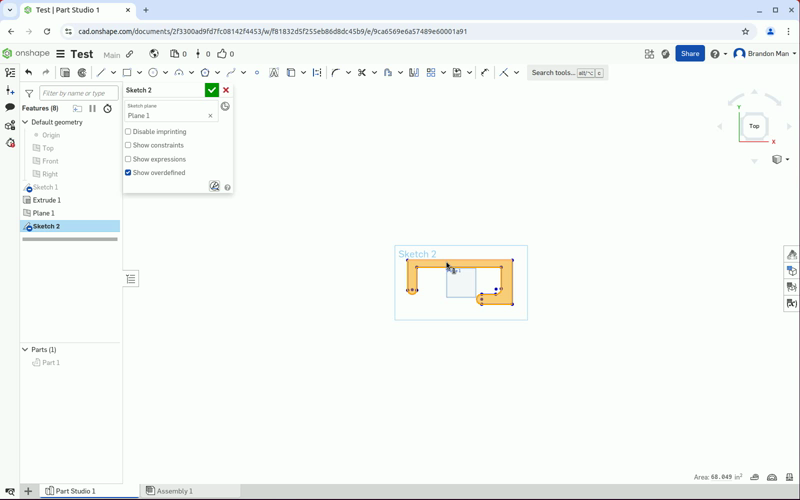
mouse_move(73, 352)
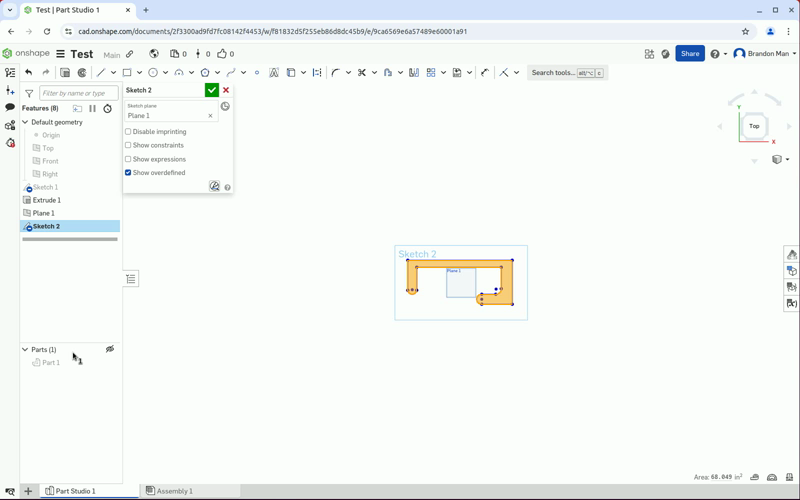
key(shift+y)
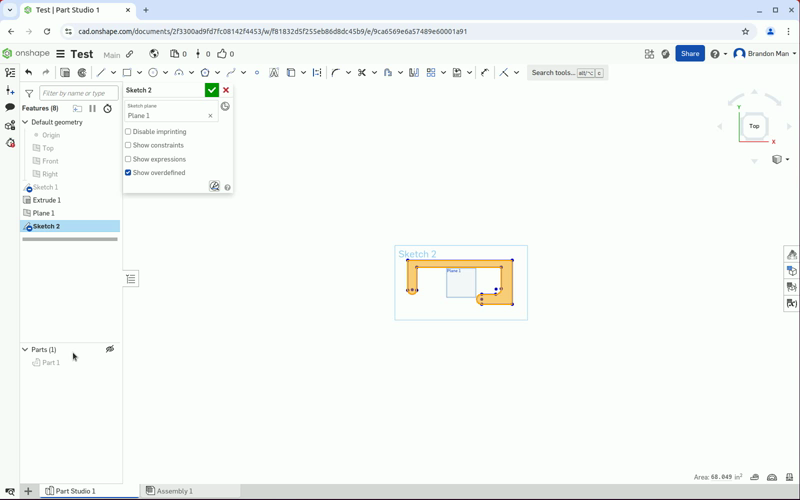
key(shift+e)
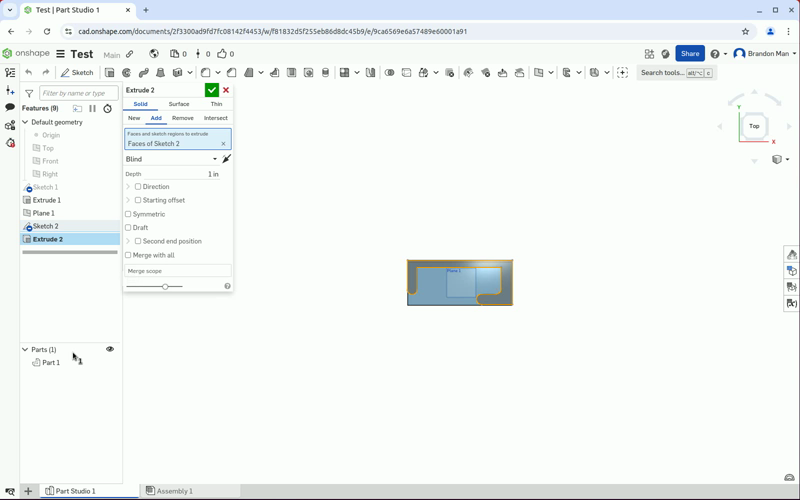
mouse_move(143, 106)
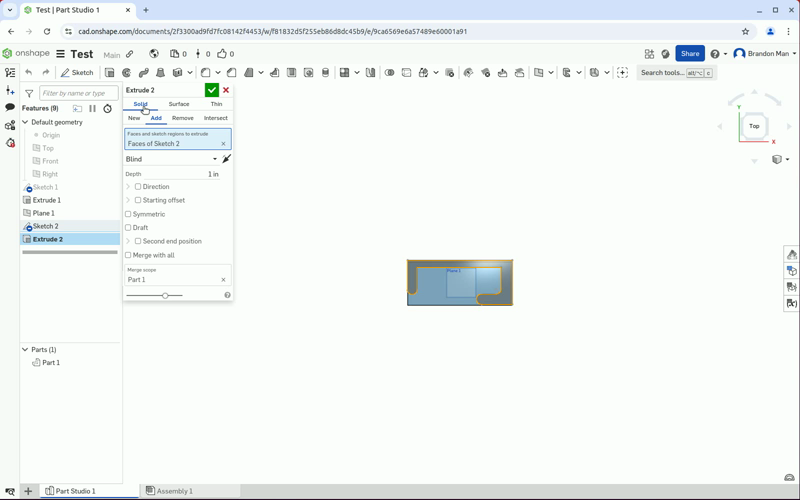
click(143, 106)
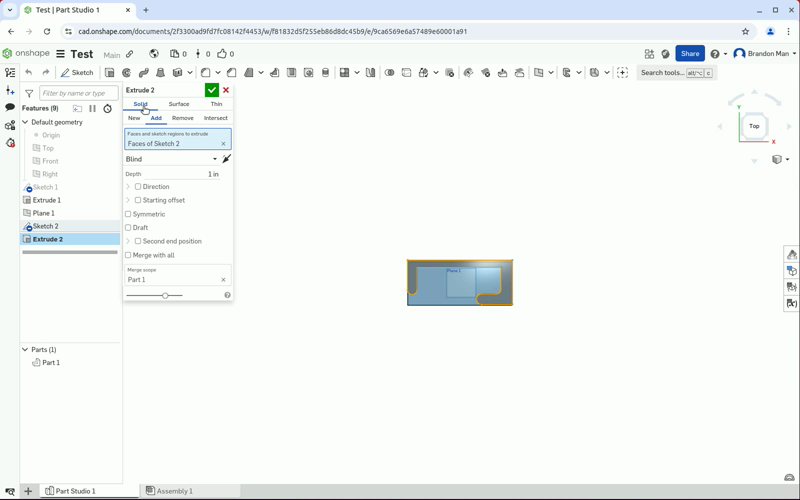
mouse_move(219, 120)
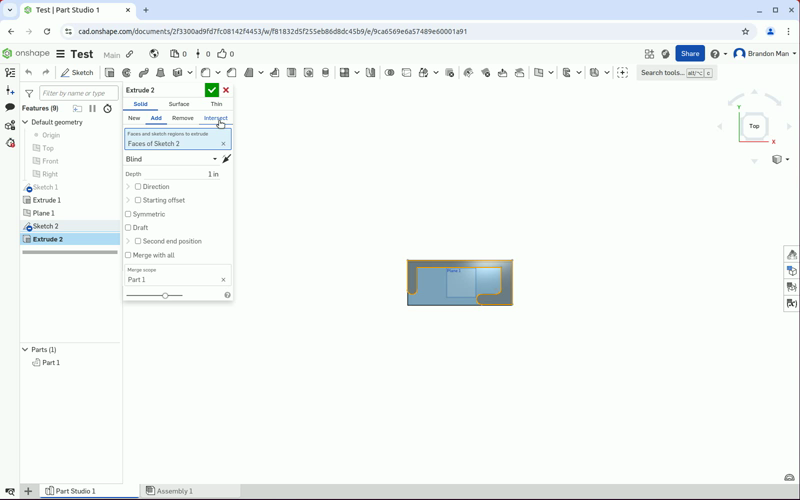
click(219, 120)
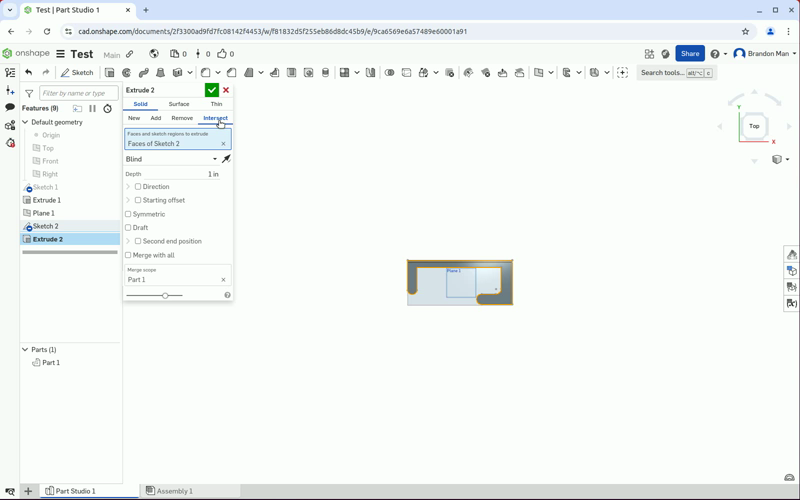
key(tab, 4)
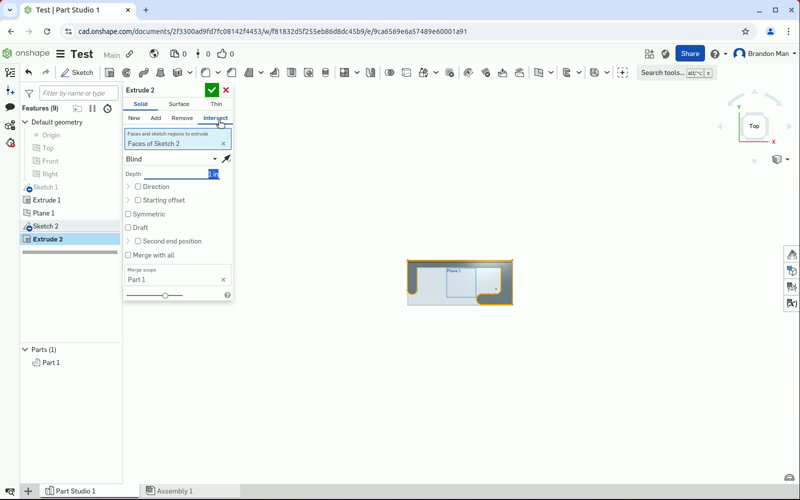
text(-25.515)
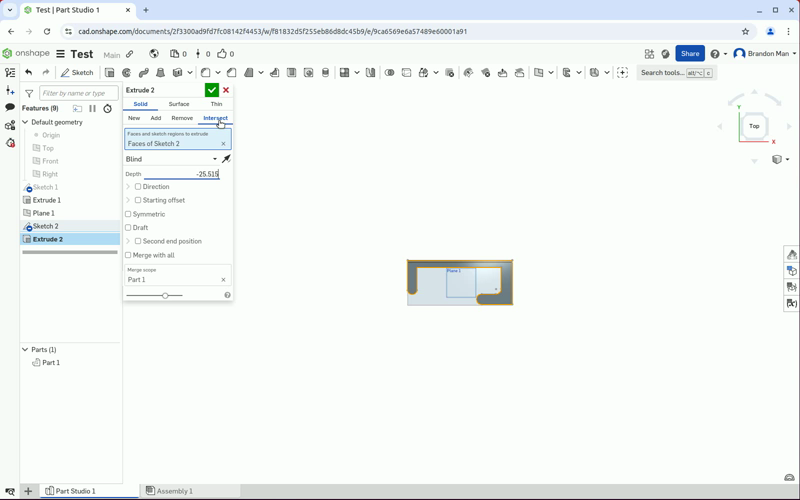
key(enter)
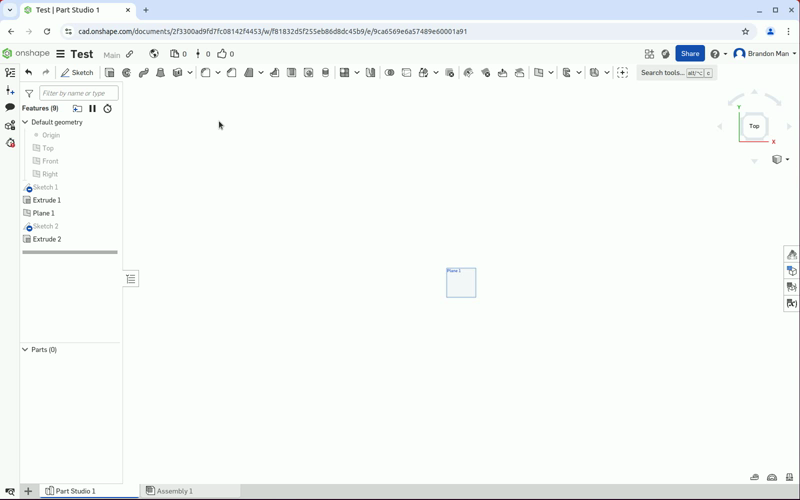
key(shift+h)
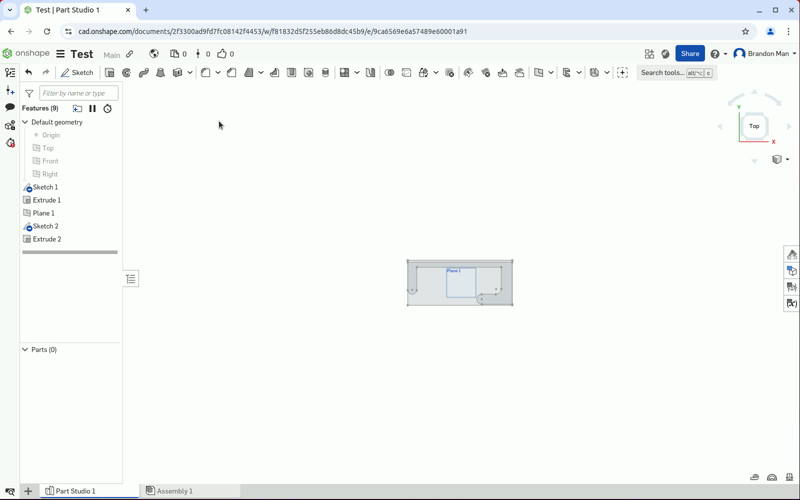
key(shift+h)
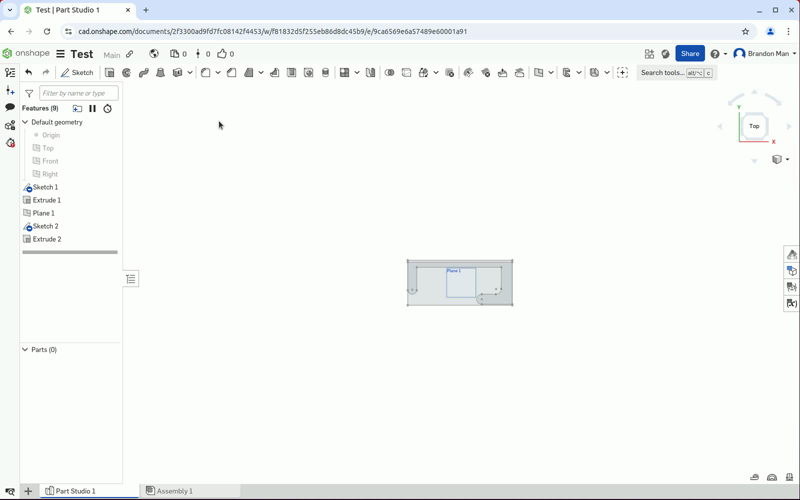
key(shift+7)
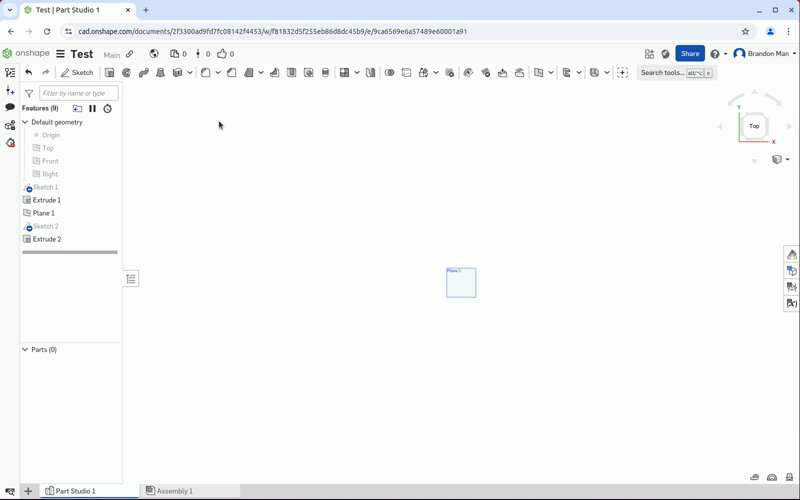
key(up, 3)
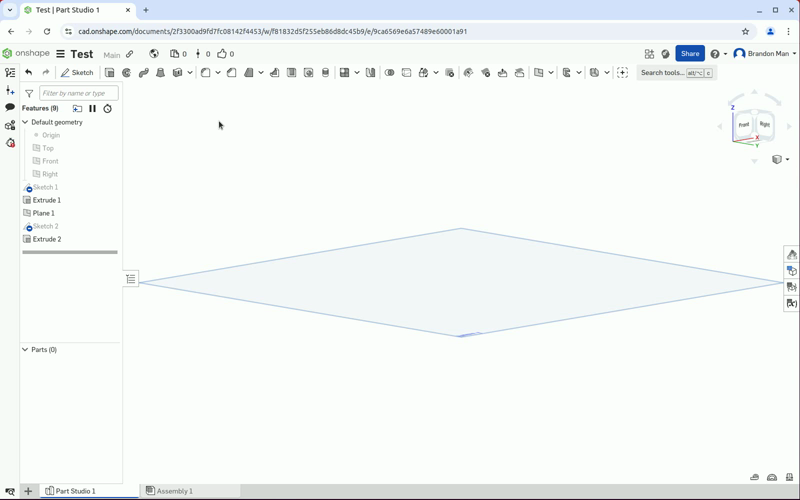
key(left, 3)
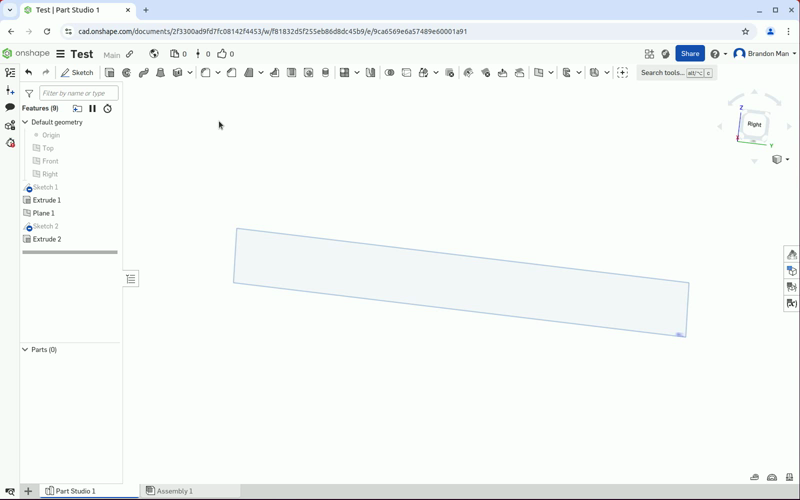
key(right, 3)
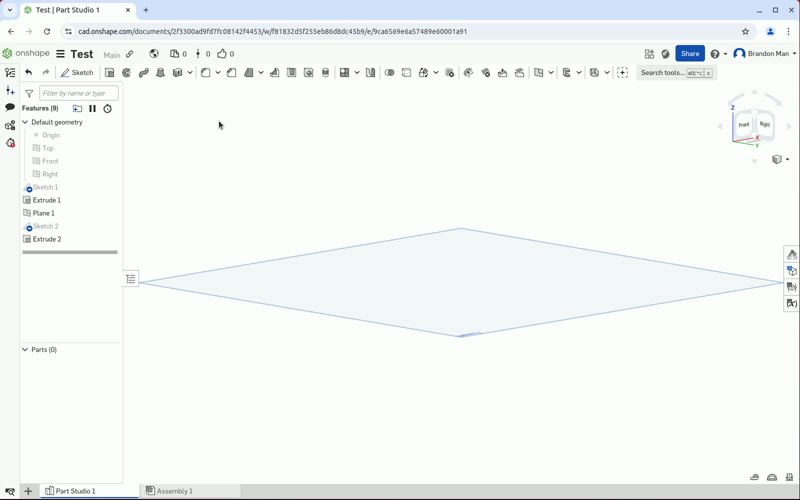
key(down, 3)
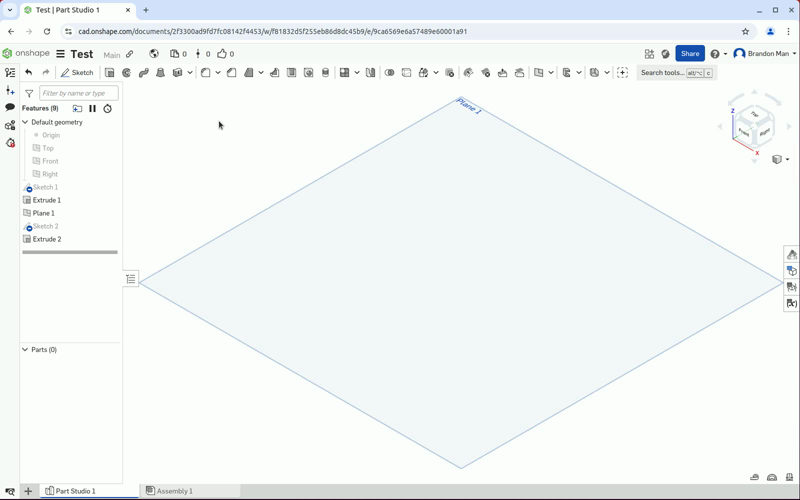
mouse_move(73, 189)
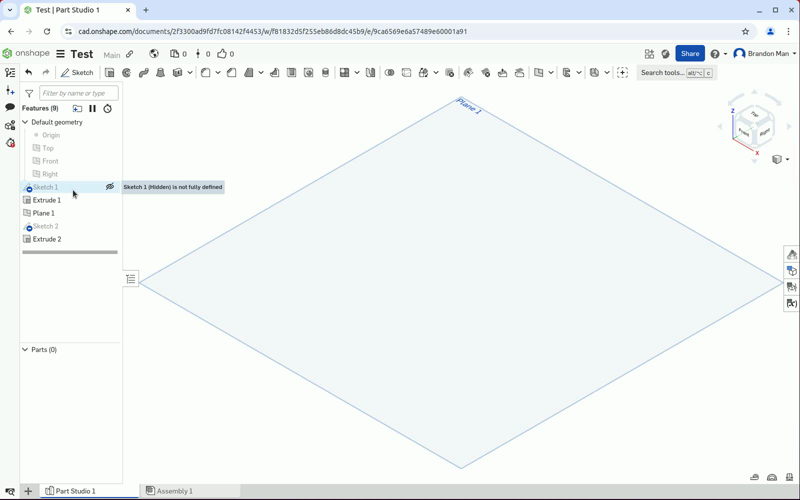
click(73, 189)